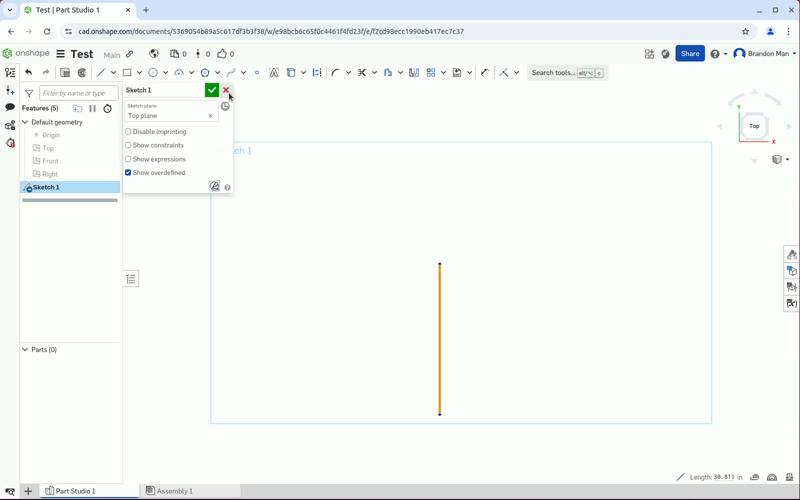
key(shift+h)
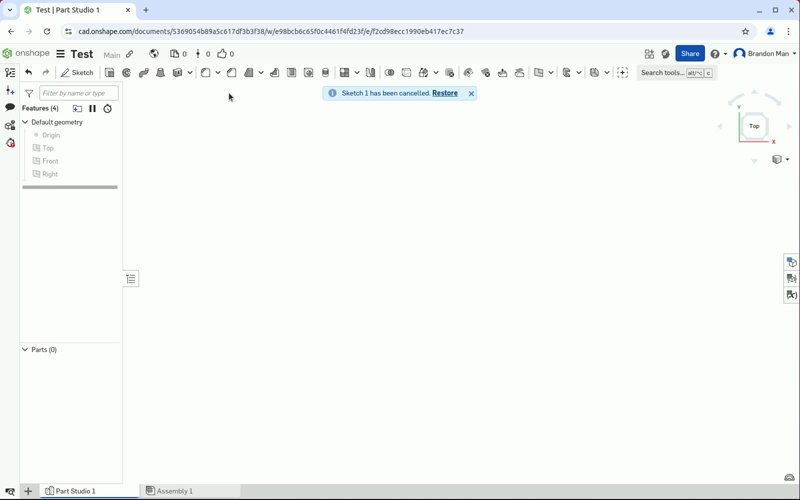
mouse_move(73, 352)
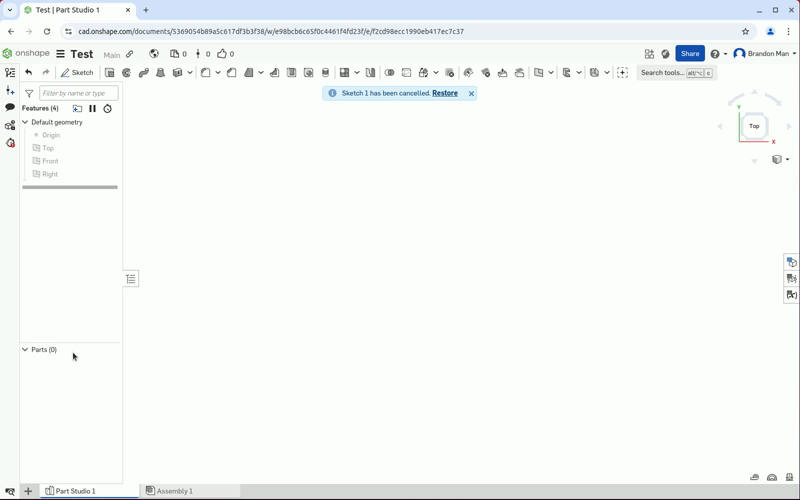
key(y)
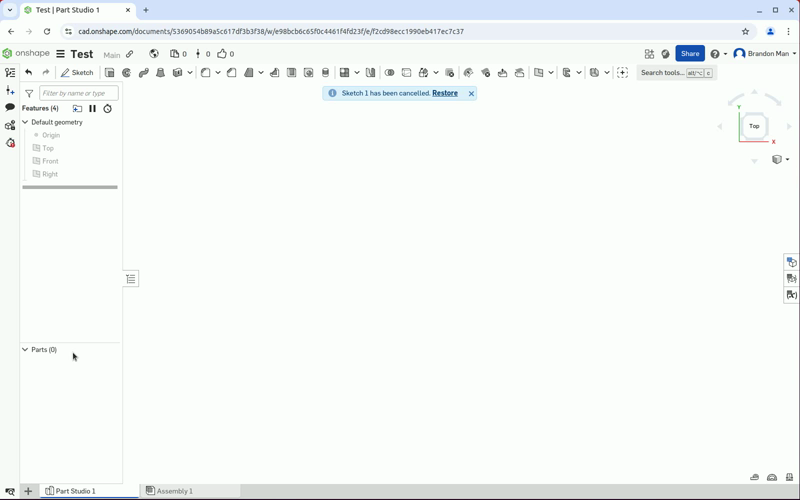
key(shift+p)
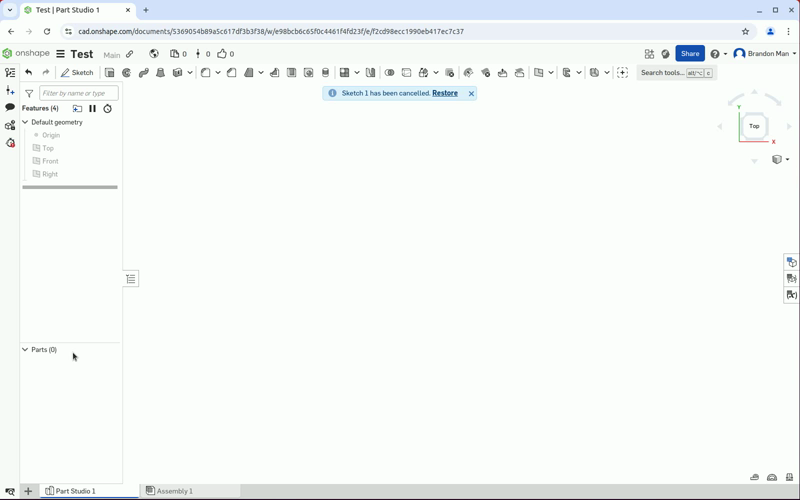
key(space)
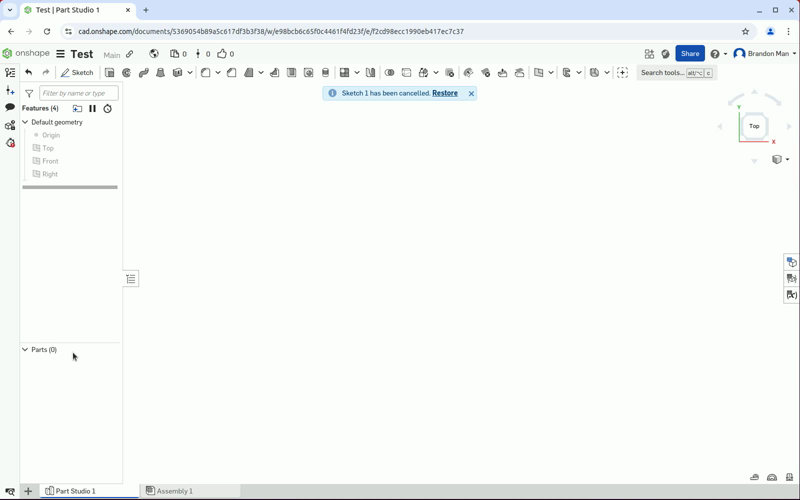
key_down(shift)
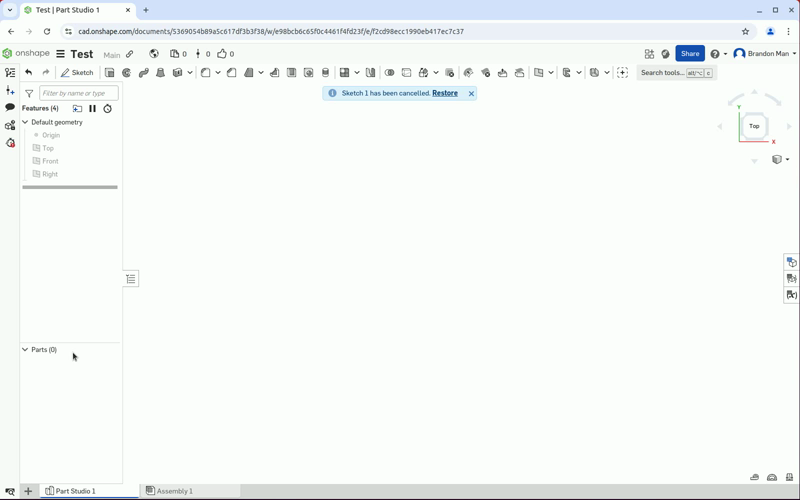
key(up)
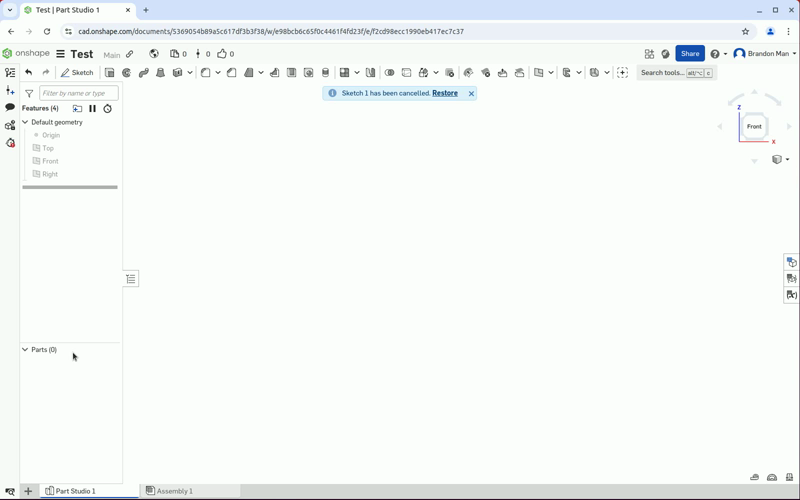
key_up(shift)
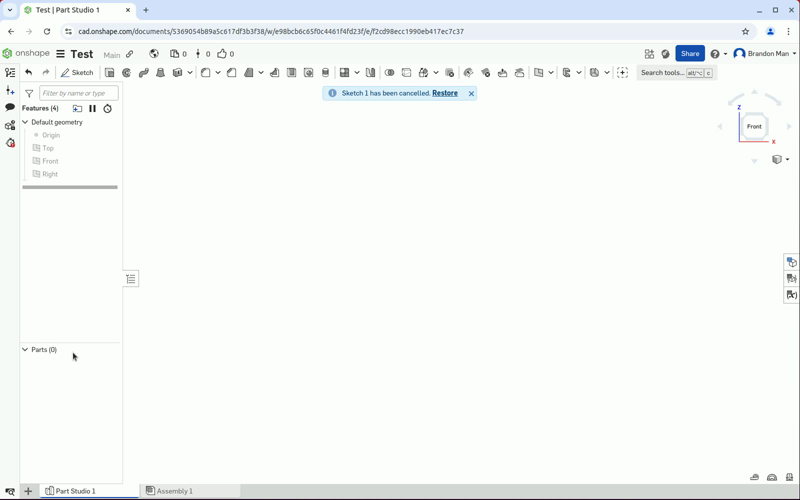
mouse_move(73, 352)
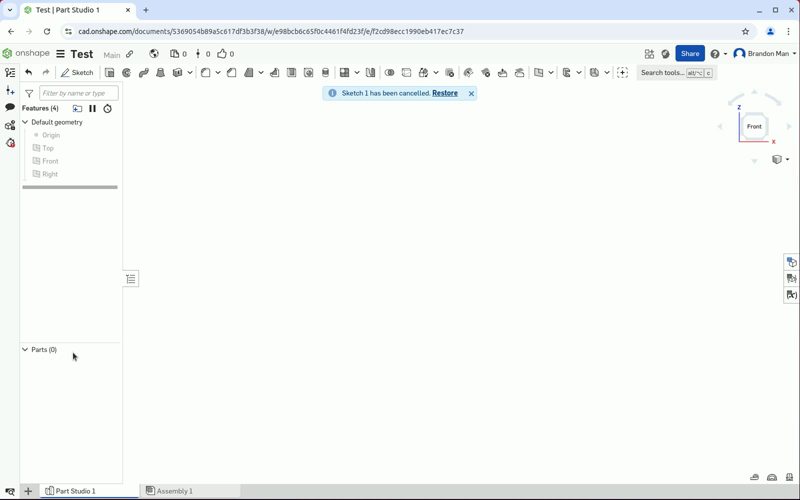
key(shift+y)
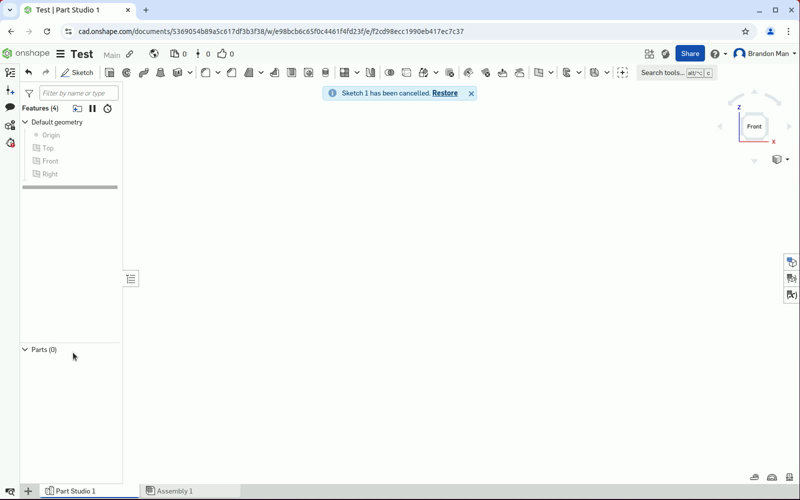
key(shift+s)
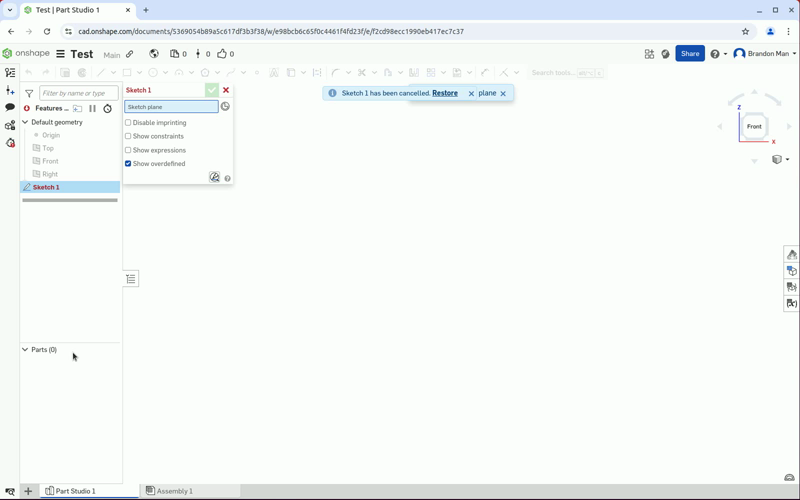
mouse_move(73, 163)
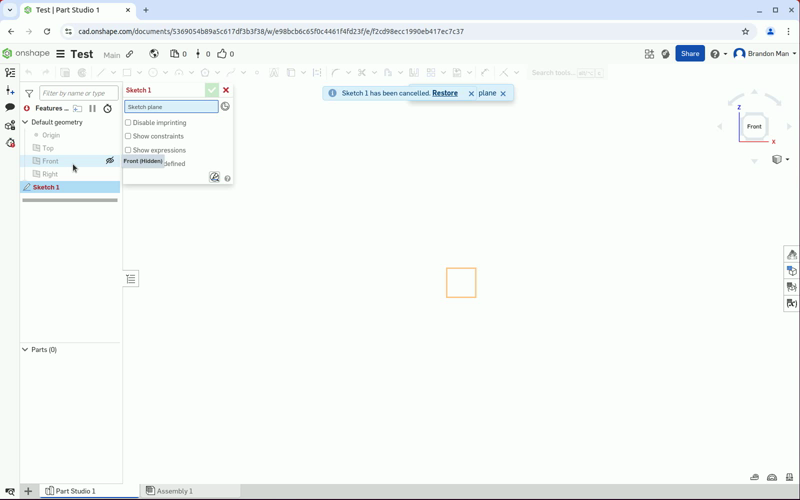
click(73, 163)
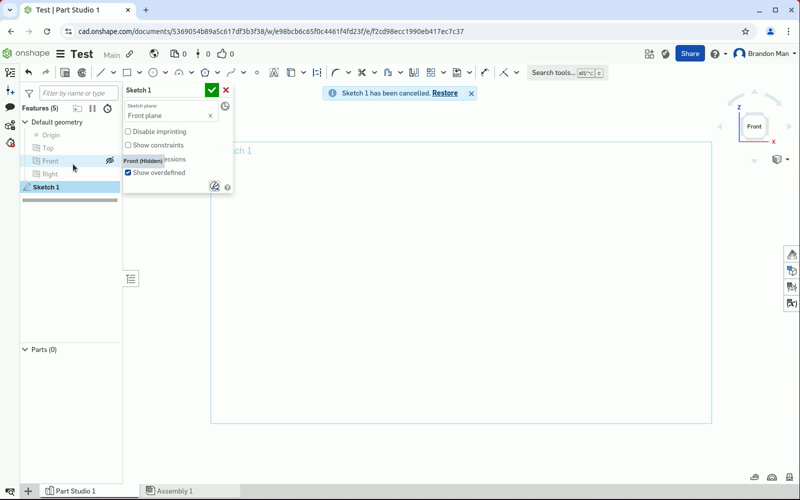
mouse_move(73, 352)
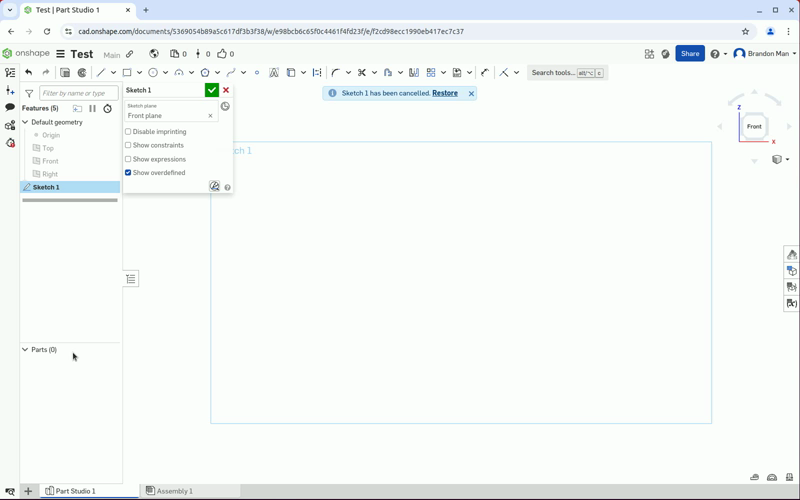
key(y)
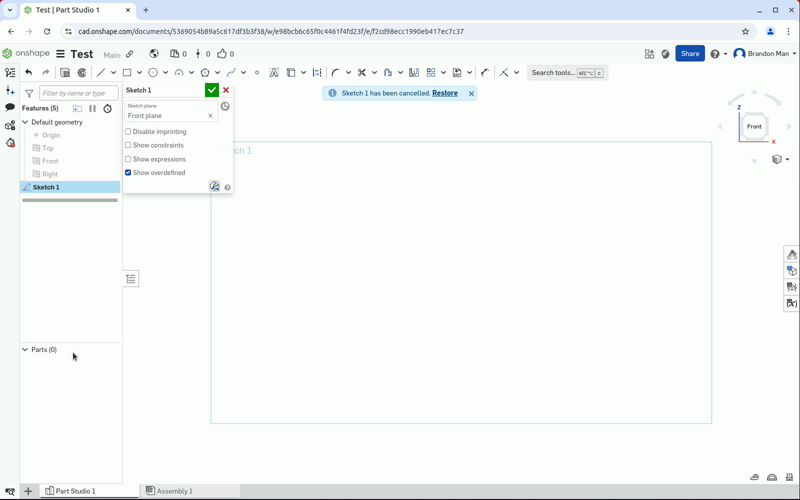
key(l)
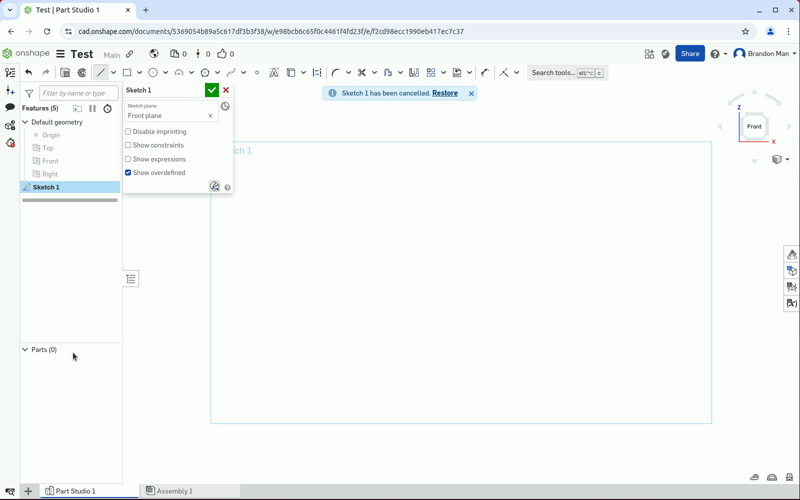
key_down(shift)
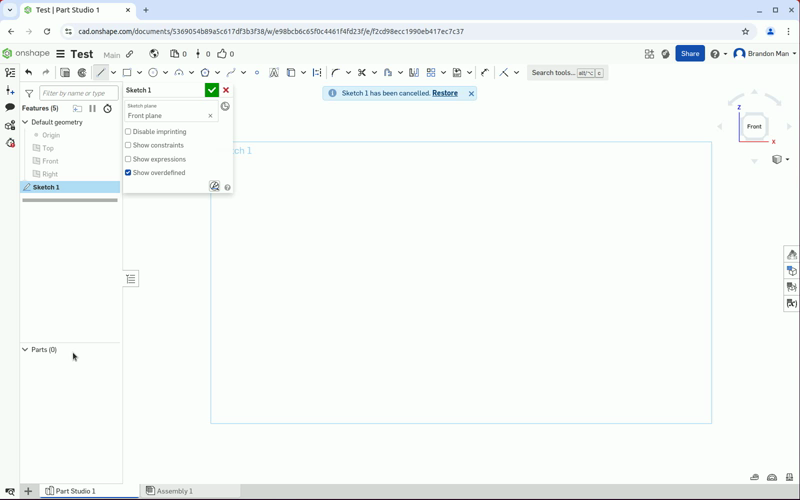
mouse_move(348, 356)
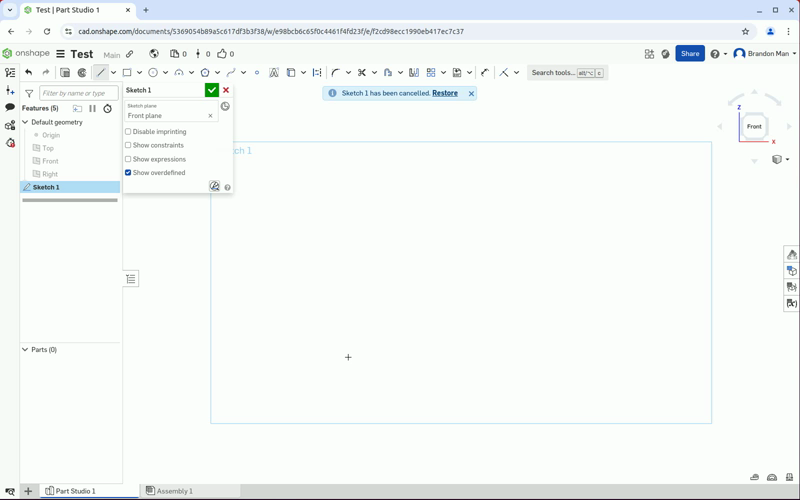
click(348, 356)
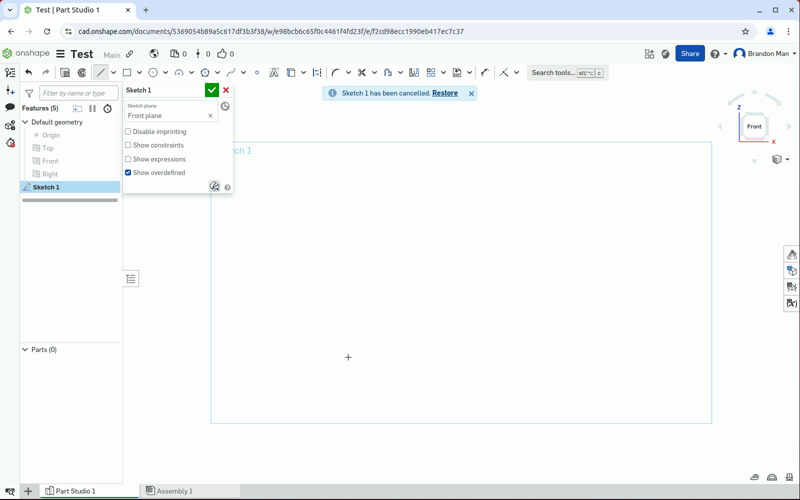
key_up(shift)
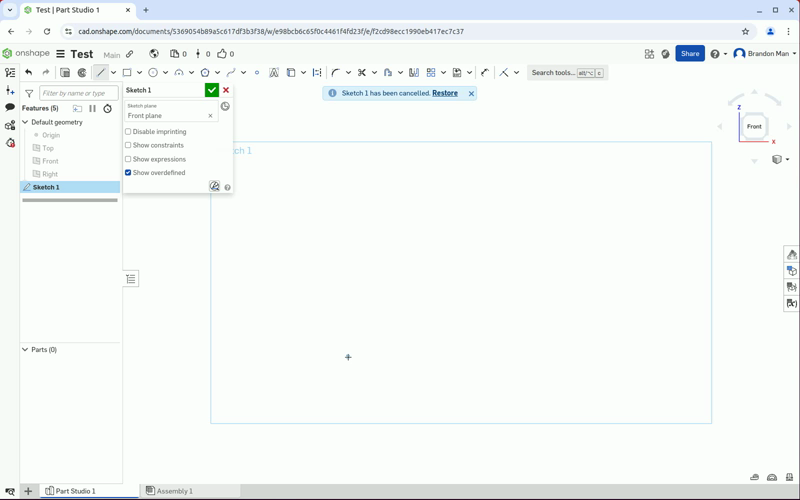
key_down(shift)
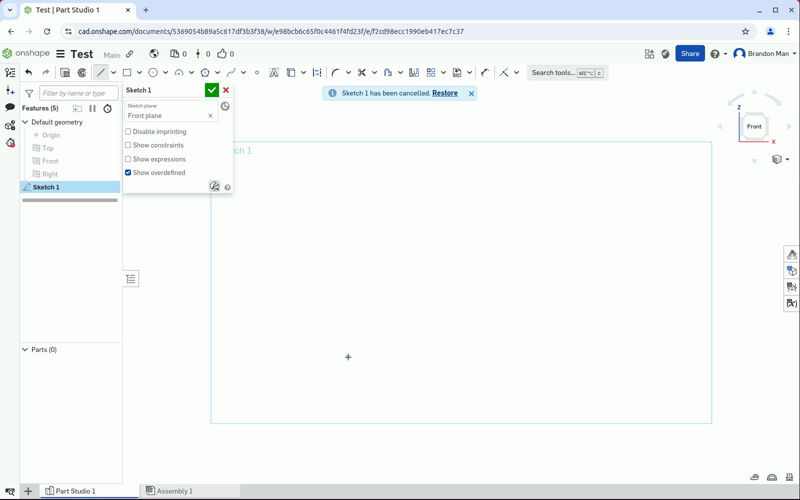
mouse_move(572, 356)
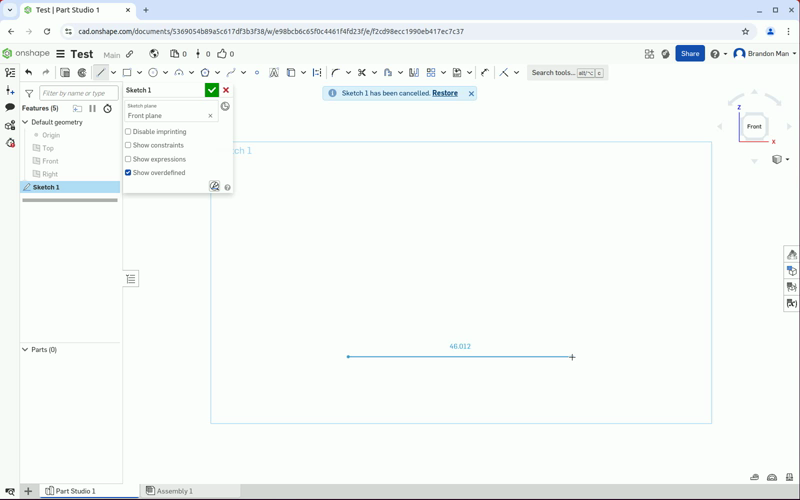
click(572, 356)
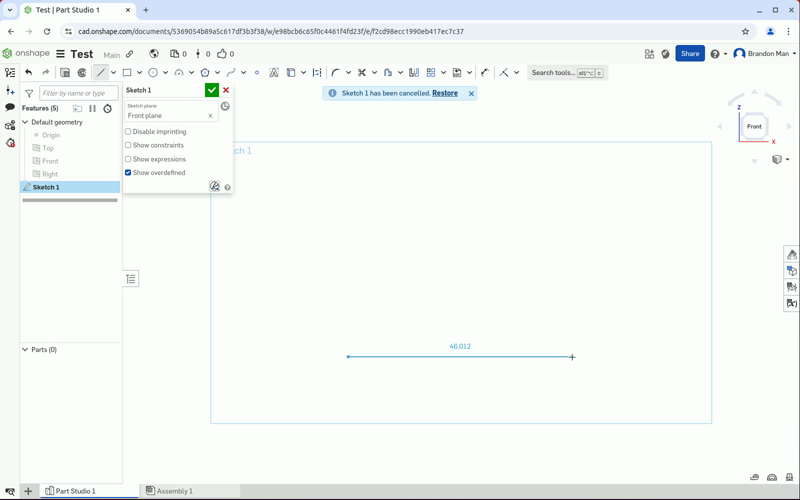
key_up(shift)
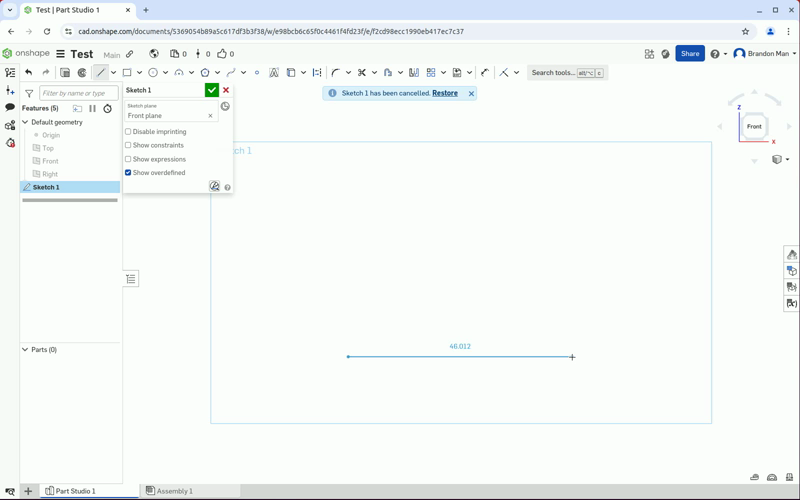
key_down(shift)
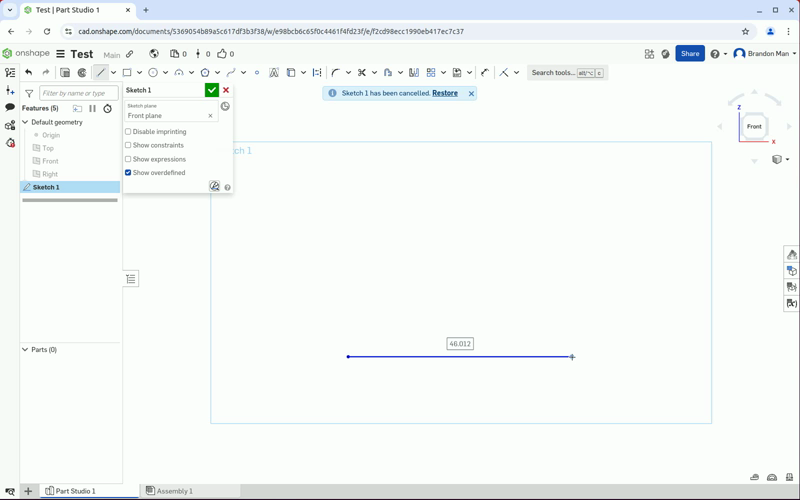
mouse_move(572, 210)
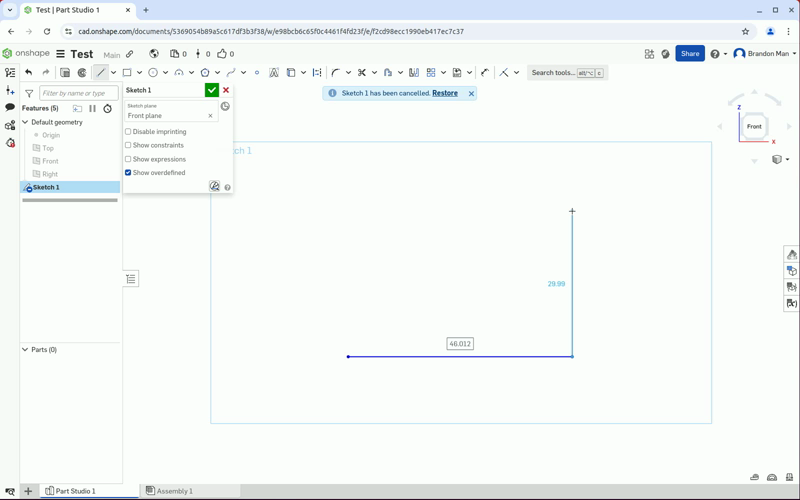
click(572, 210)
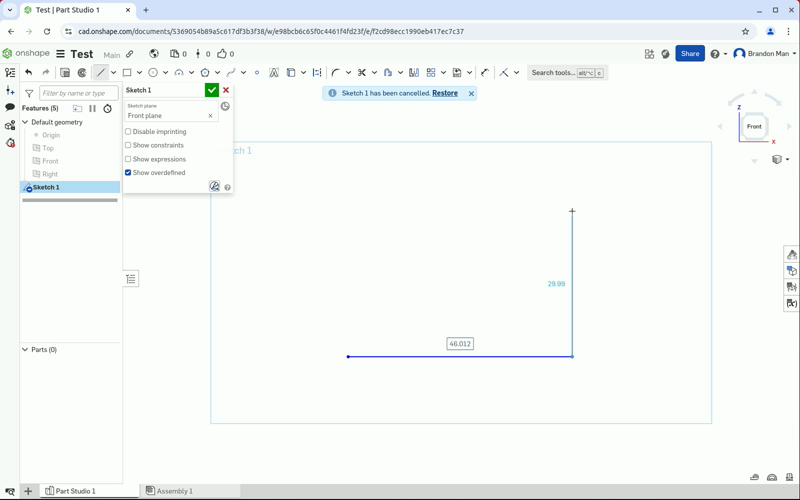
key_up(shift)
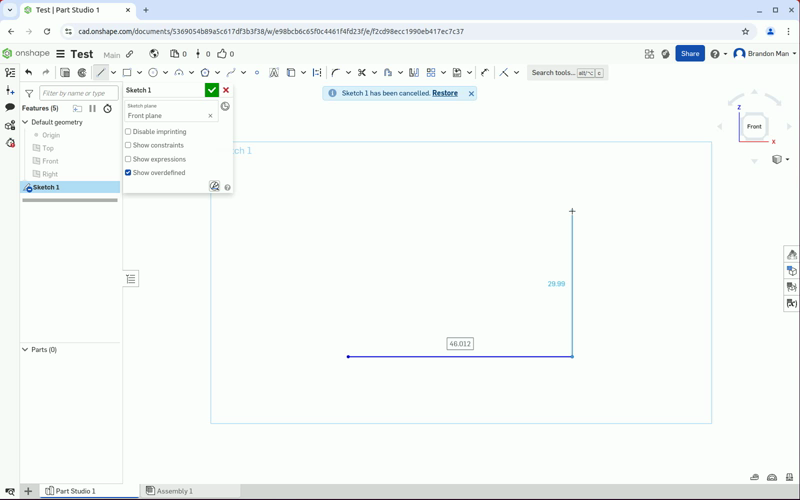
key_down(shift)
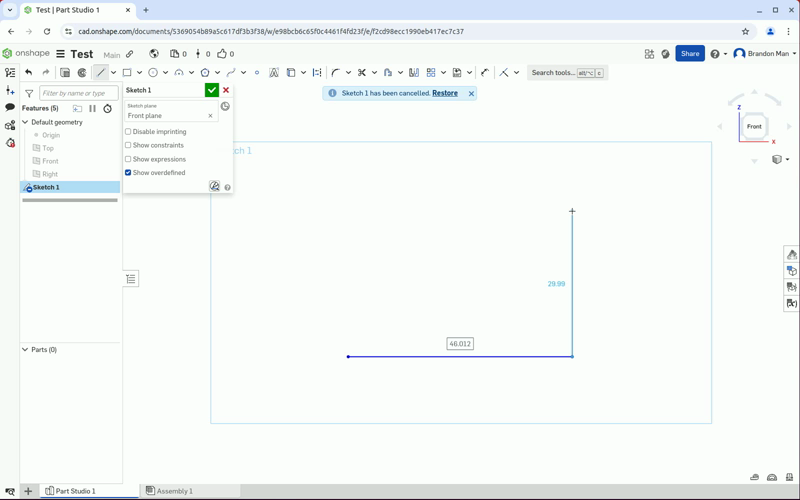
mouse_move(348, 210)
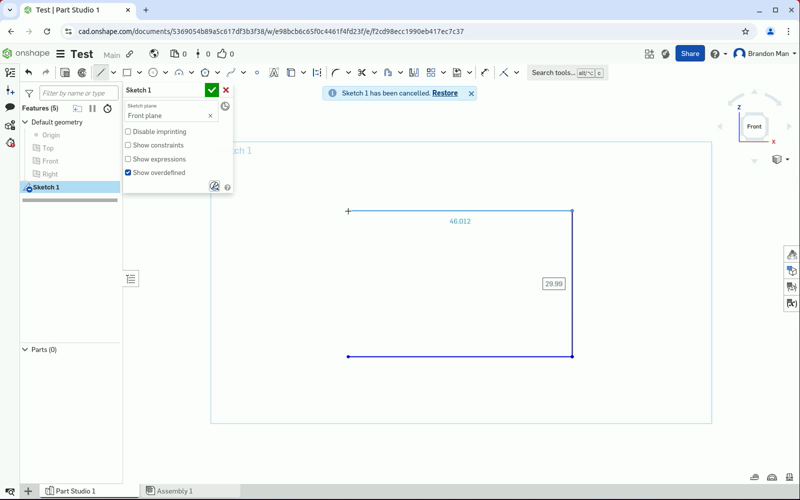
click(348, 210)
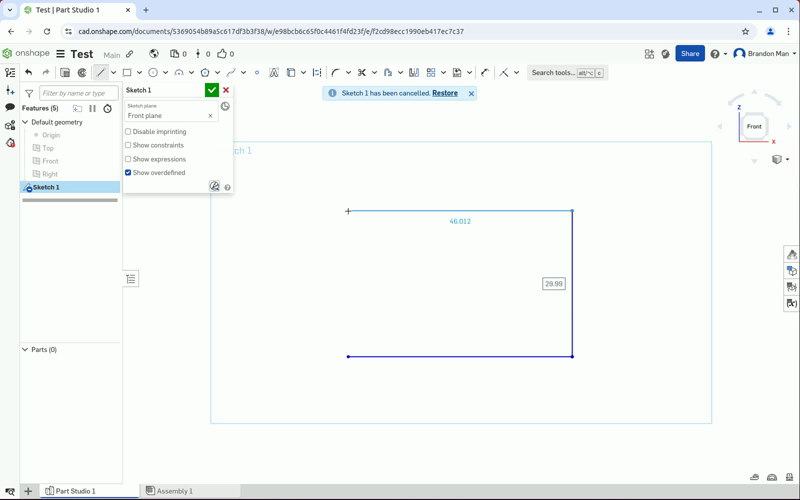
key_up(shift)
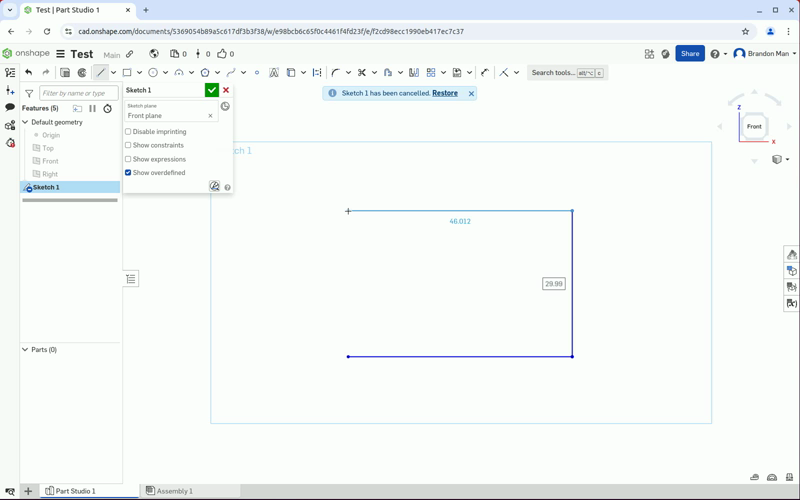
key_down(shift)
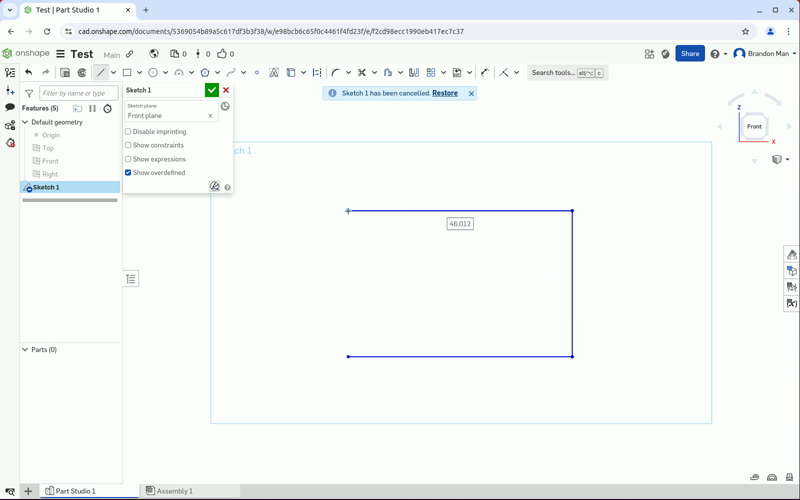
mouse_move(348, 356)
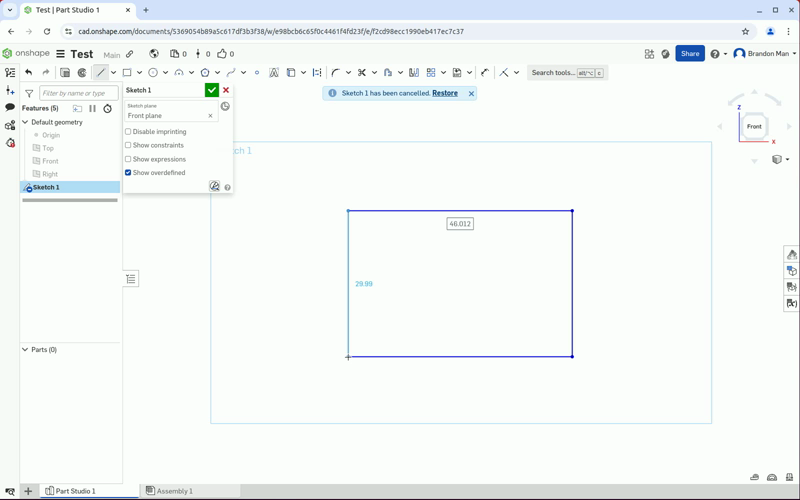
key_up(shift)
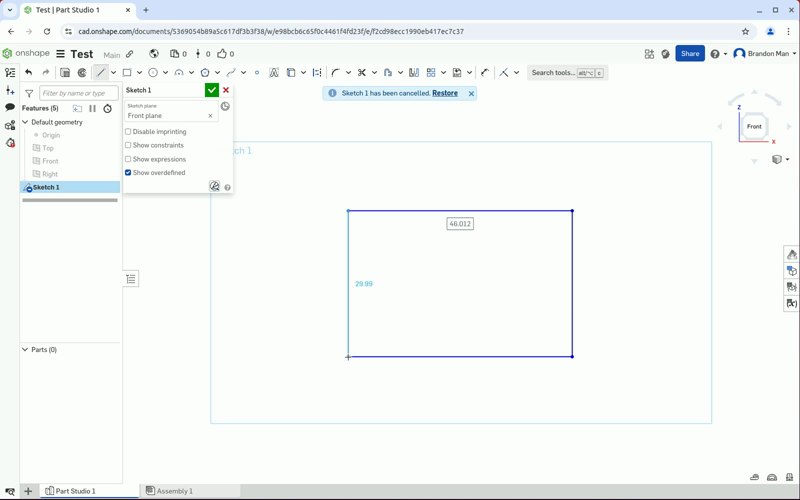
click(348, 356)
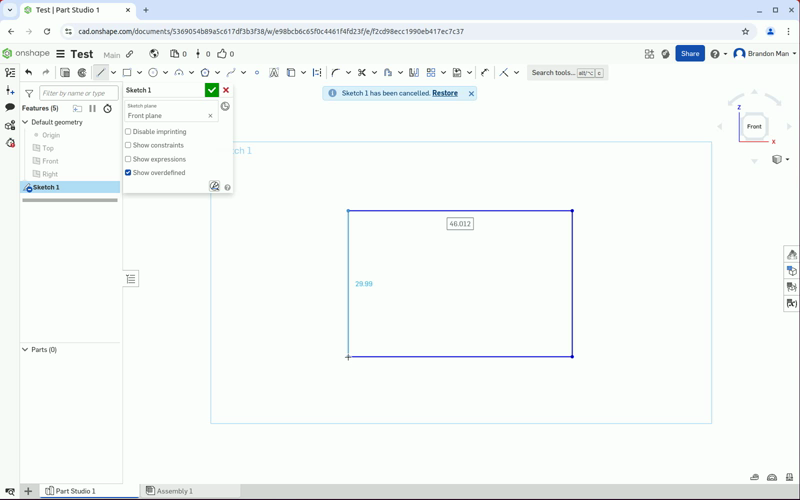
key(esc)
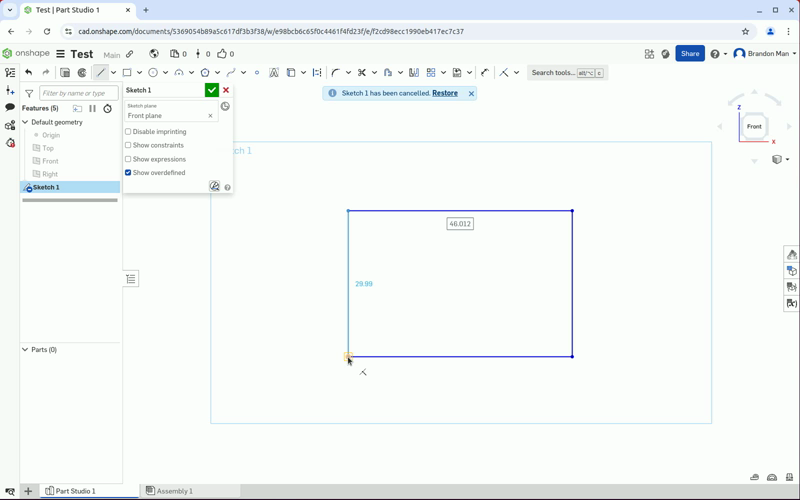
mouse_move(408, 303)
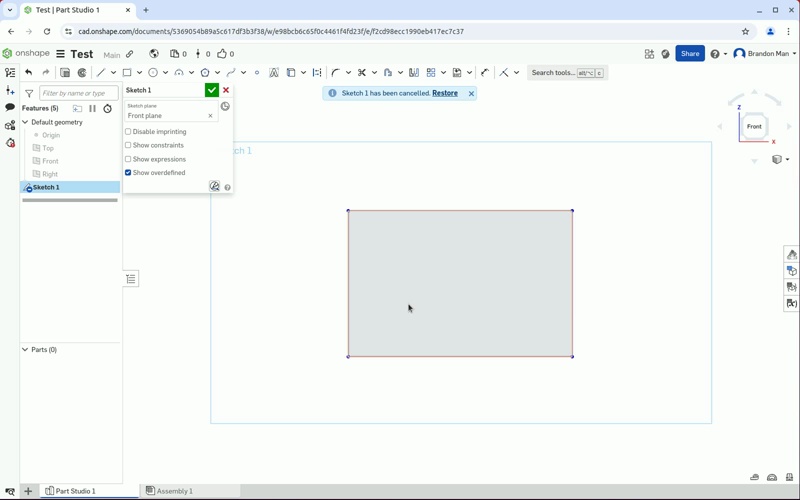
click(408, 303)
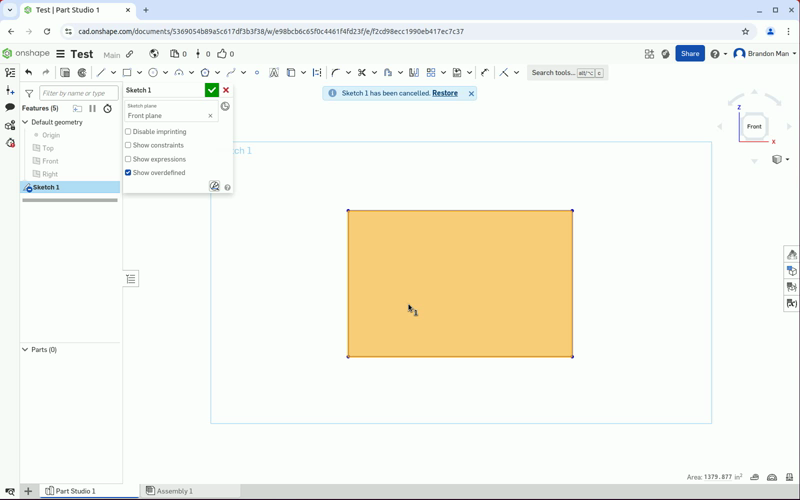
mouse_move(73, 352)
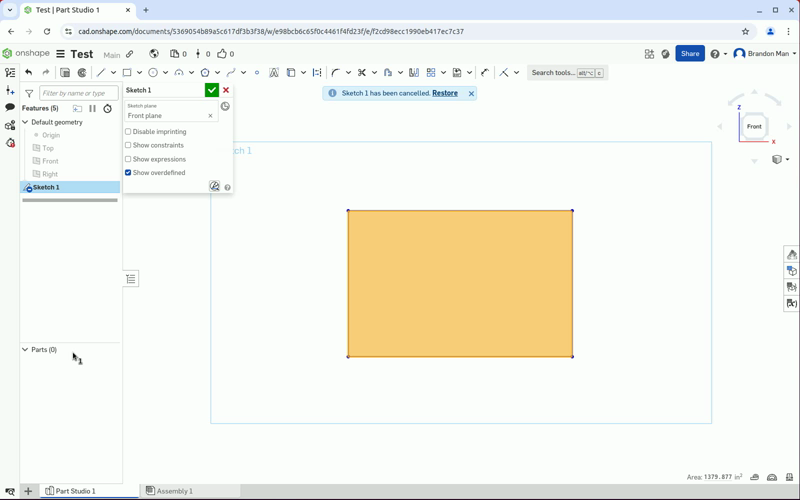
key(shift+y)
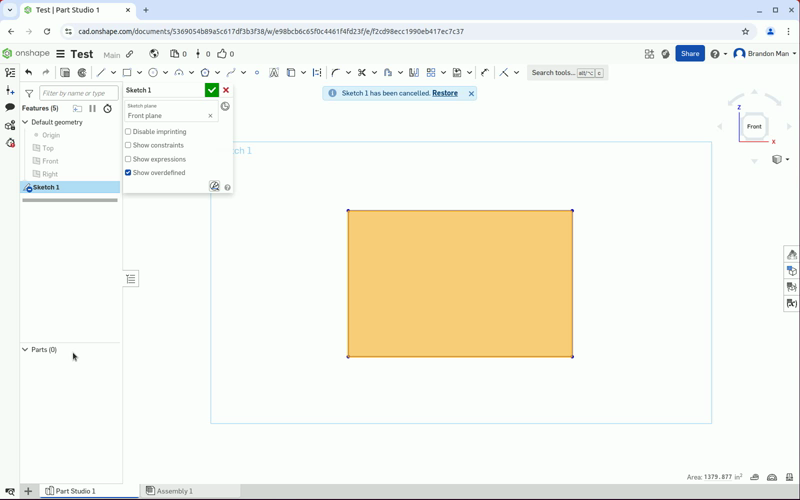
key(shift+e)
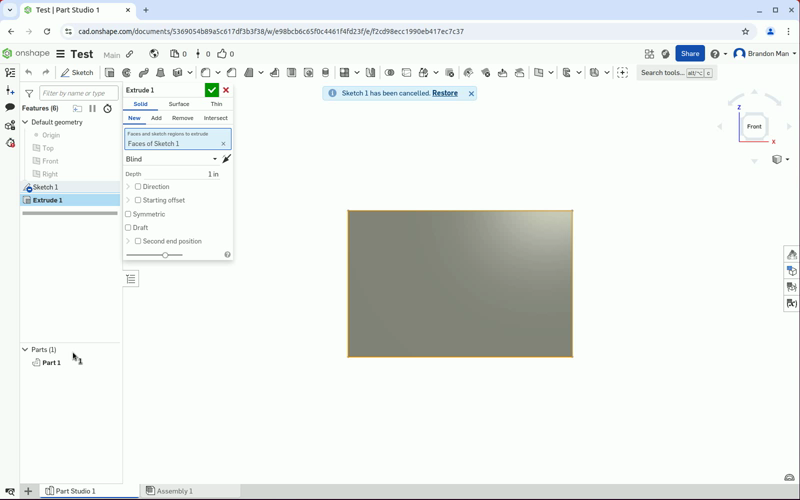
mouse_move(143, 106)
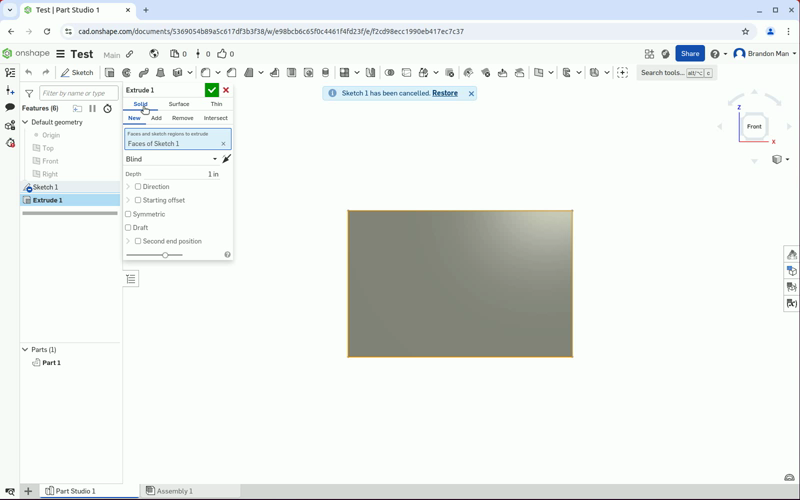
click(143, 106)
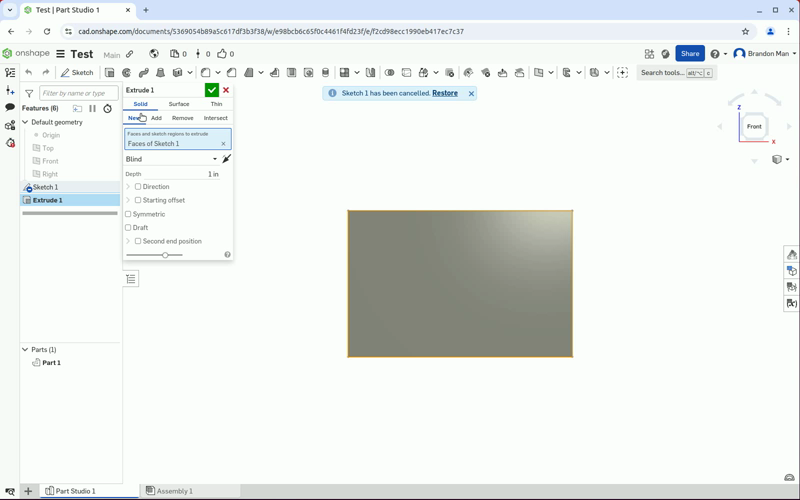
mouse_move(137, 120)
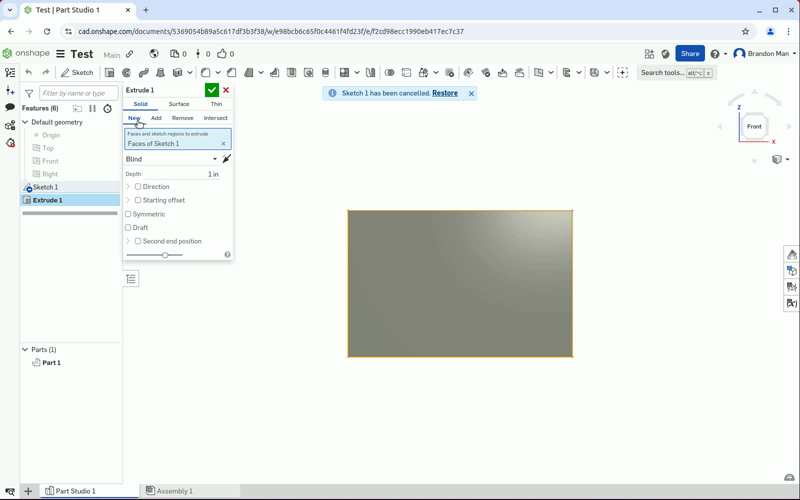
click(137, 120)
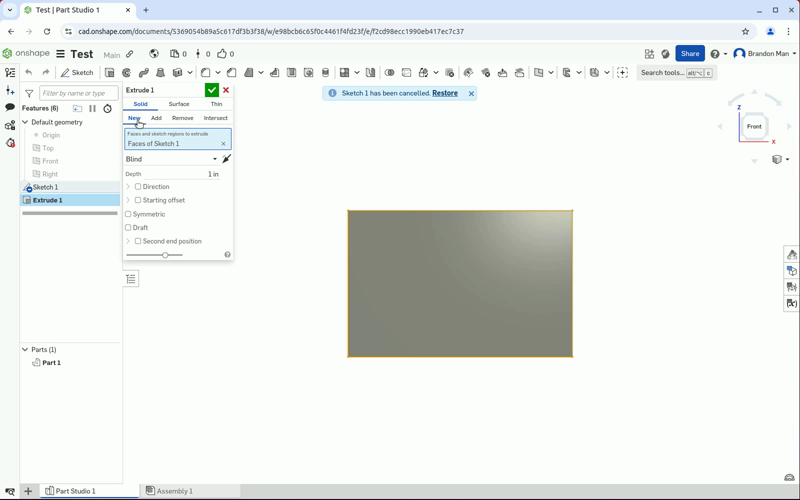
key(tab, 4)
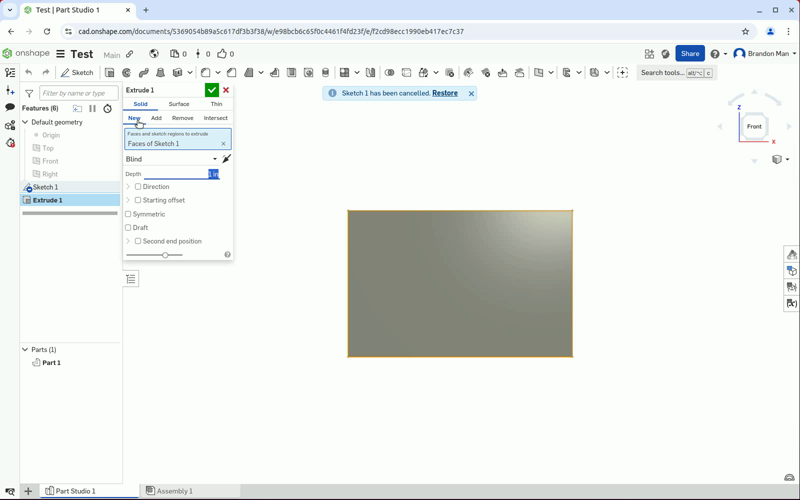
text(13.961)
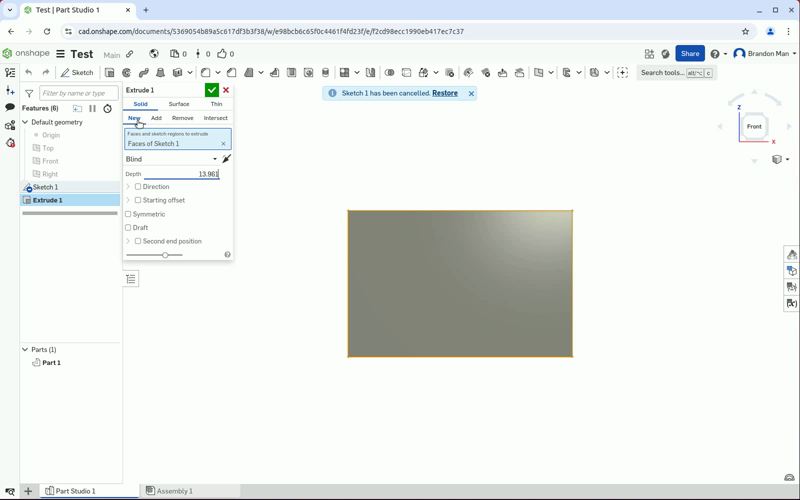
key(enter)
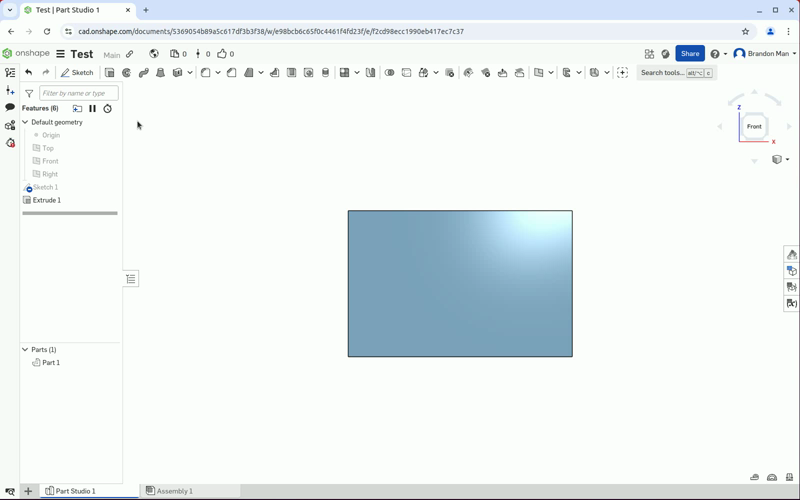
key(shift+h)
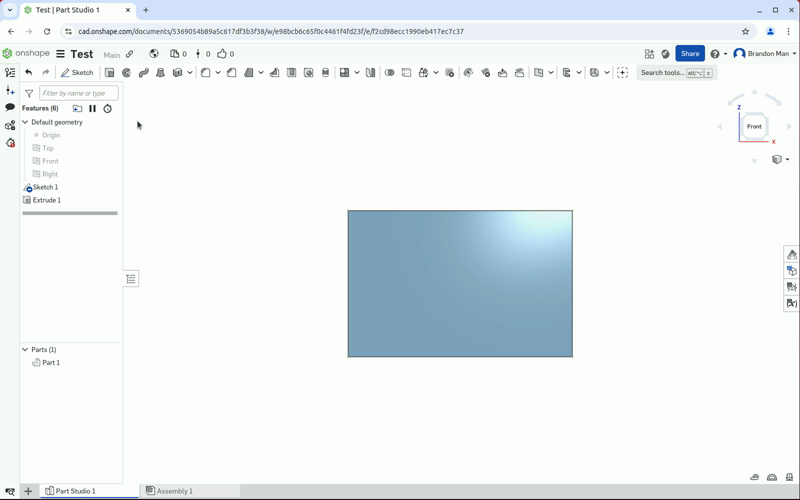
key(shift+h)
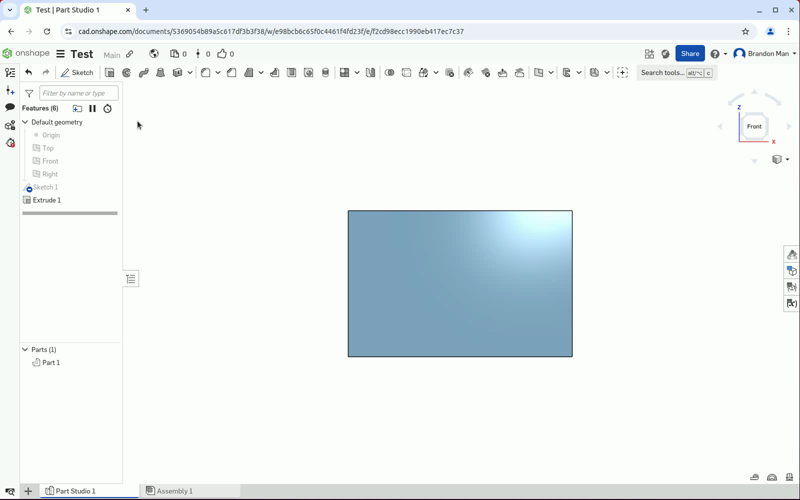
mouse_move(73, 189)
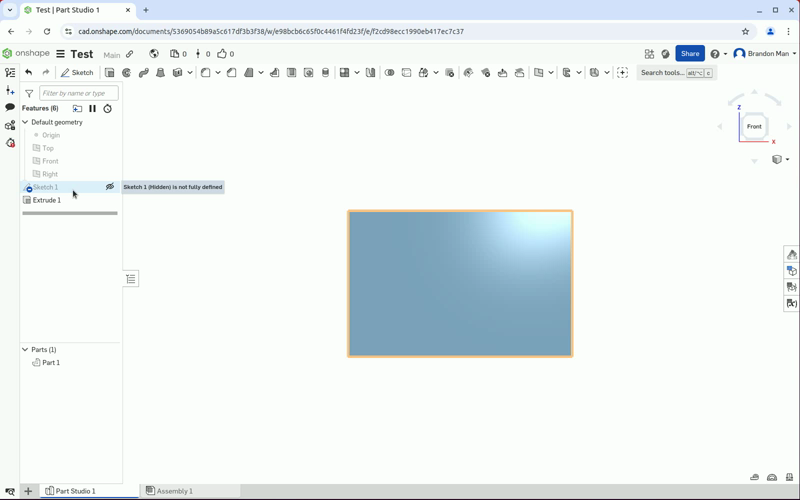
click(73, 189)
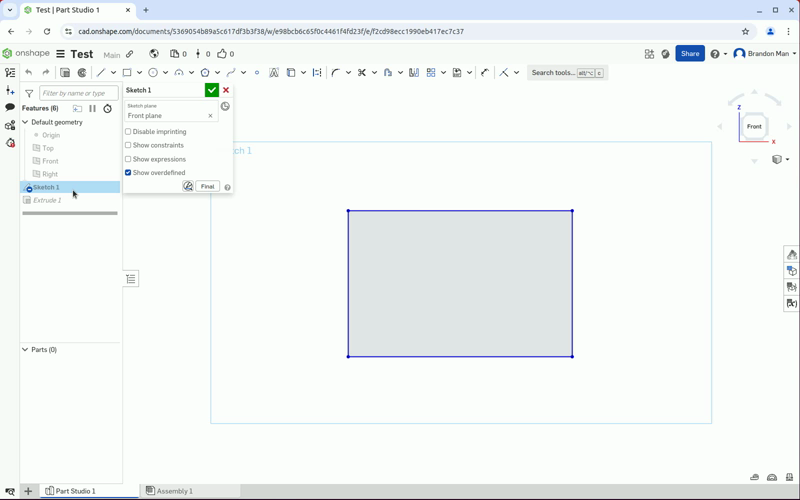
mouse_move(229, 92)
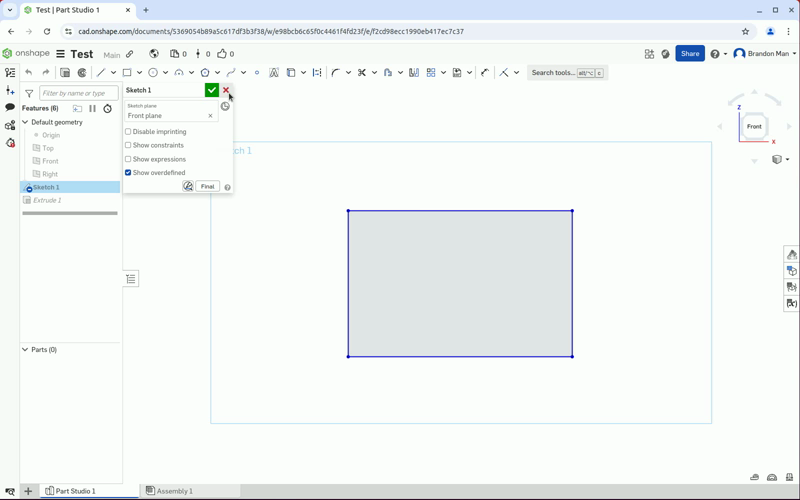
click(229, 92)
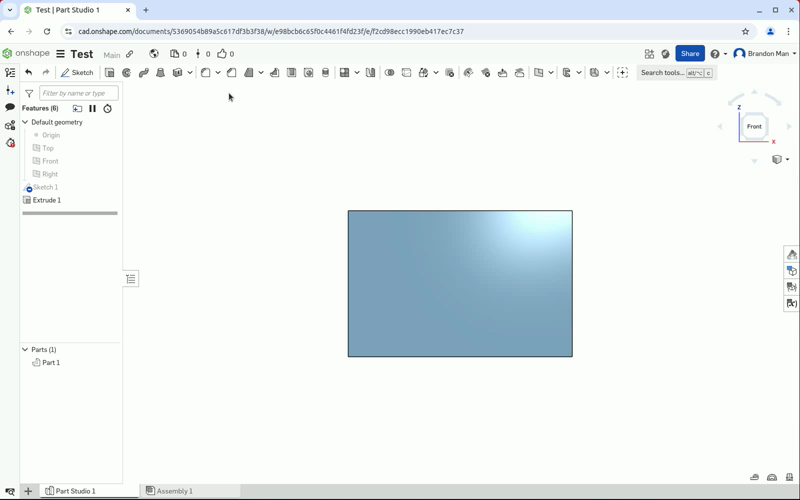
mouse_move(541, 75)
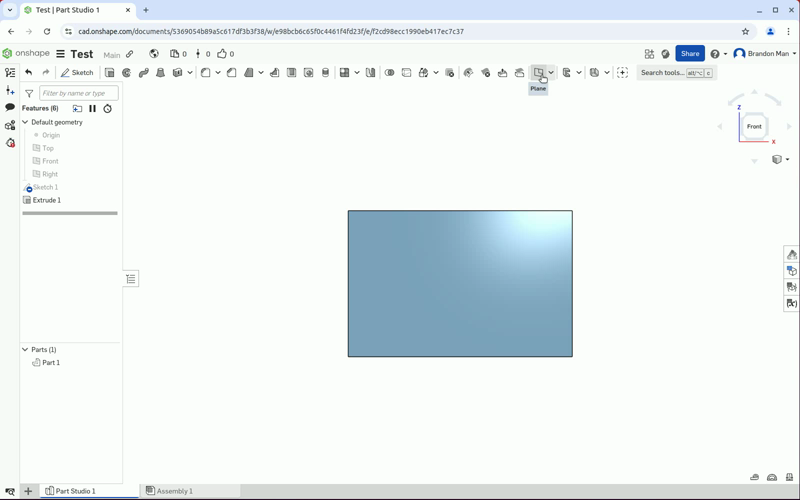
click(541, 75)
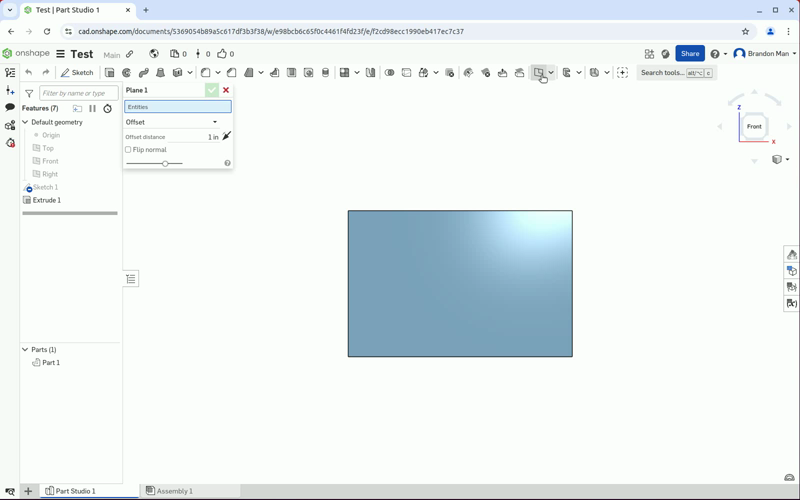
mouse_move(73, 163)
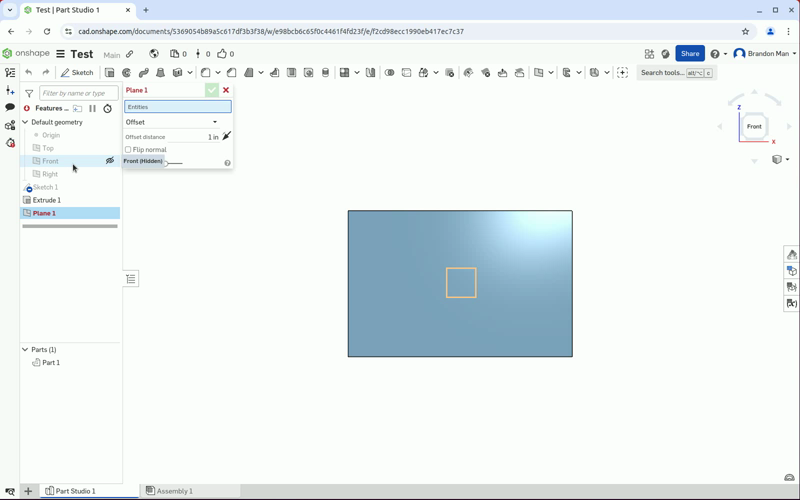
click(73, 163)
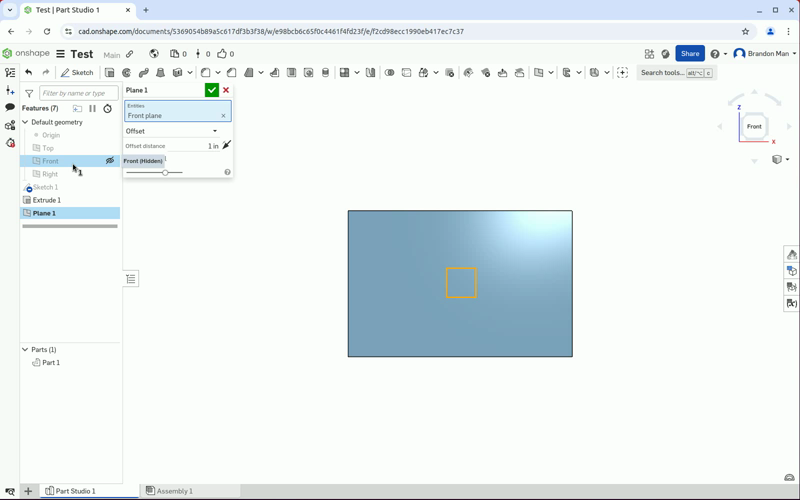
key(tab, 2)
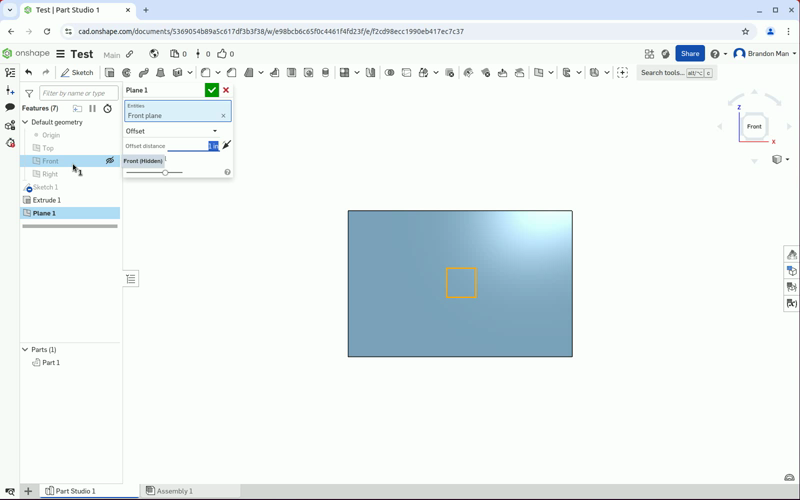
text(13.957)
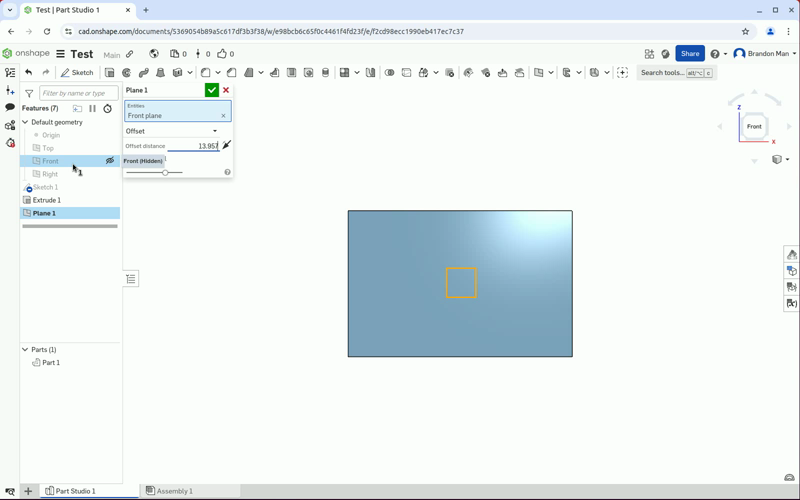
key(enter, 2)
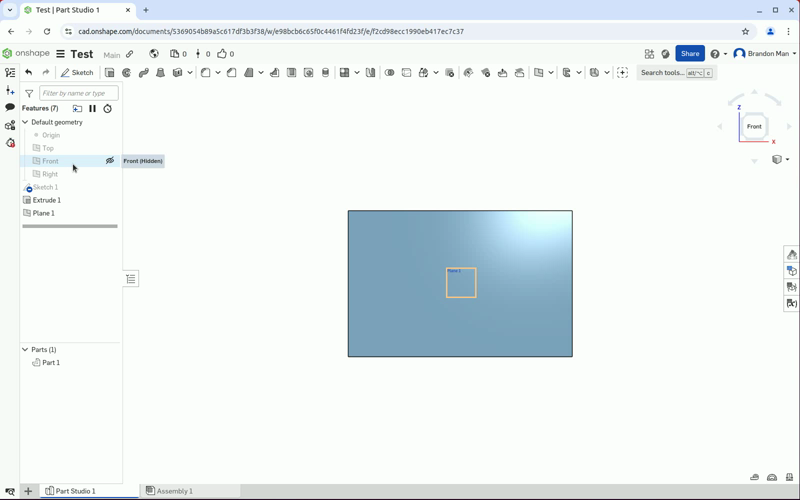
key(shift+s)
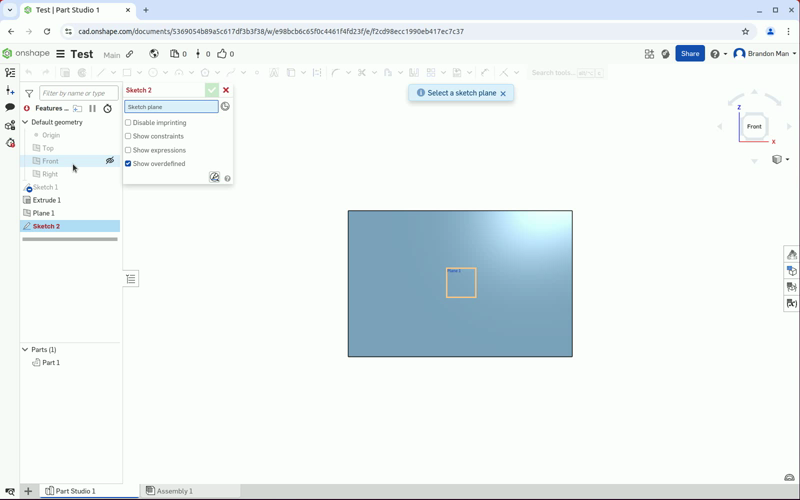
mouse_move(73, 215)
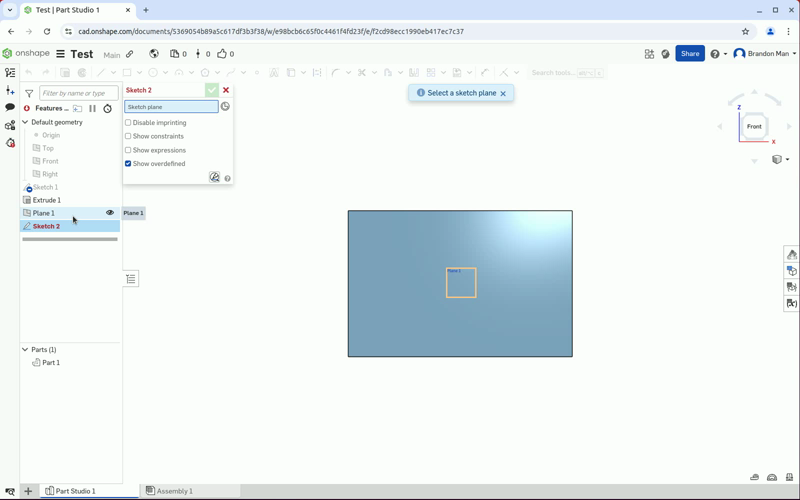
click(73, 215)
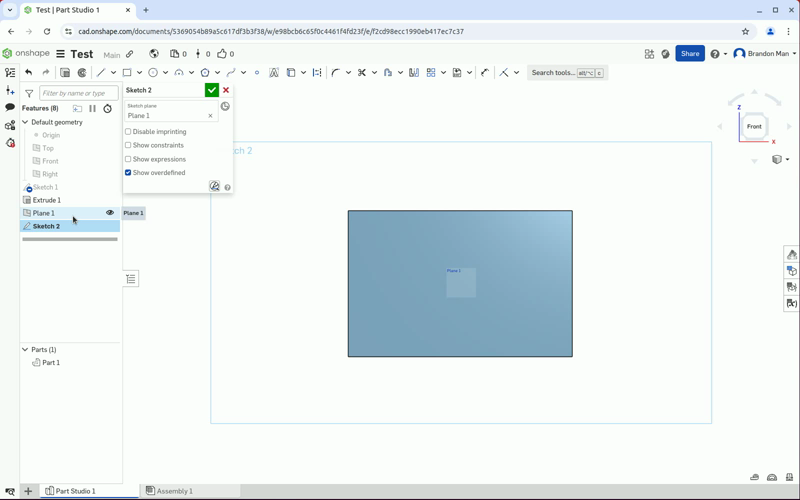
mouse_move(73, 352)
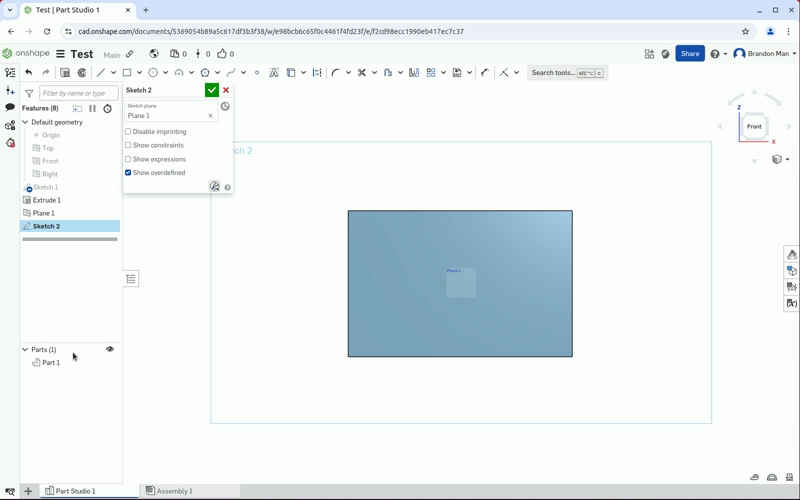
key(y)
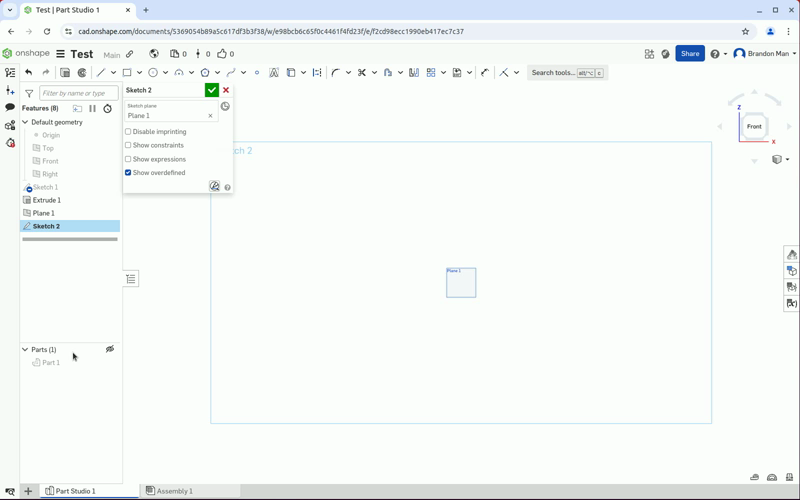
key(l)
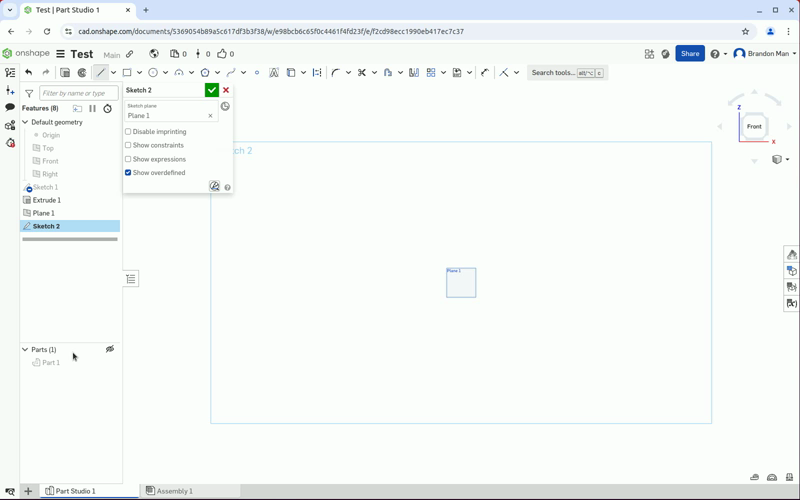
key_down(shift)
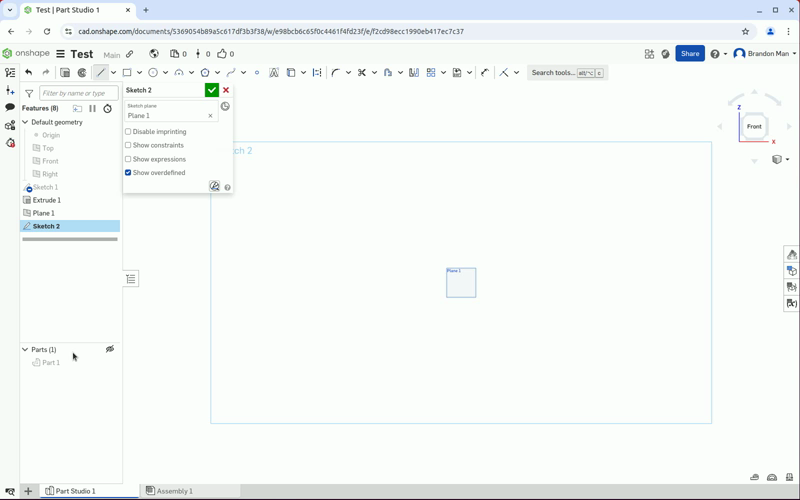
mouse_move(348, 356)
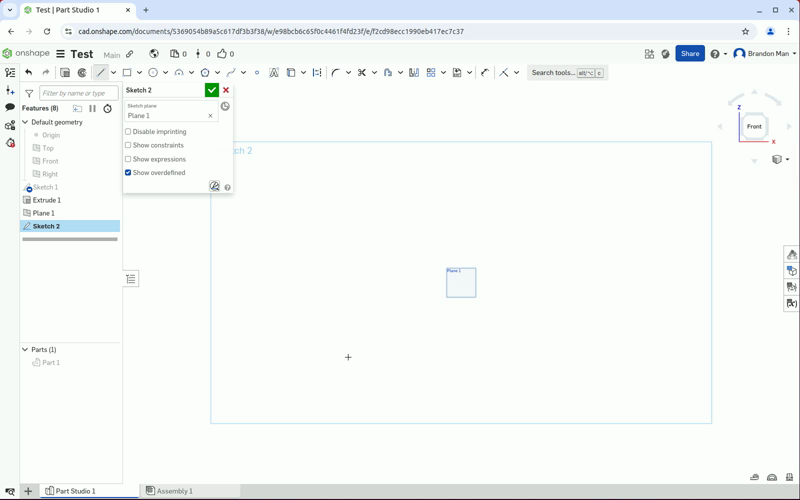
click(348, 356)
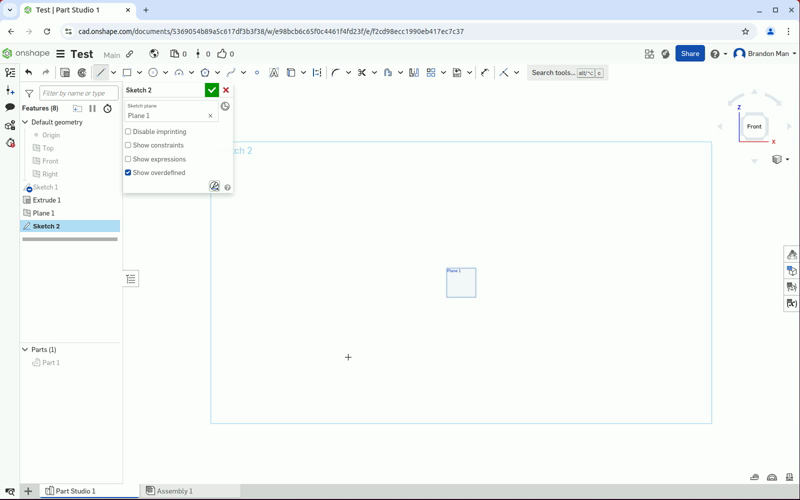
key_up(shift)
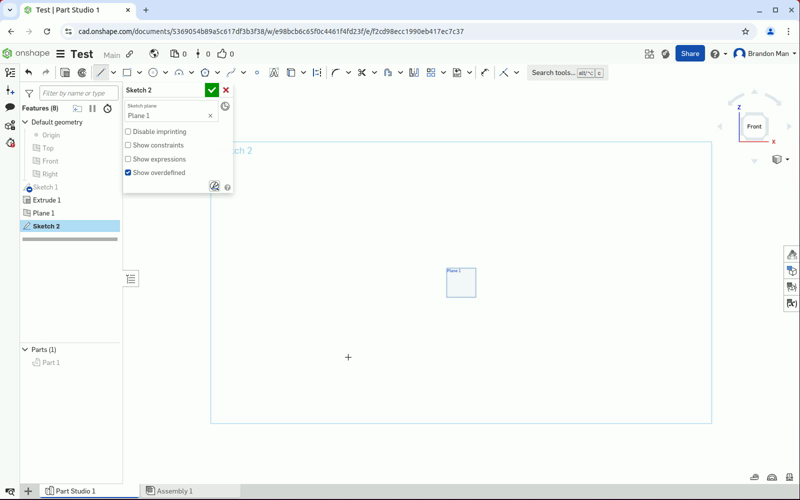
key_down(shift)
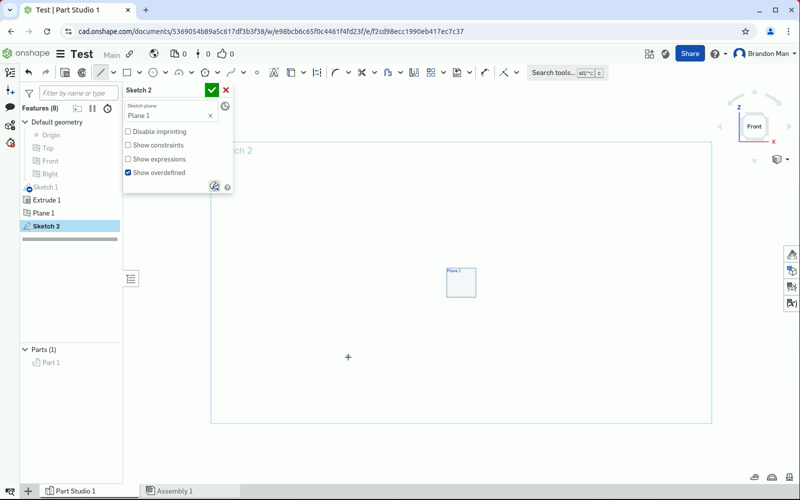
mouse_move(572, 356)
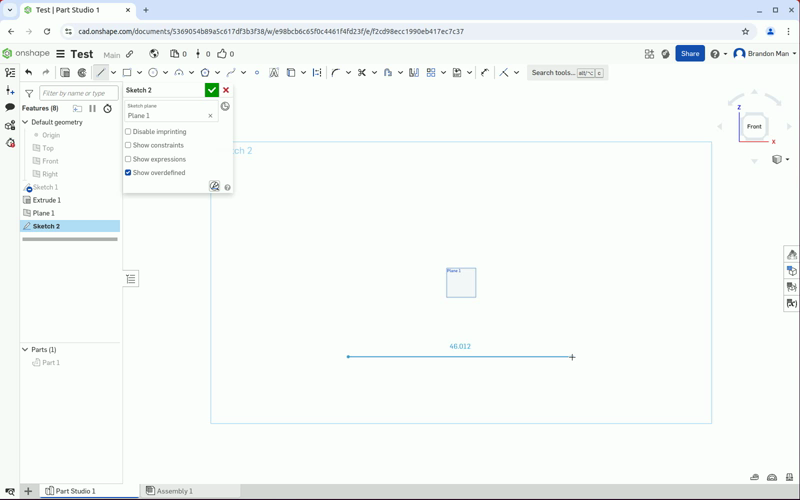
click(572, 356)
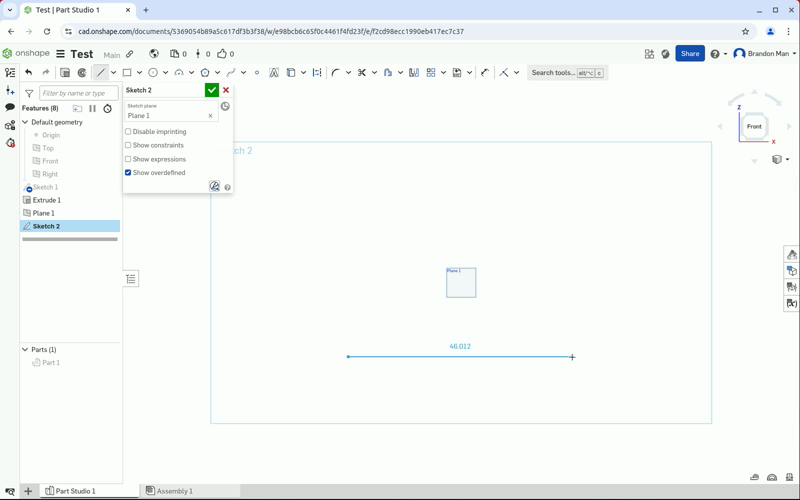
key_up(shift)
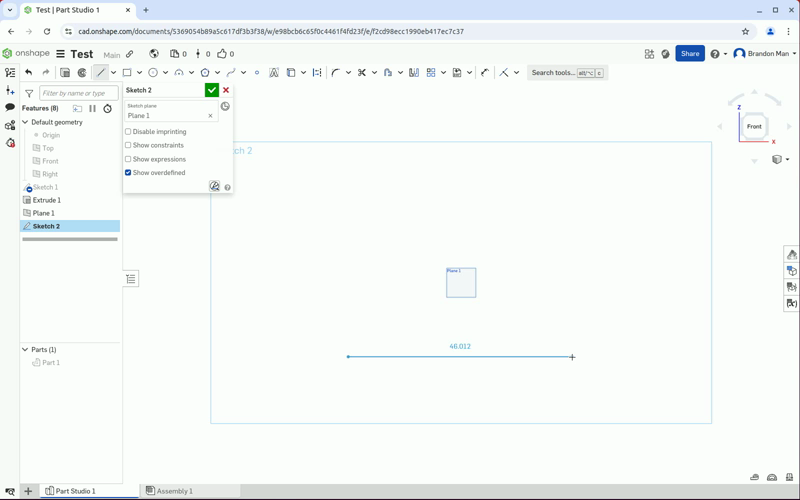
key_down(shift)
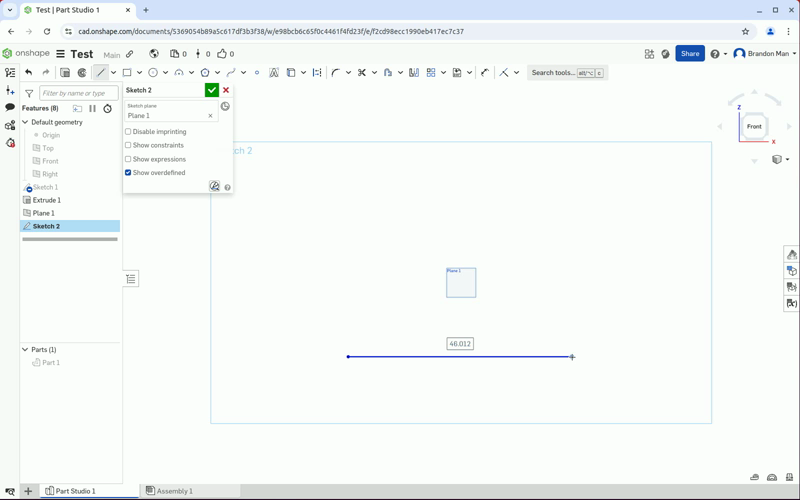
mouse_move(572, 210)
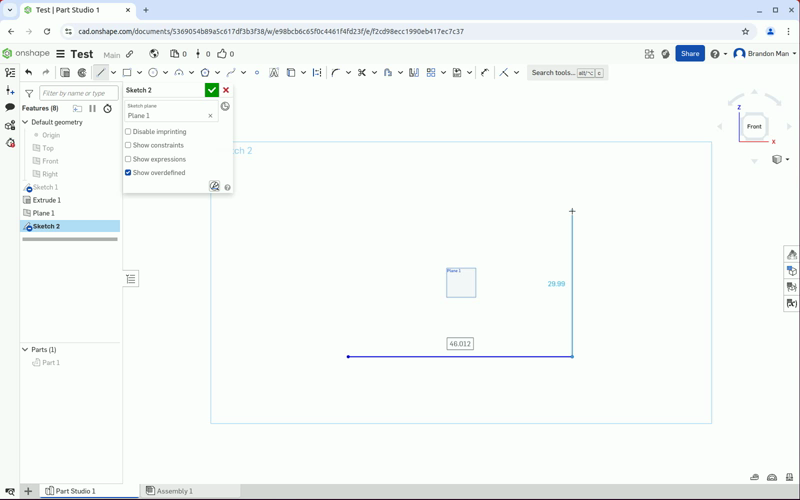
click(572, 210)
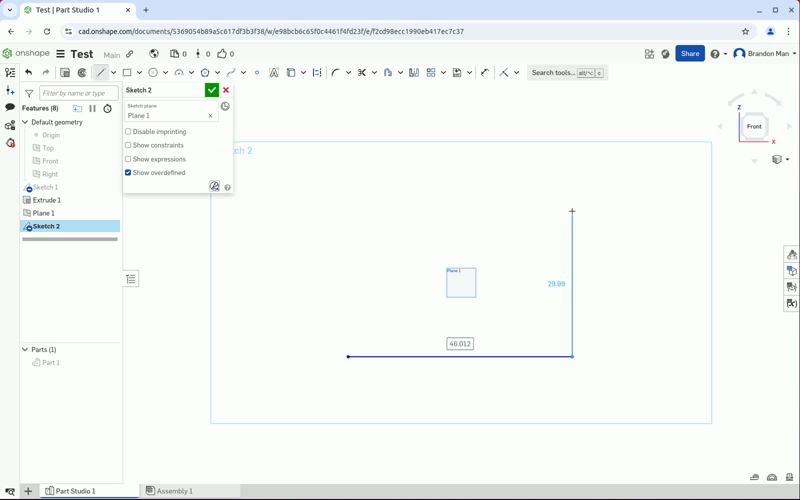
key_up(shift)
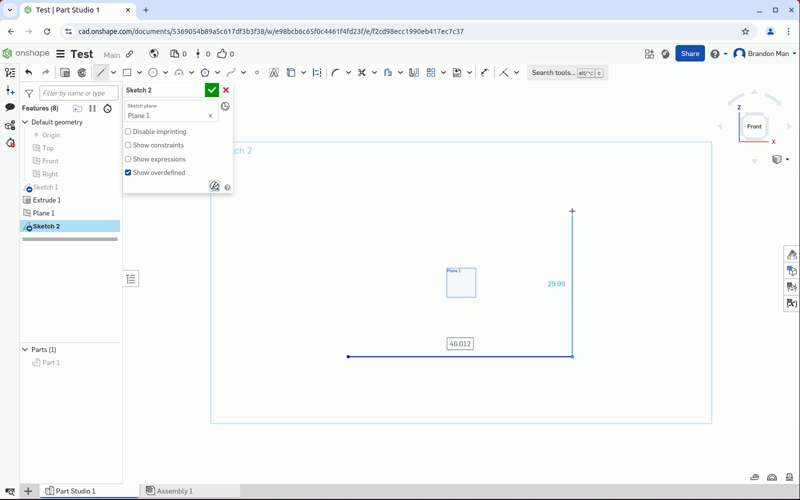
key_down(shift)
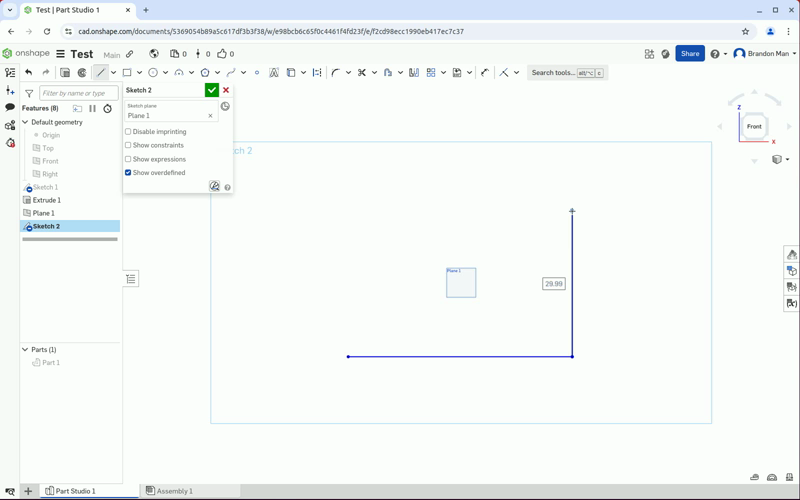
mouse_move(348, 210)
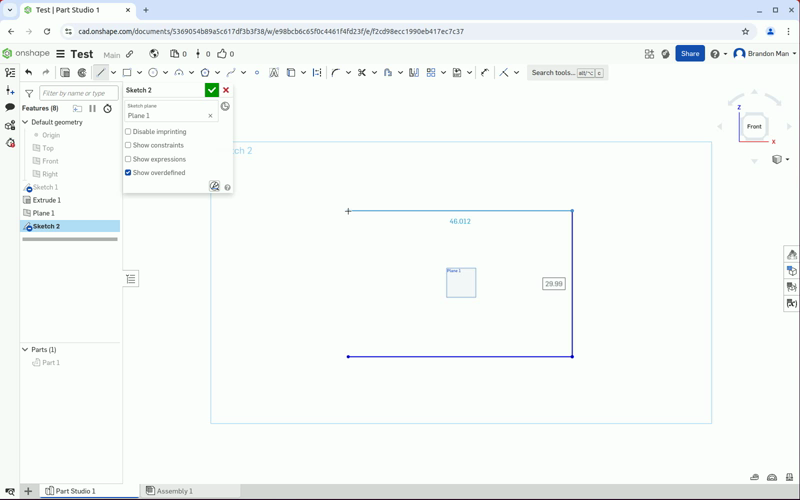
click(348, 210)
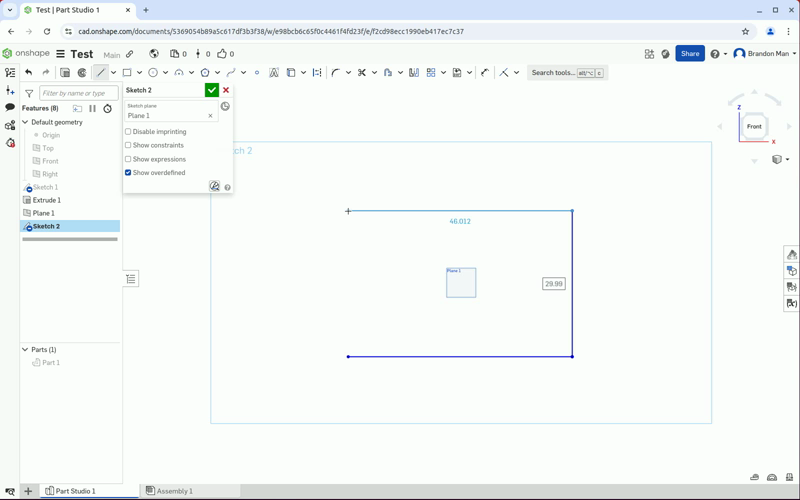
key_up(shift)
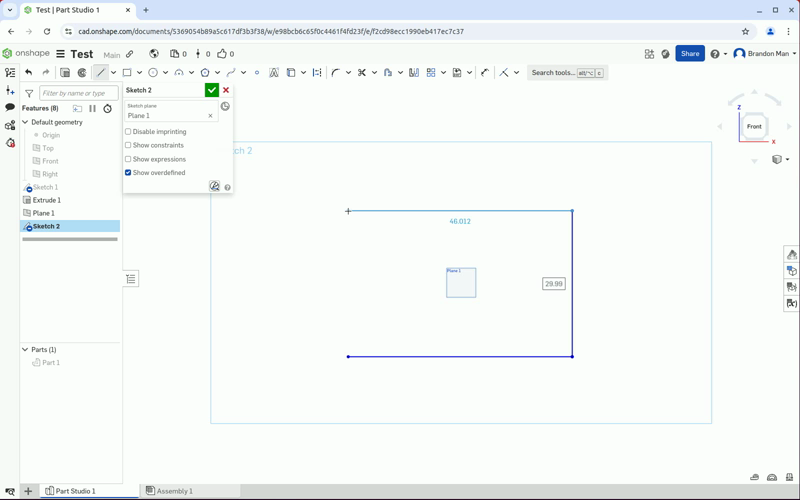
key_down(shift)
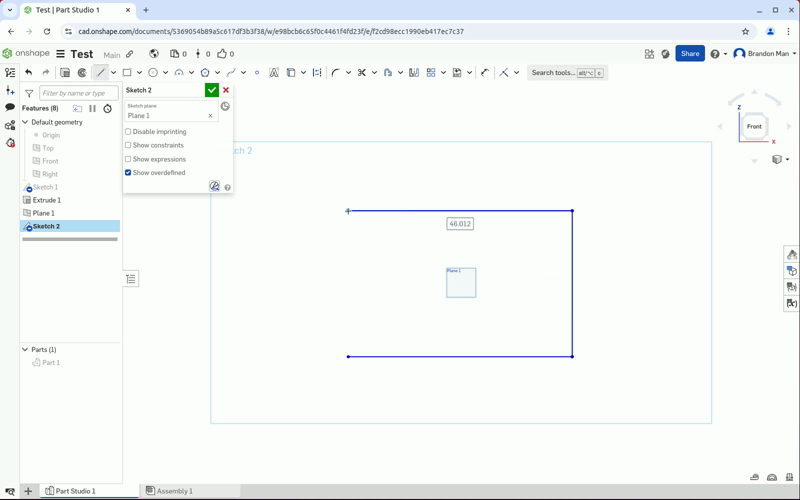
mouse_move(348, 356)
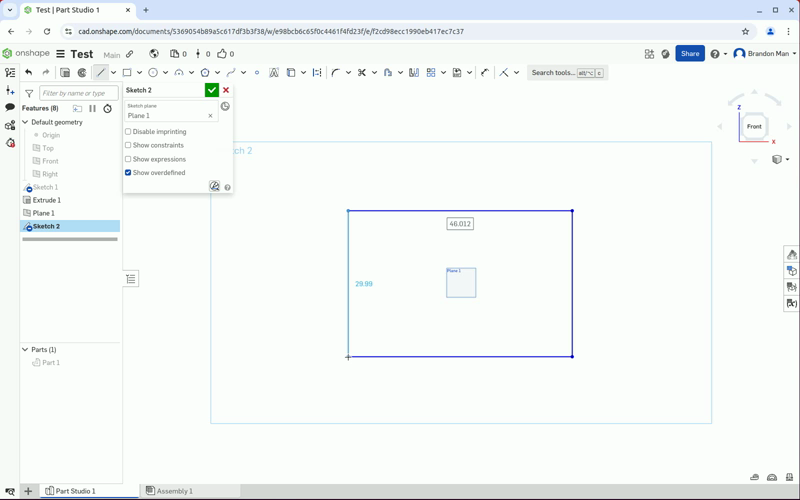
key_up(shift)
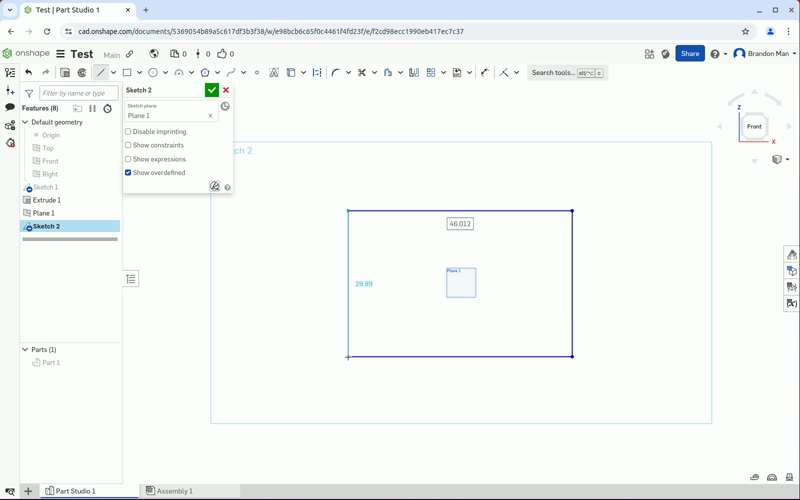
click(348, 356)
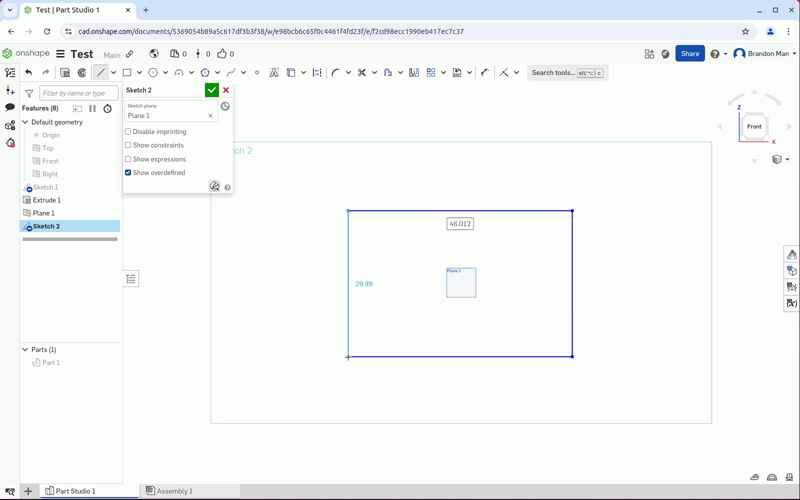
key(esc)
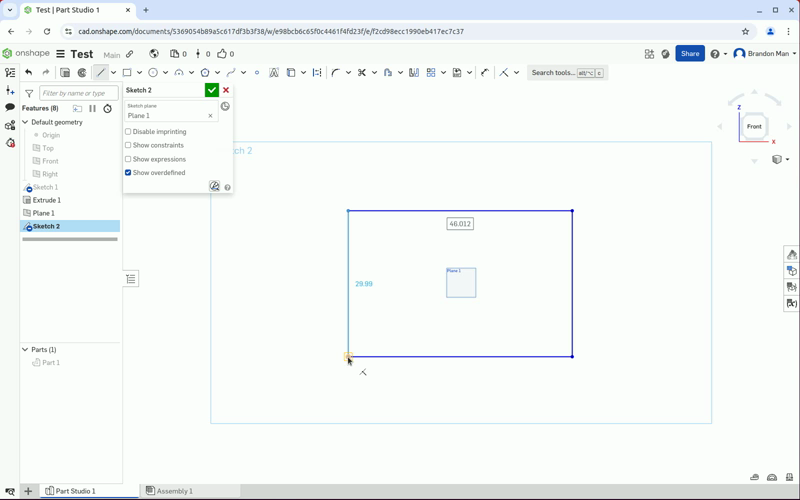
key(l)
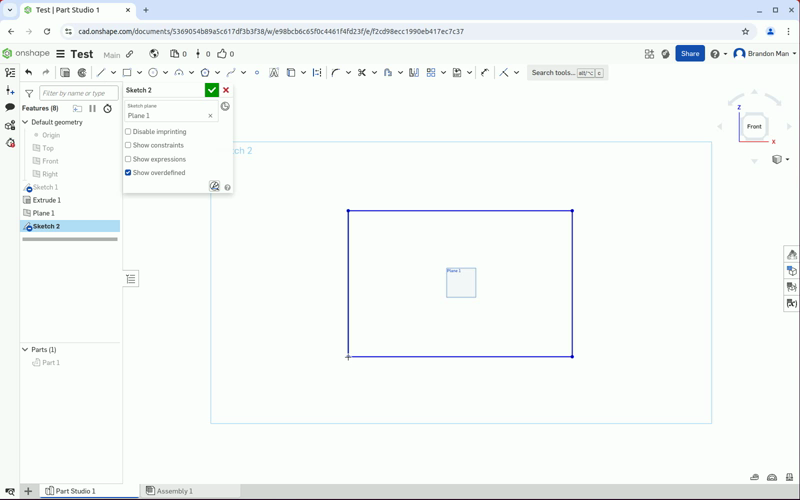
key_down(shift)
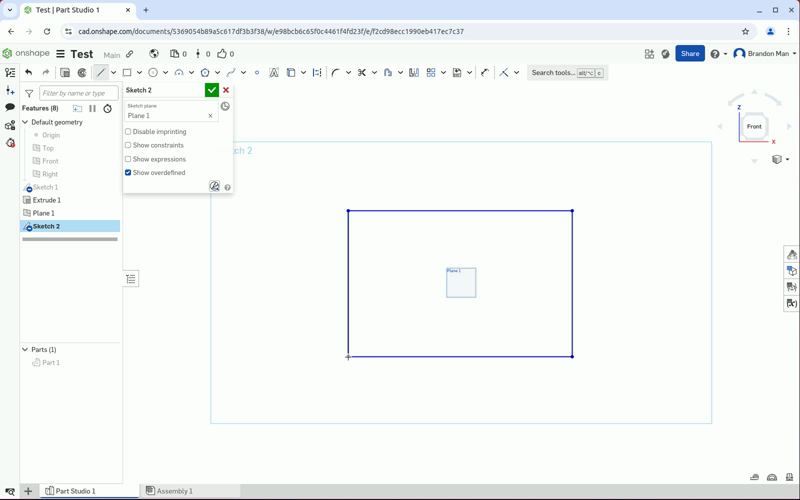
mouse_move(350, 354)
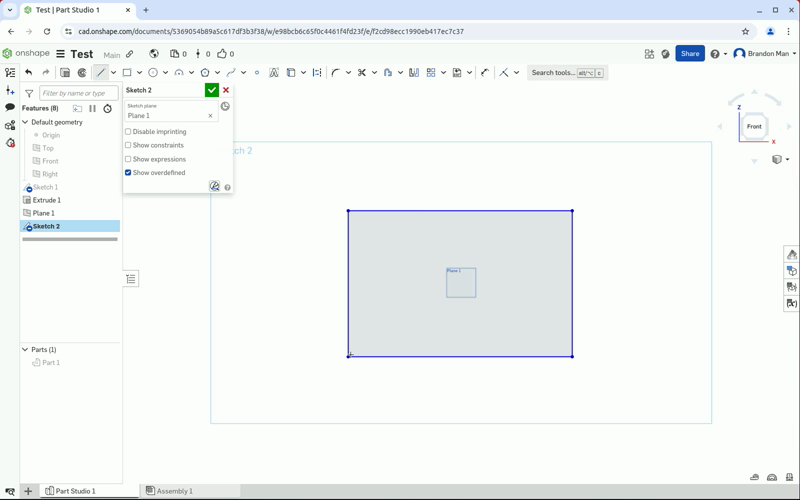
scroll(6)
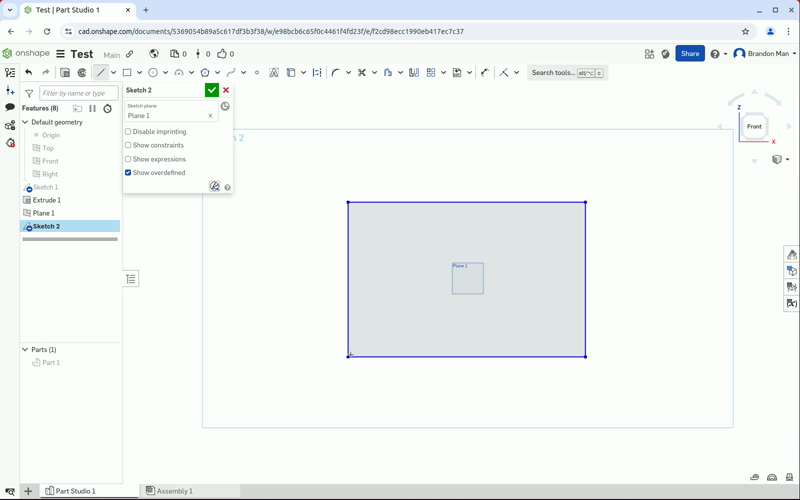
scroll(6)
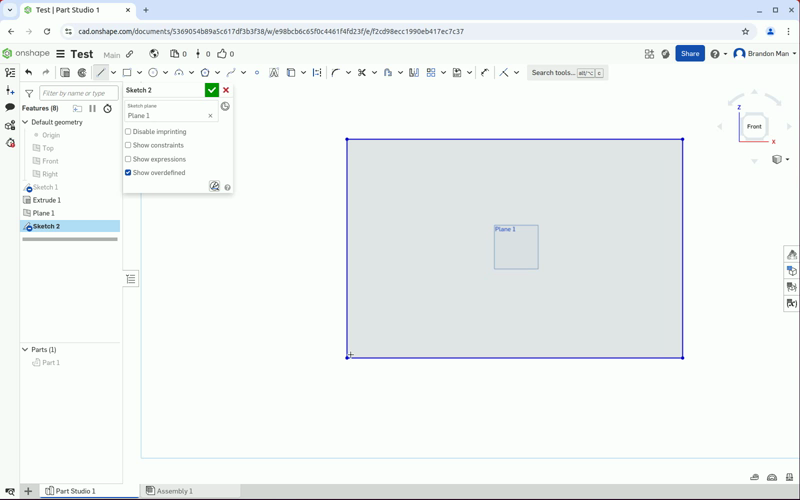
scroll(6)
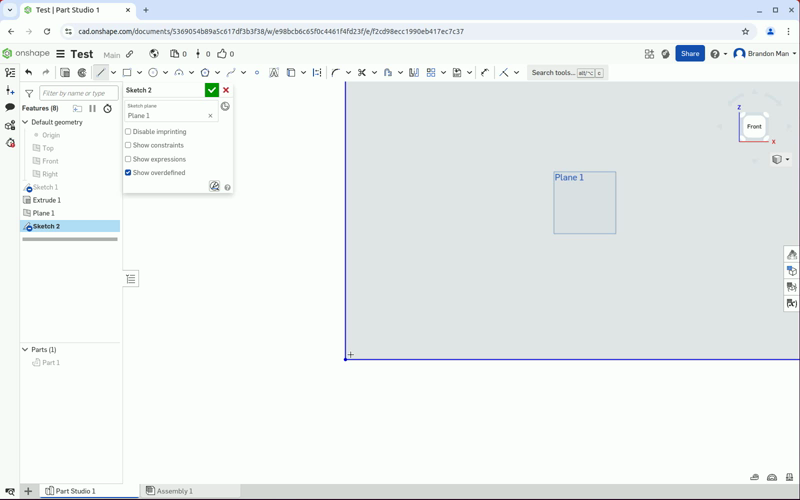
scroll(6)
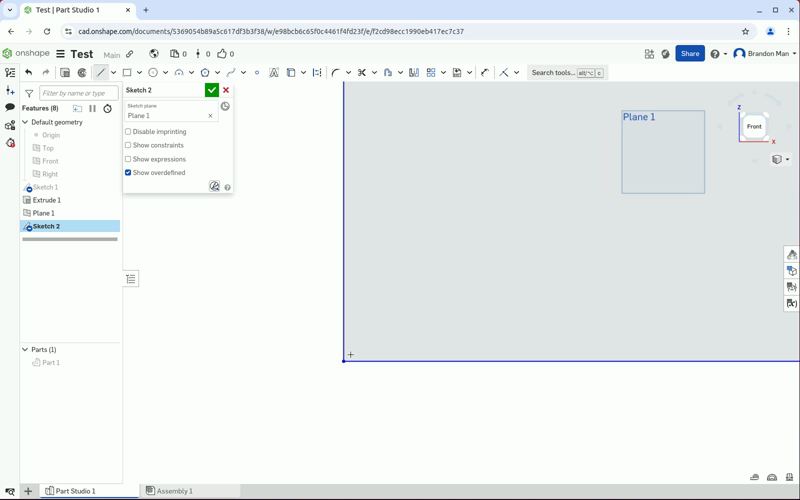
scroll(6)
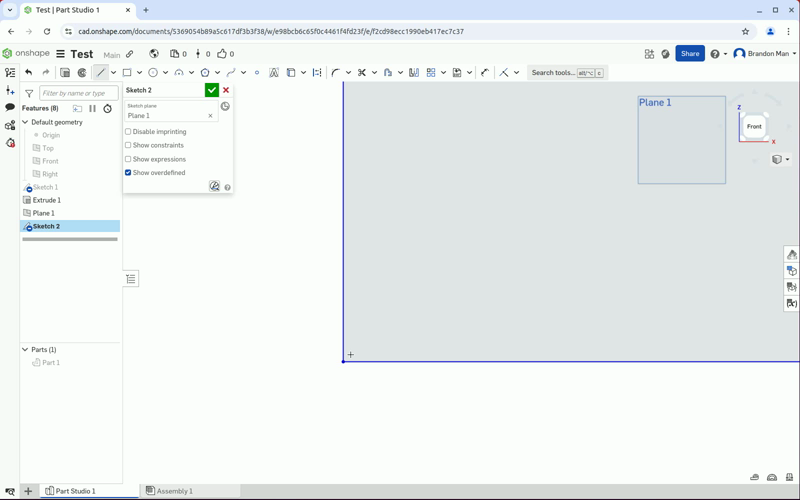
scroll(6)
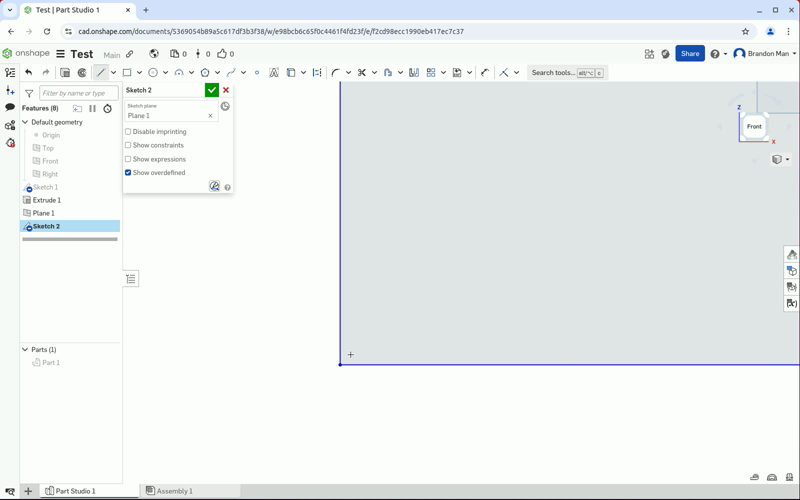
scroll(6)
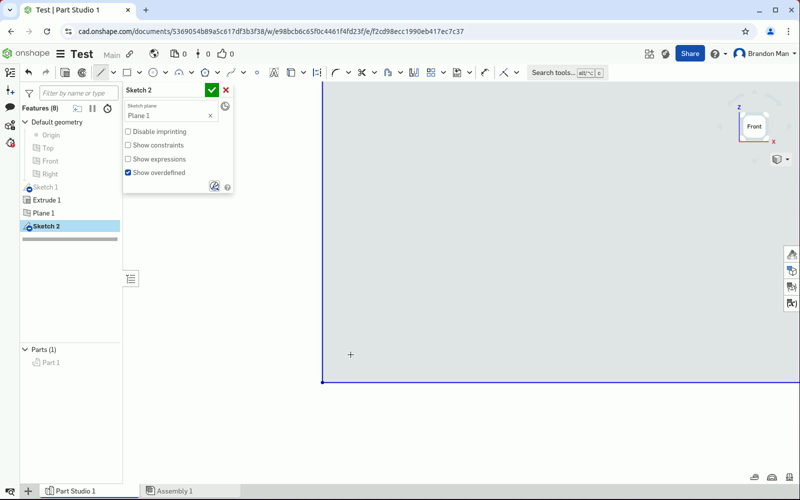
click(350, 354)
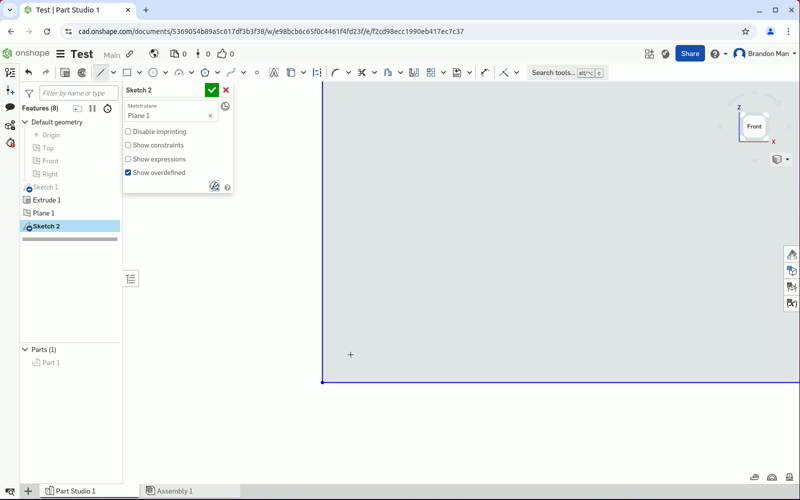
scroll(-6)
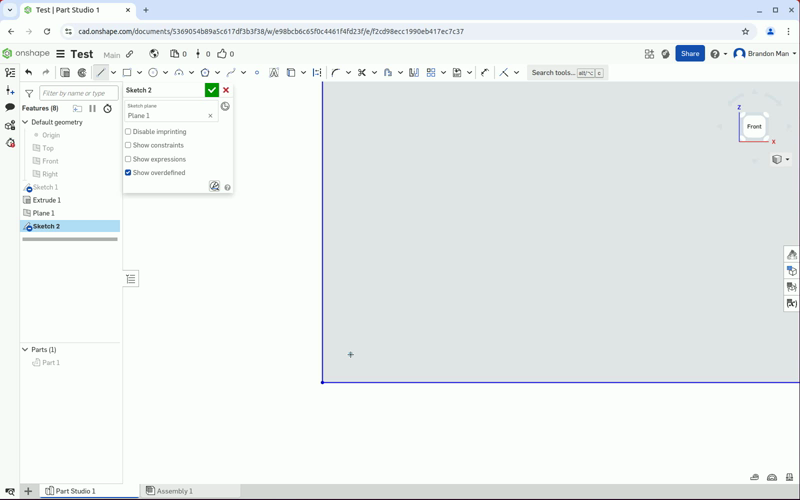
scroll(-6)
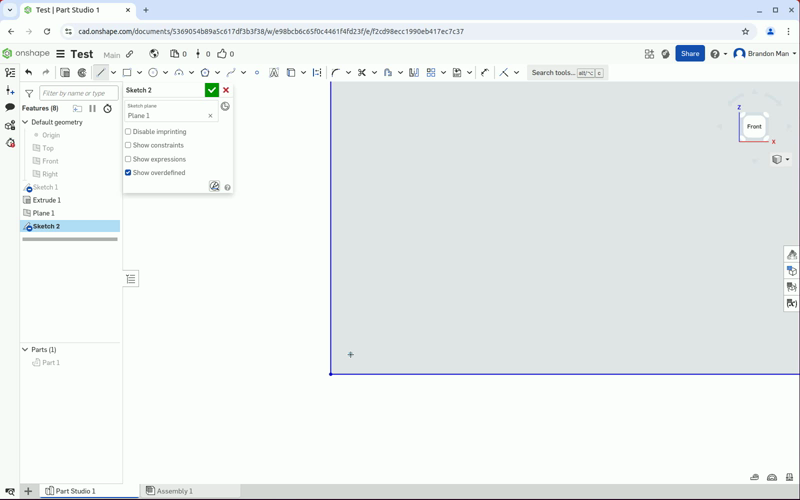
scroll(-6)
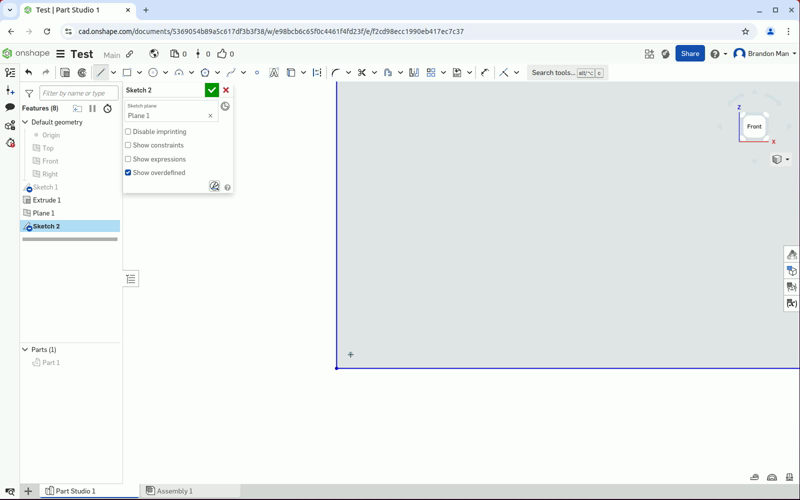
scroll(-6)
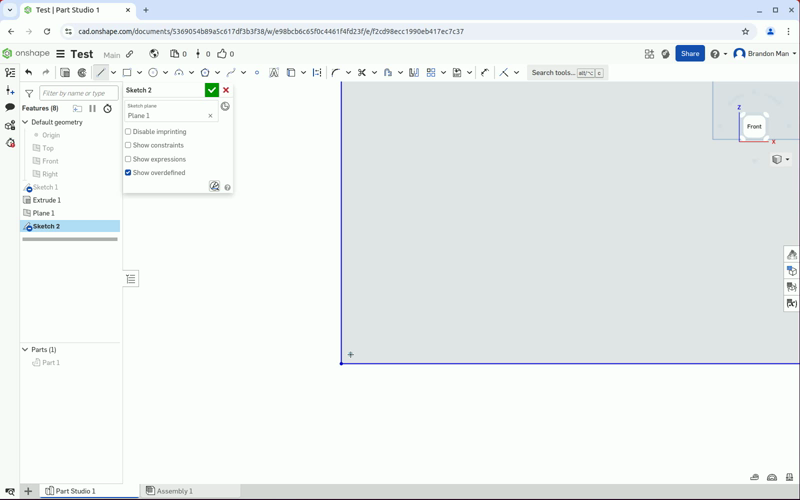
scroll(-6)
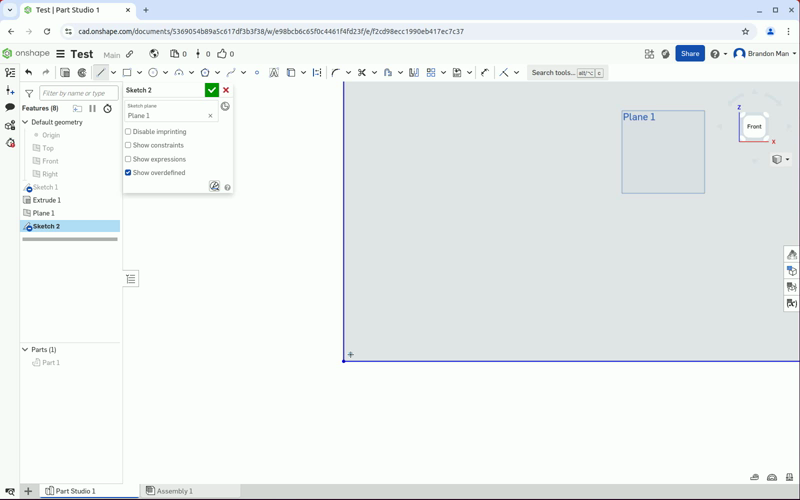
scroll(-6)
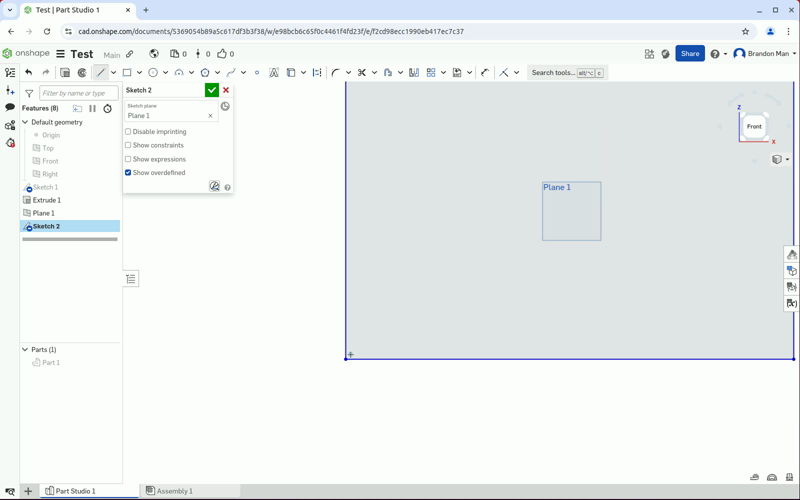
scroll(-6)
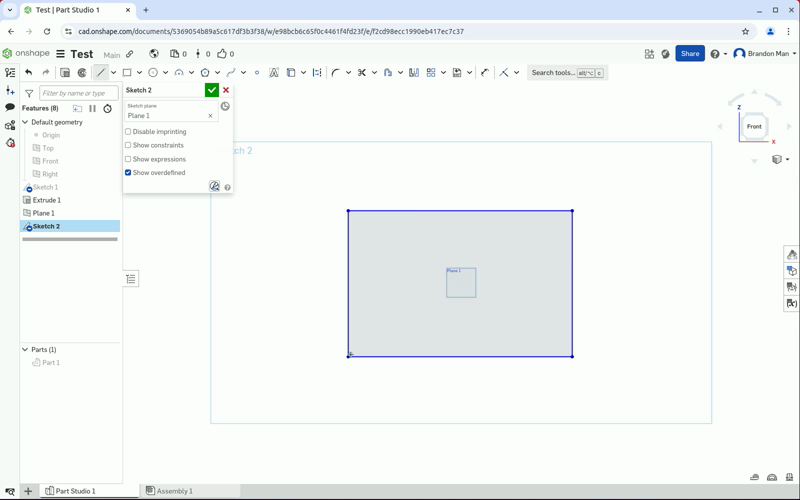
key_up(shift)
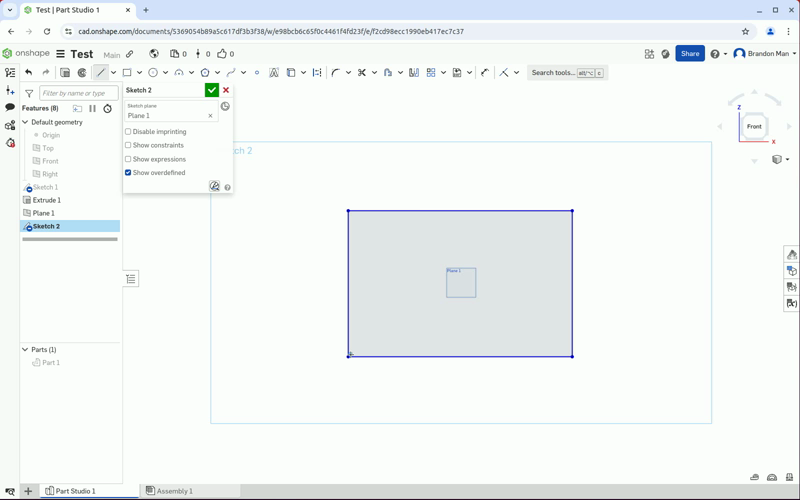
key_down(shift)
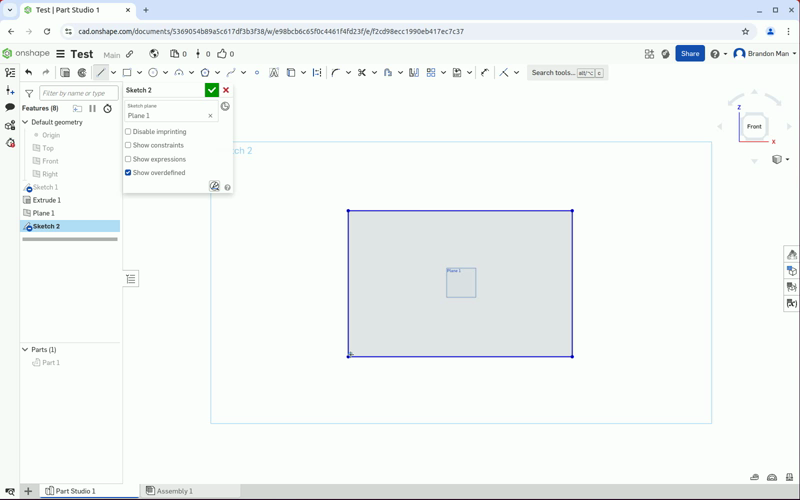
mouse_move(569, 354)
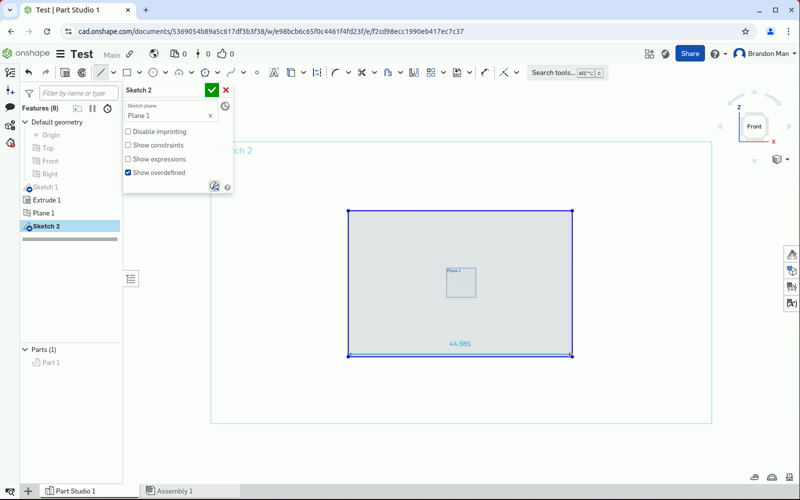
scroll(6)
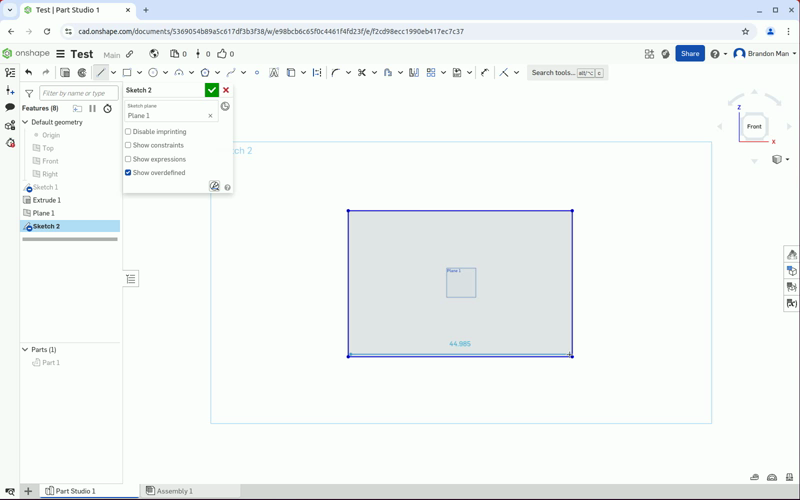
scroll(6)
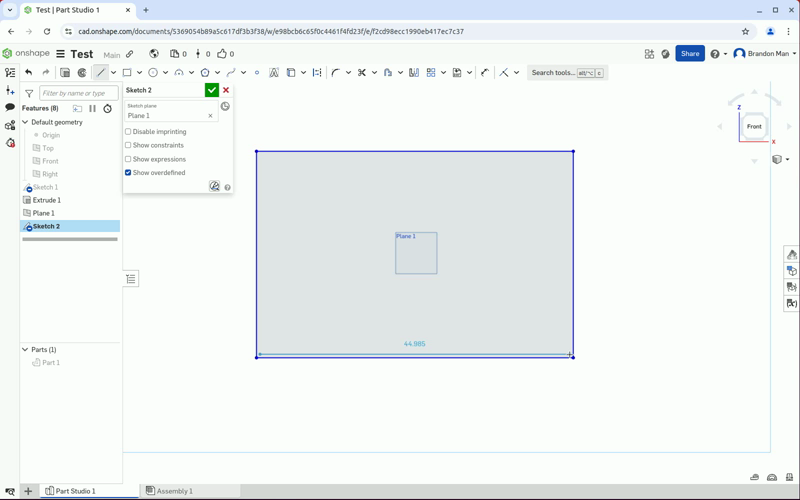
scroll(6)
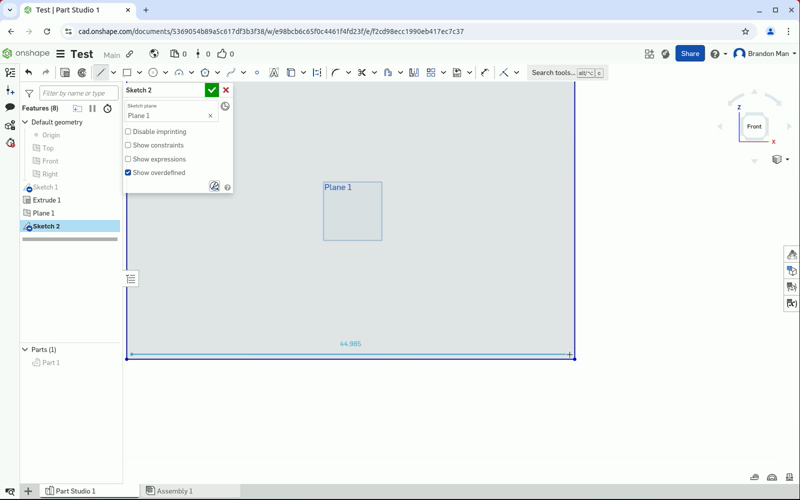
scroll(6)
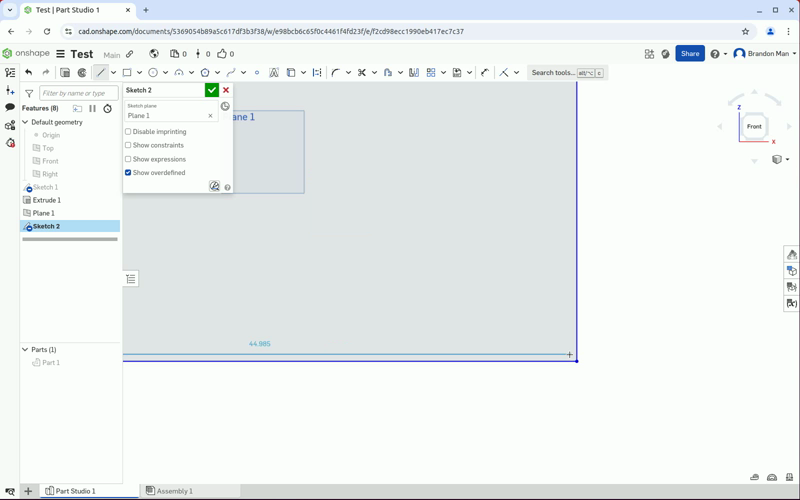
scroll(6)
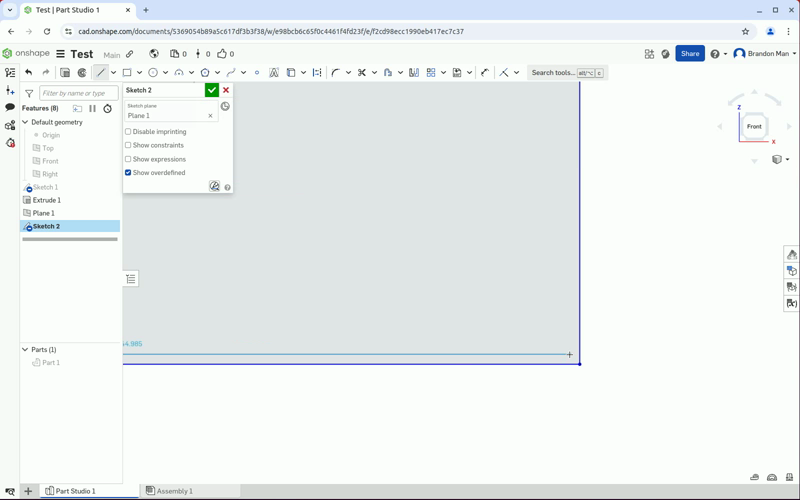
scroll(6)
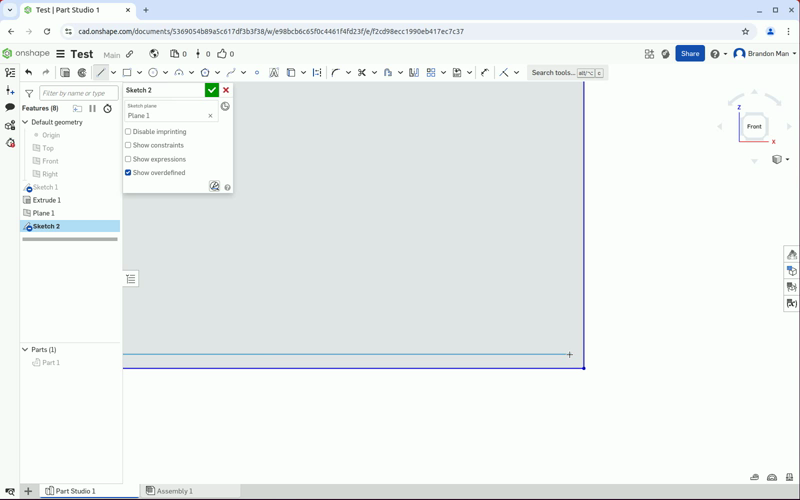
scroll(6)
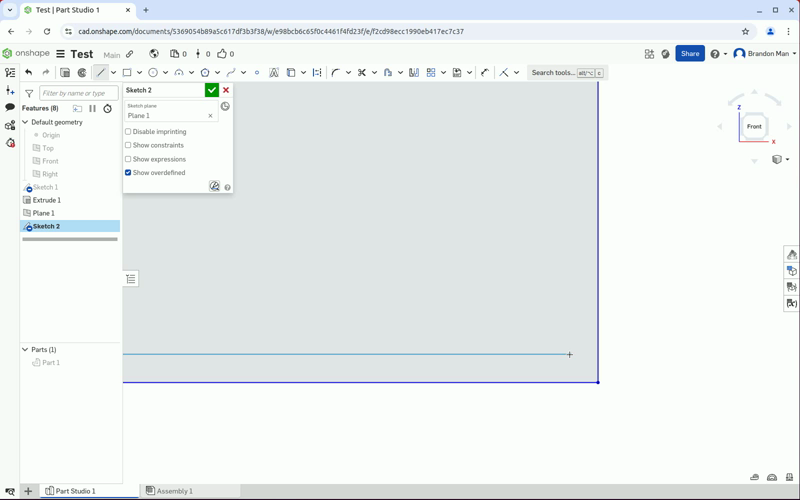
click(569, 354)
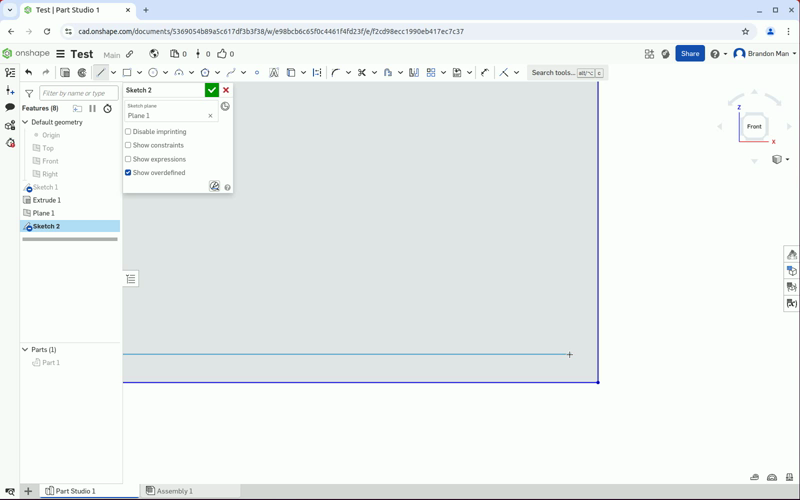
scroll(-6)
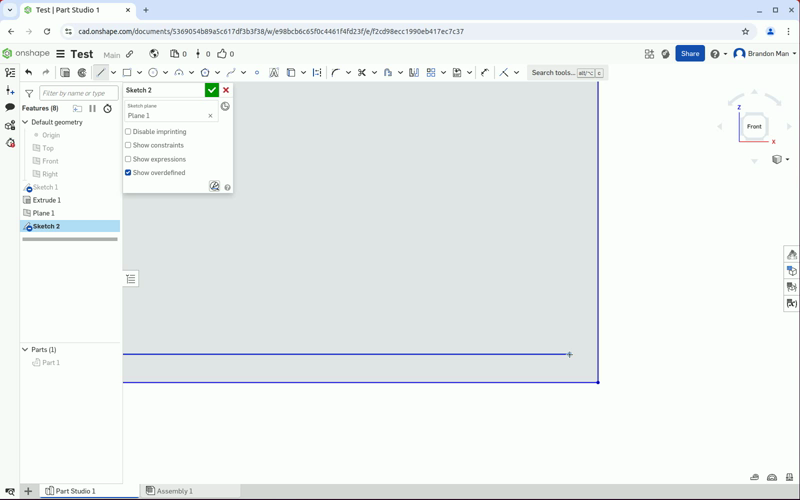
scroll(-6)
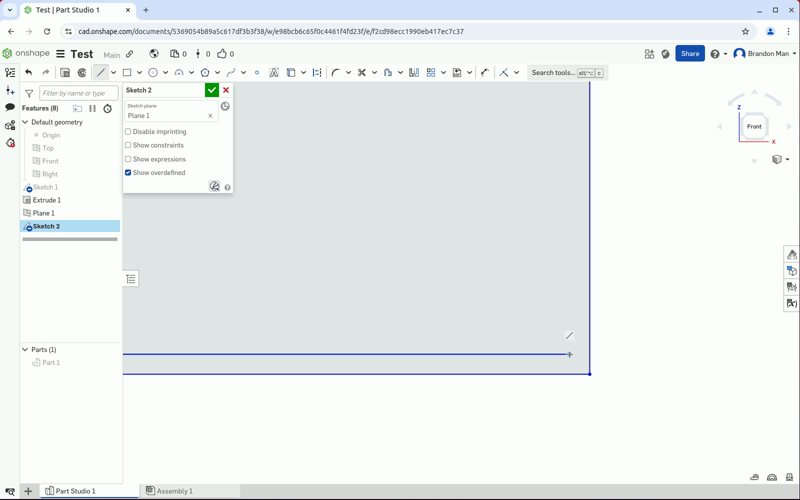
scroll(-6)
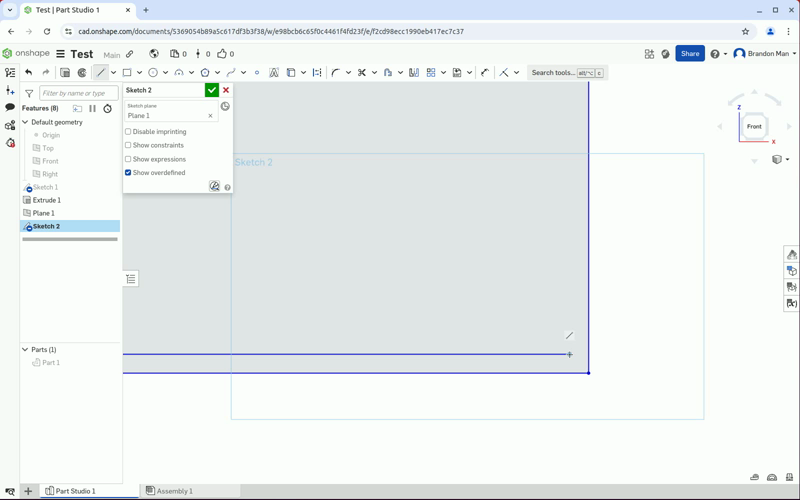
scroll(-6)
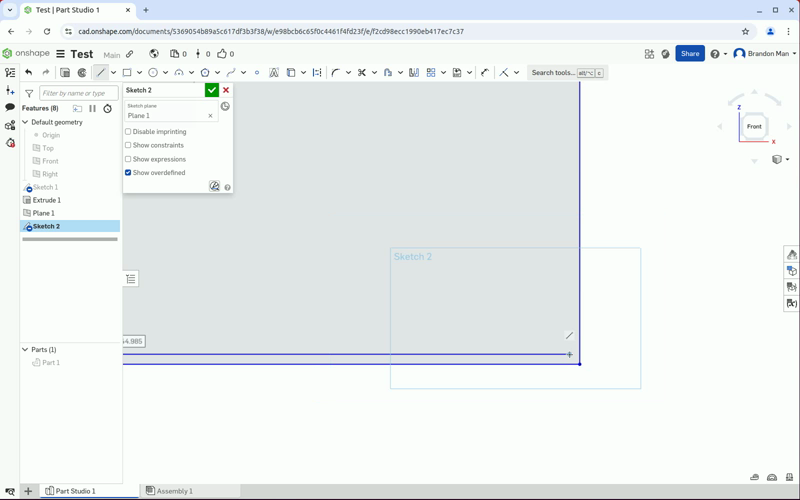
scroll(-6)
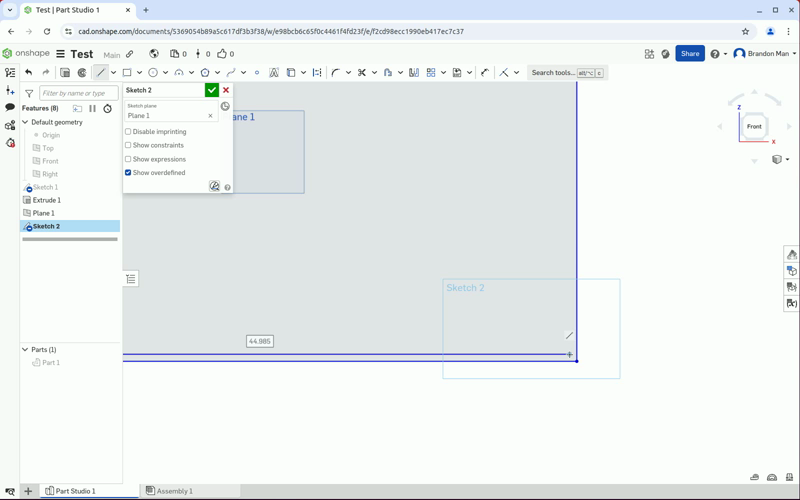
scroll(-6)
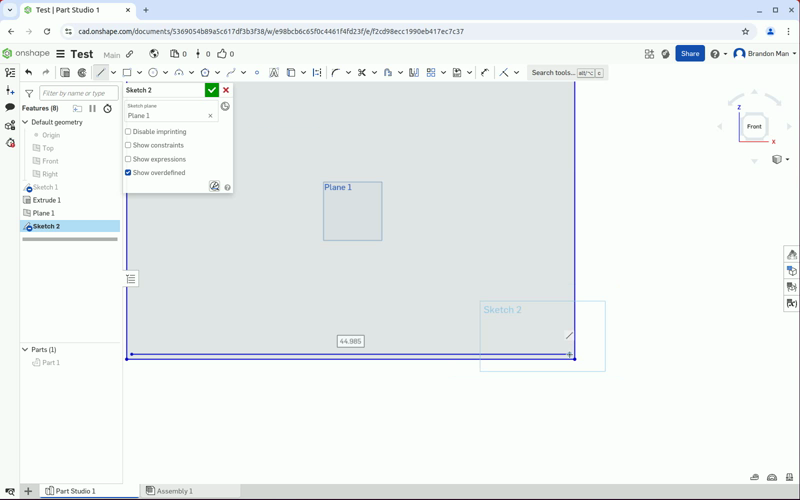
scroll(-6)
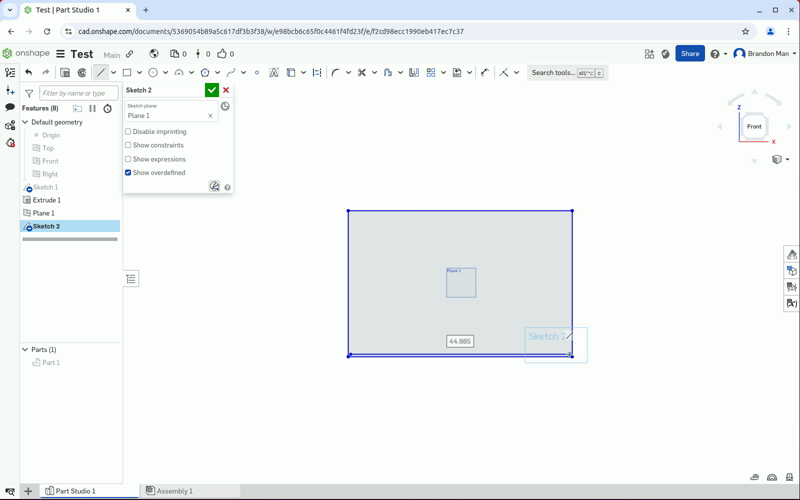
key_up(shift)
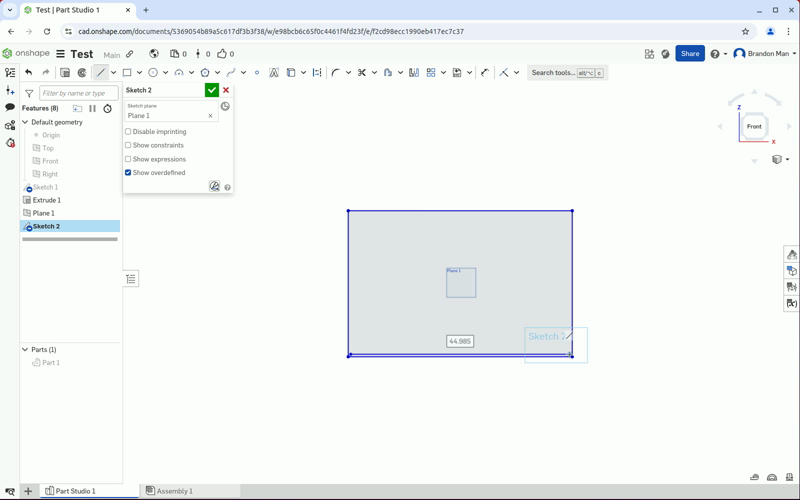
key_down(shift)
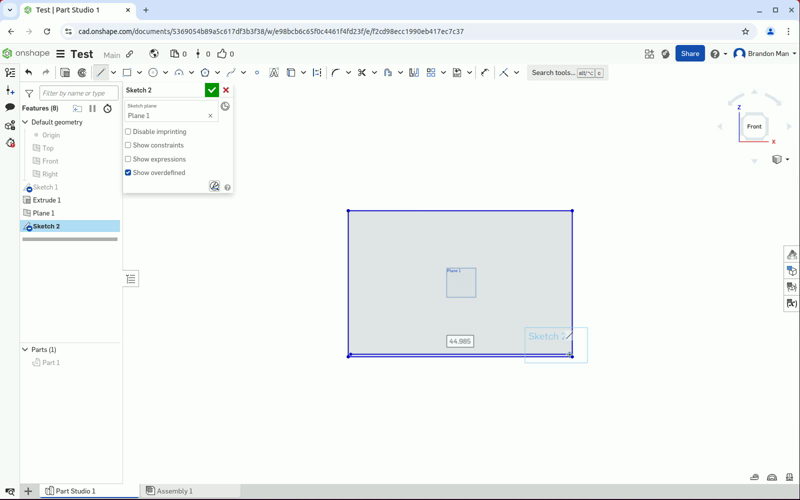
mouse_move(569, 213)
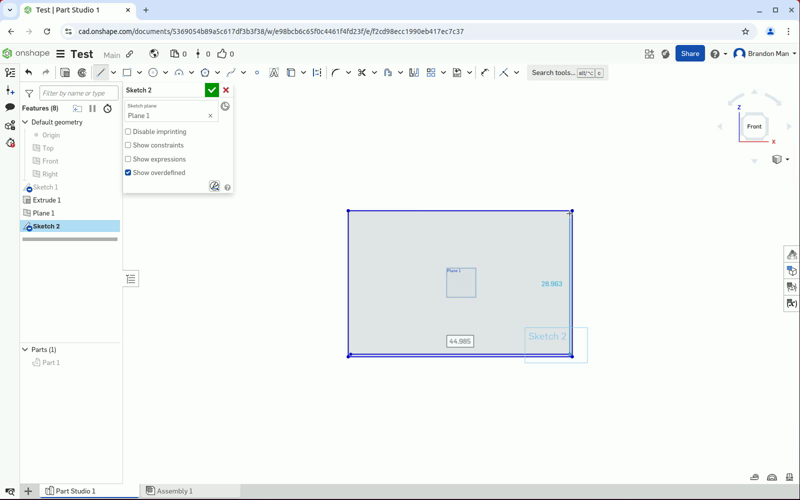
scroll(6)
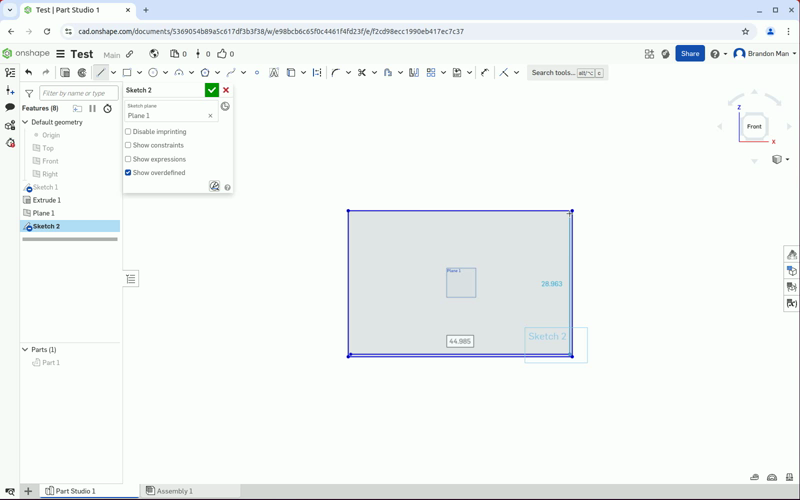
scroll(6)
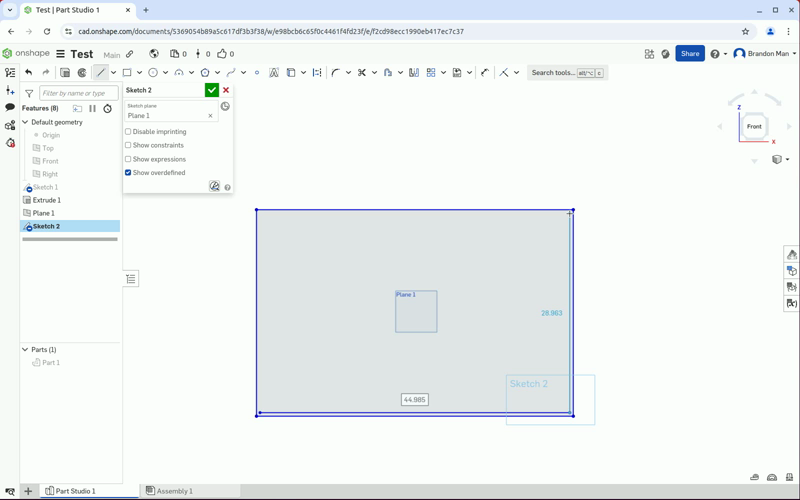
scroll(6)
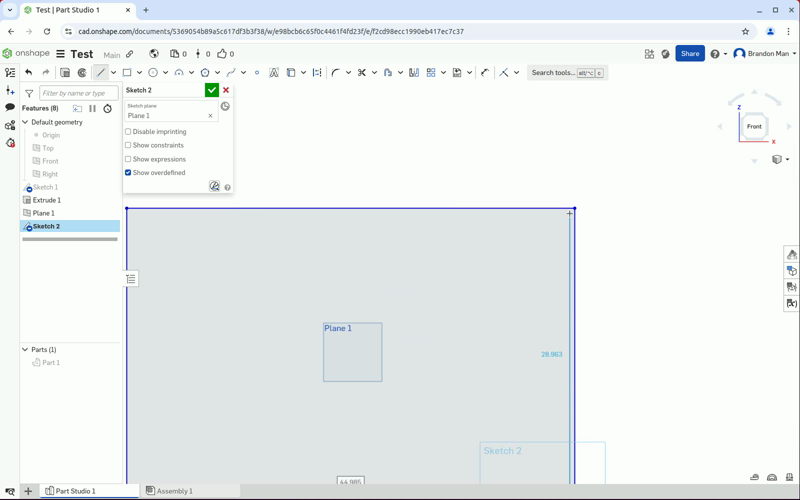
scroll(6)
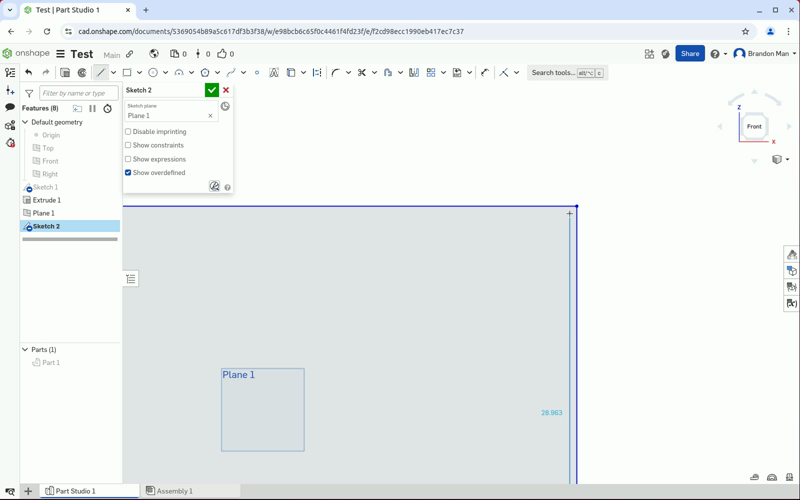
scroll(6)
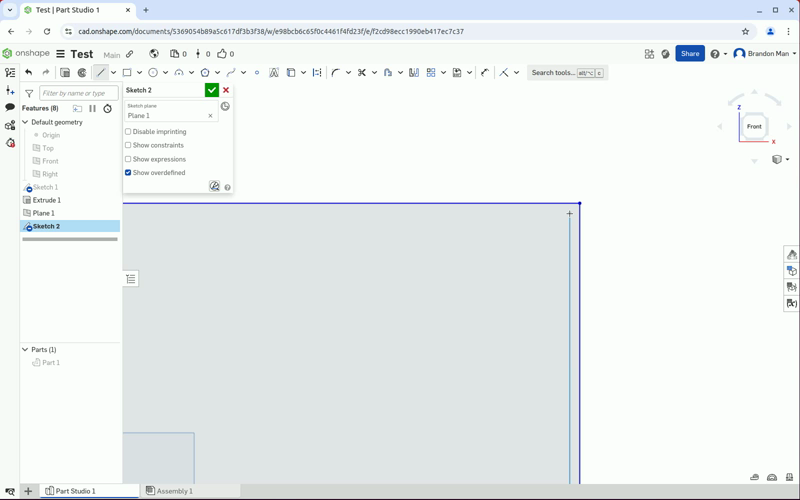
scroll(6)
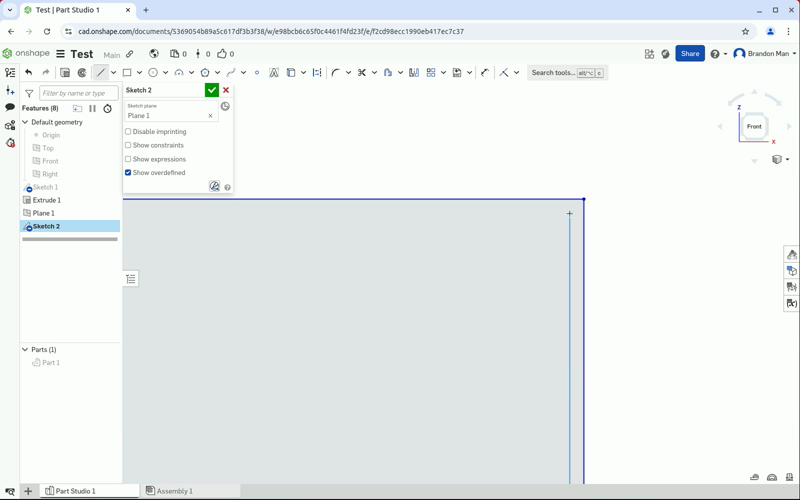
scroll(6)
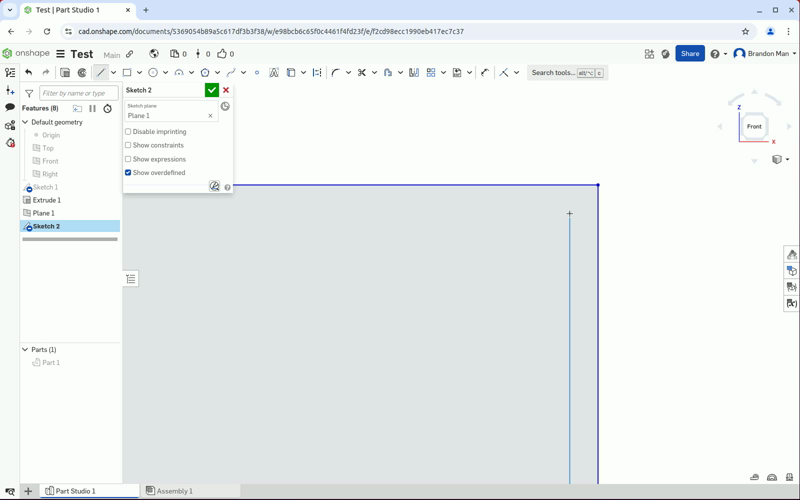
click(569, 213)
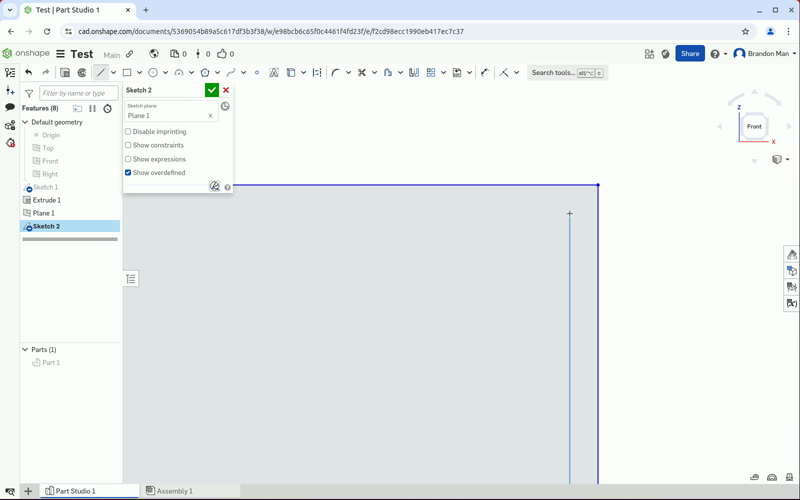
scroll(-6)
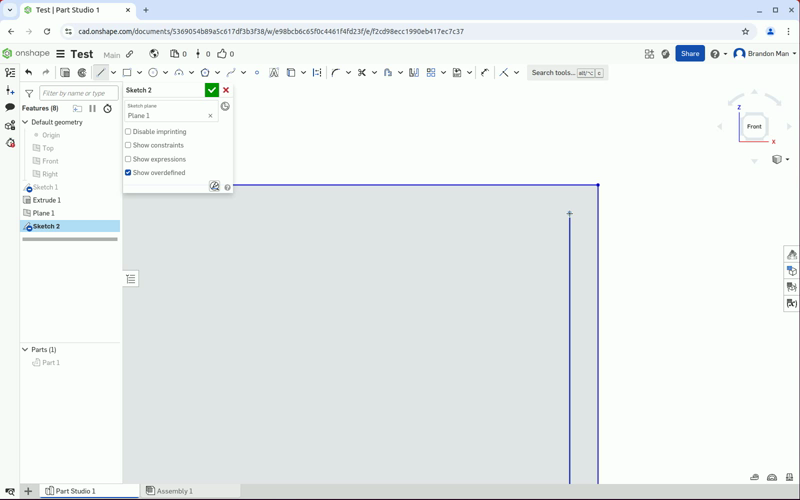
scroll(-6)
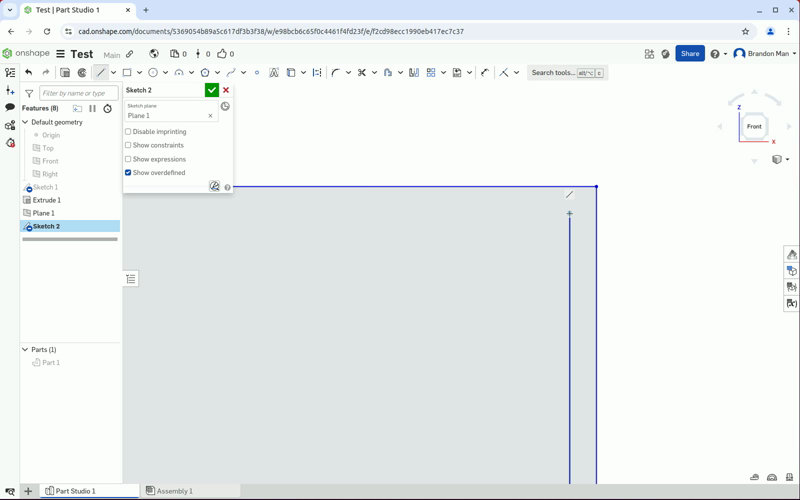
scroll(-6)
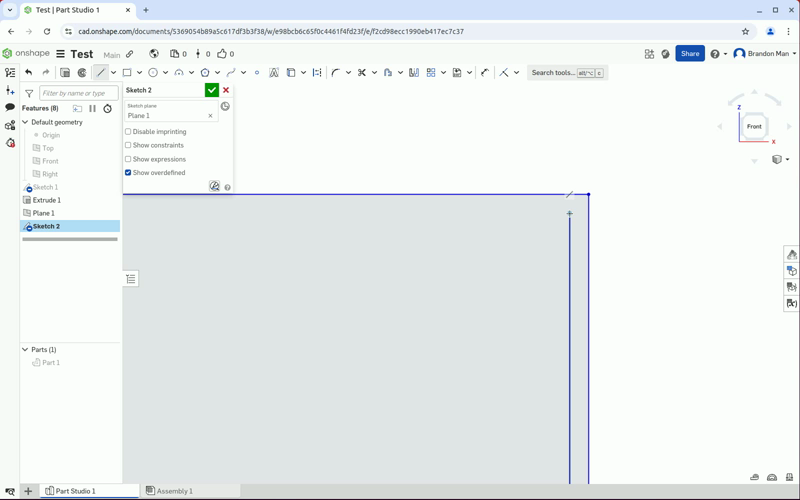
scroll(-6)
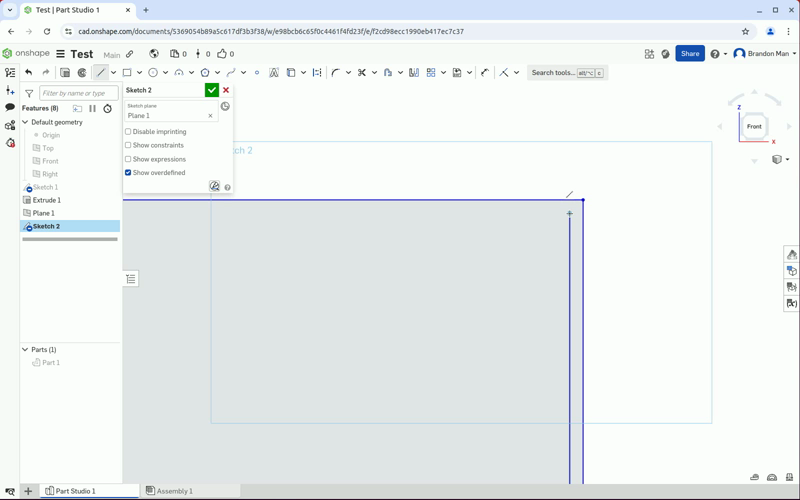
scroll(-6)
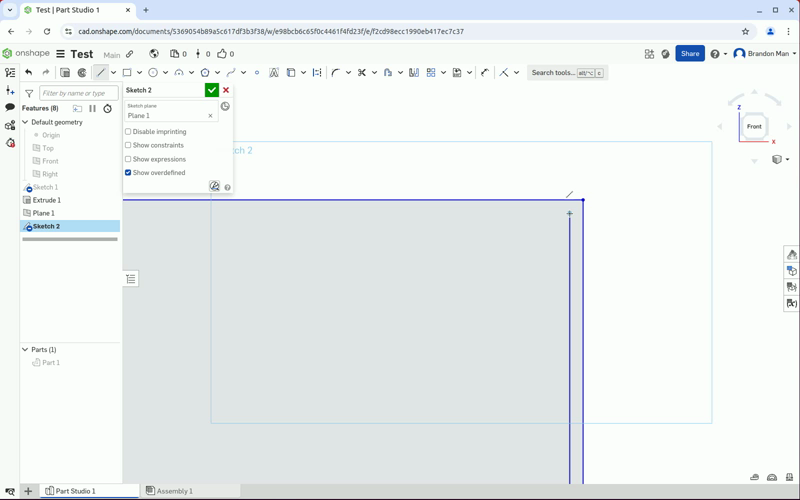
scroll(-6)
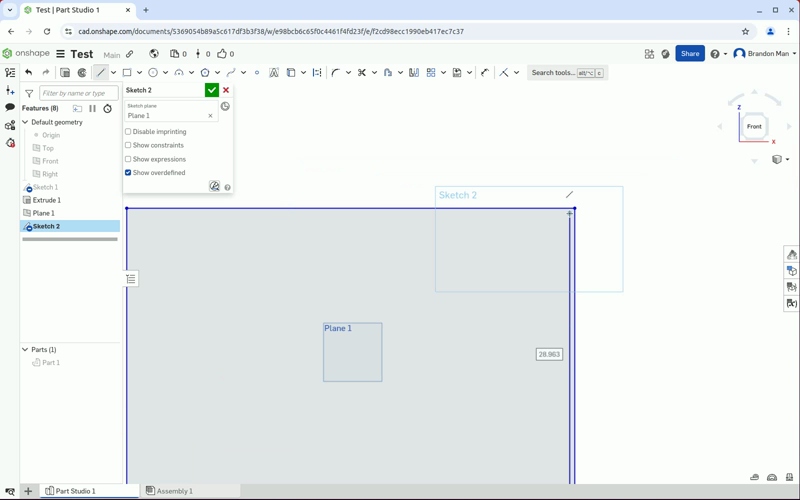
scroll(-6)
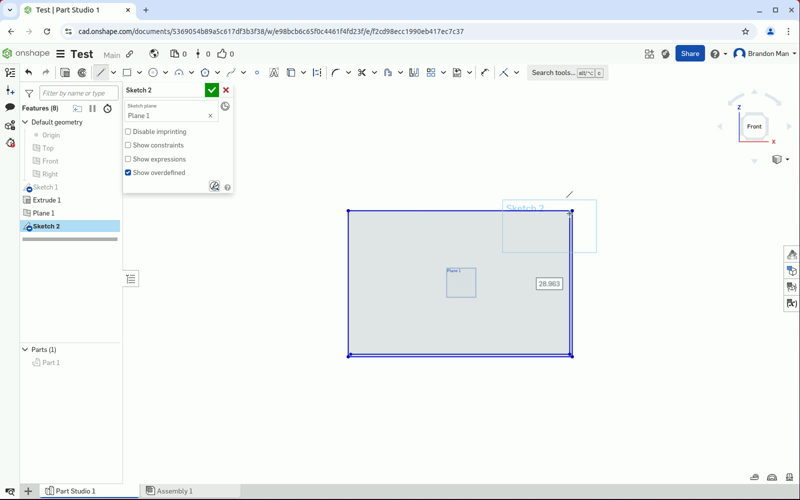
key_up(shift)
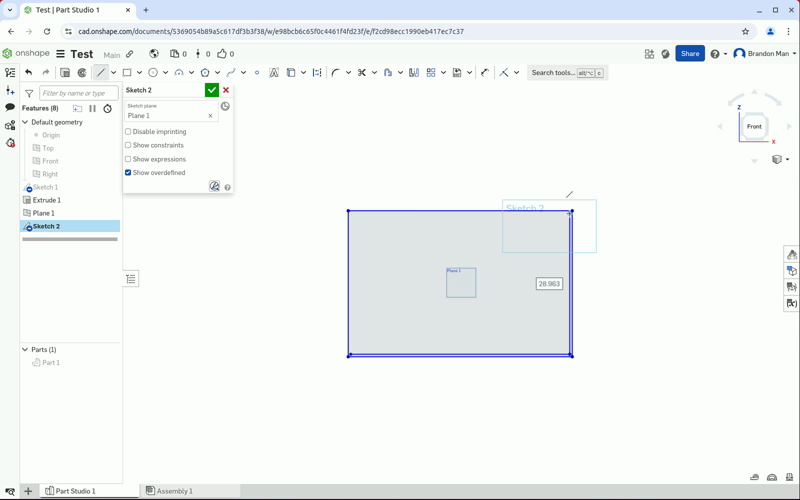
key_down(shift)
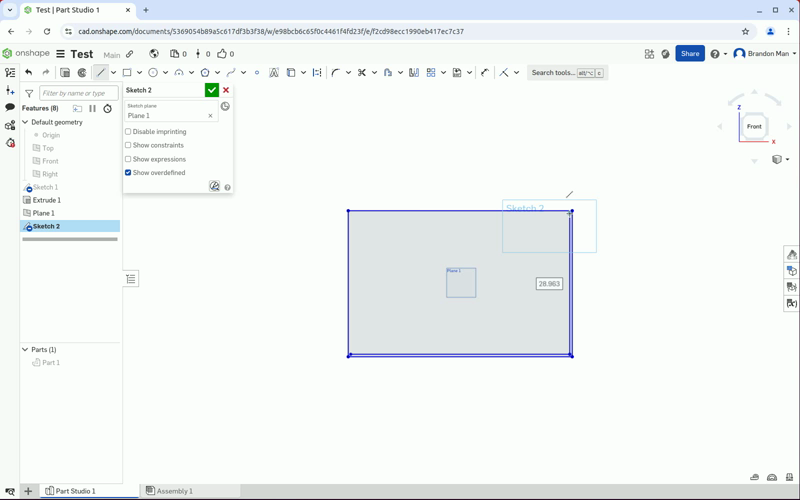
mouse_move(350, 213)
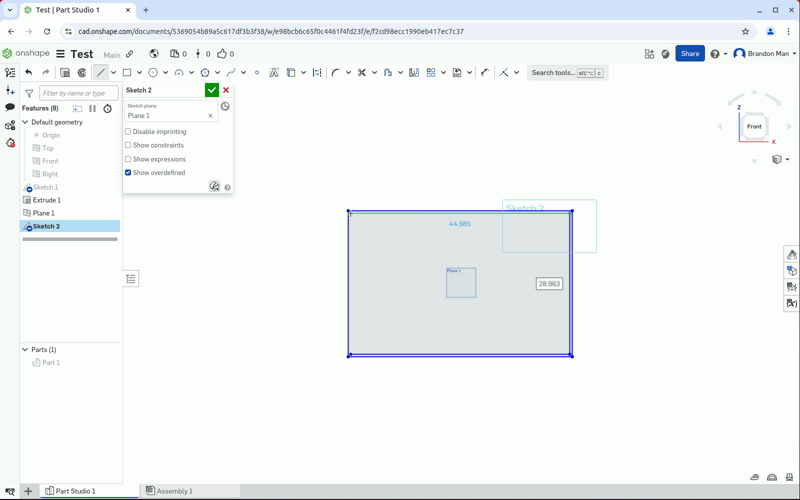
scroll(6)
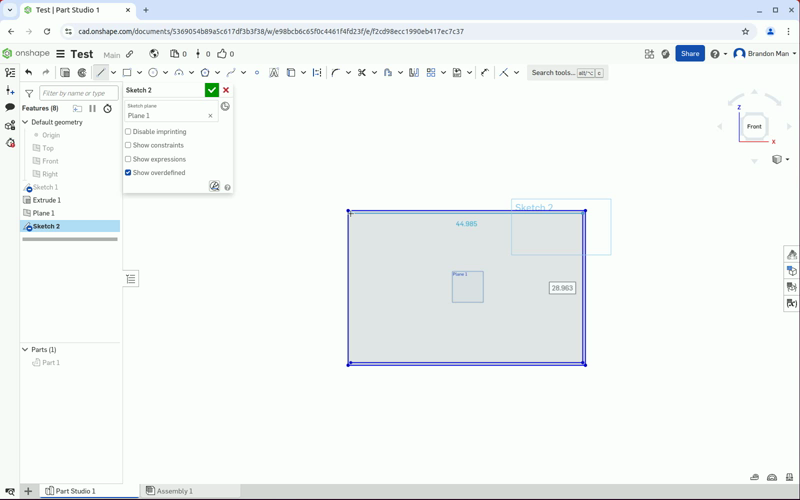
scroll(6)
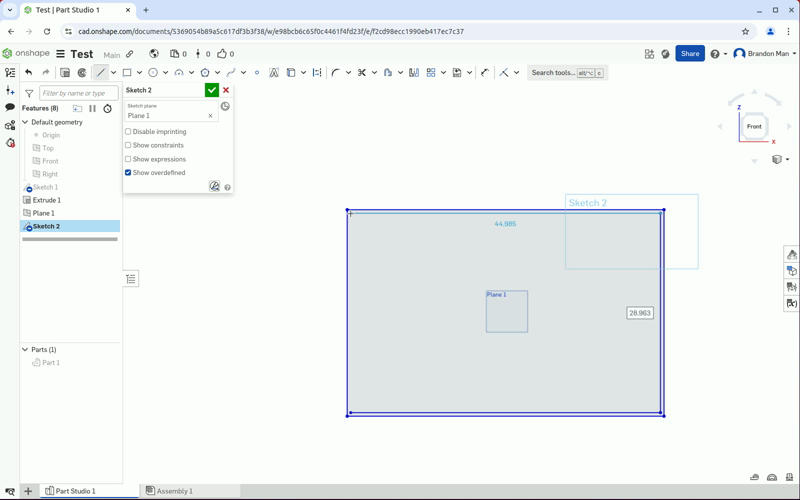
scroll(6)
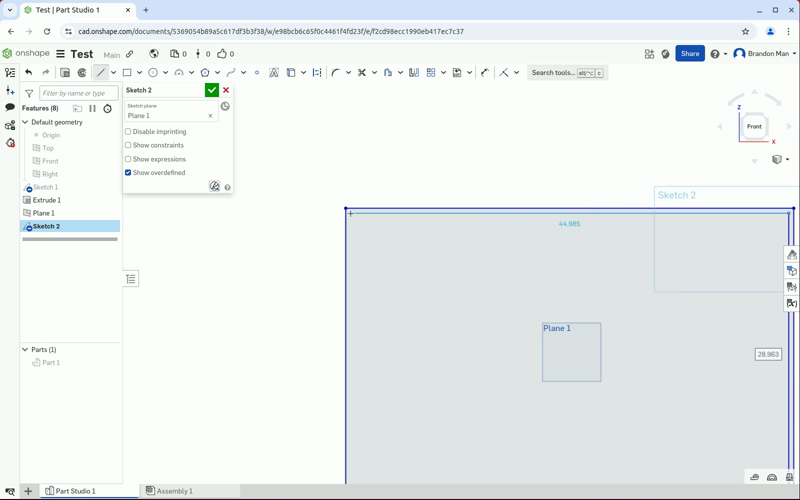
scroll(6)
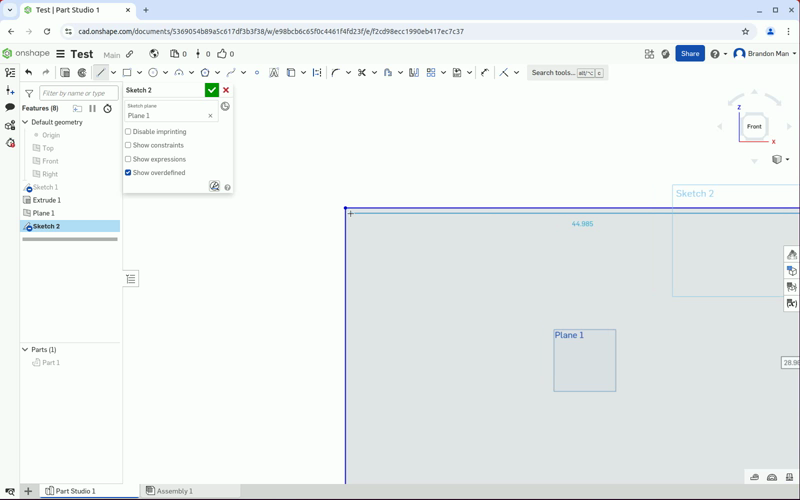
scroll(6)
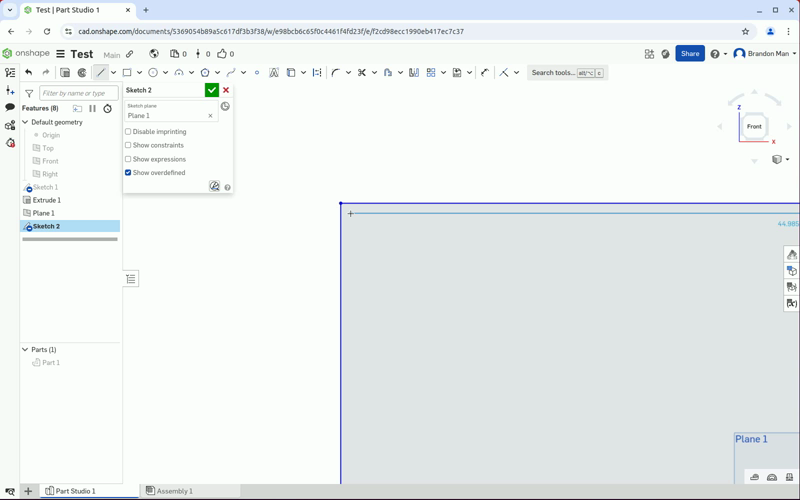
scroll(6)
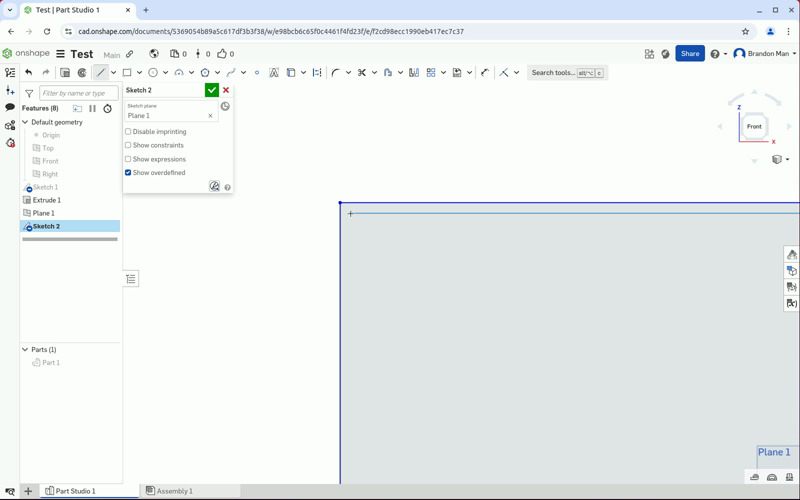
scroll(6)
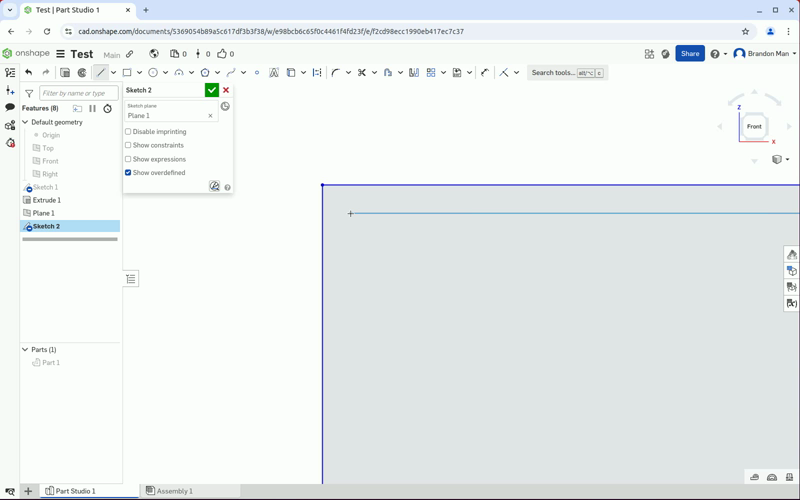
click(350, 213)
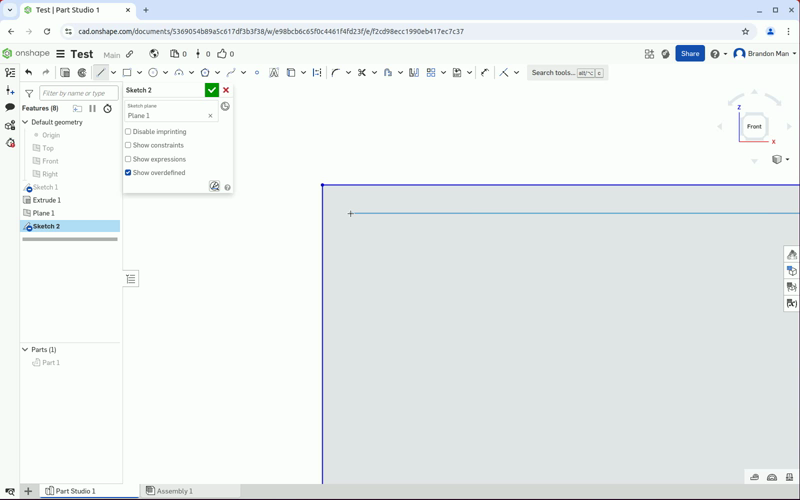
scroll(-6)
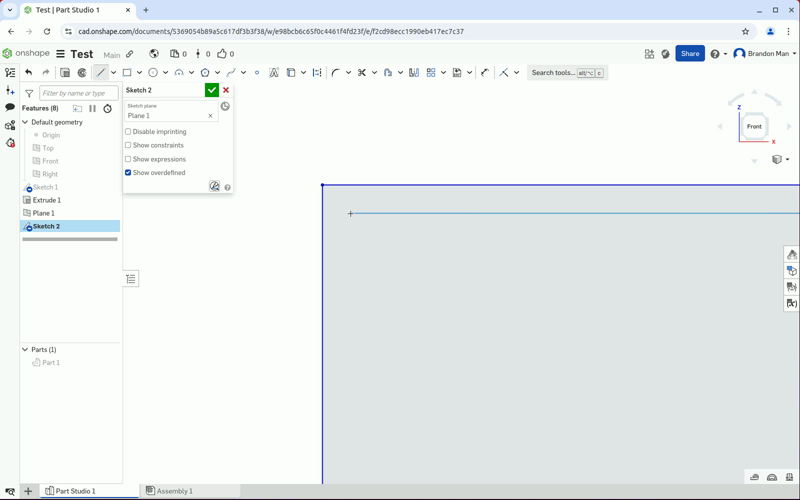
scroll(-6)
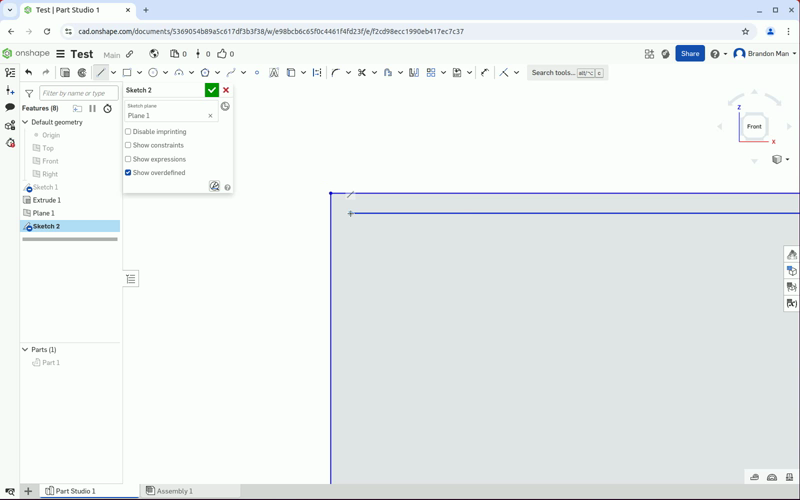
scroll(-6)
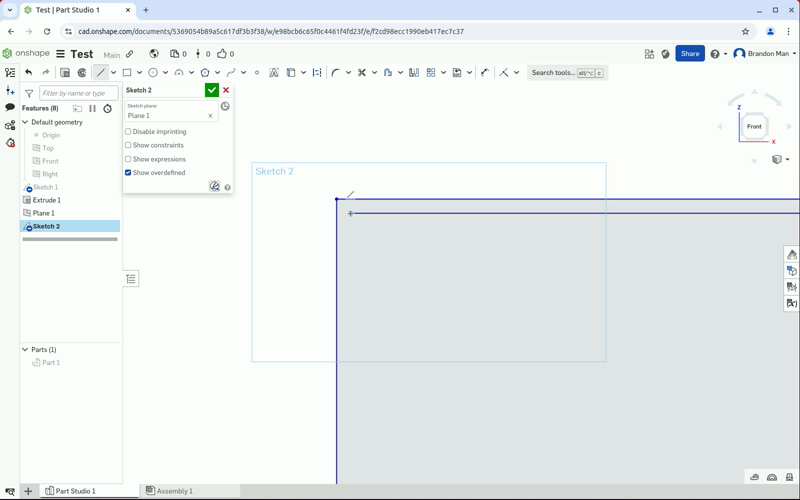
scroll(-6)
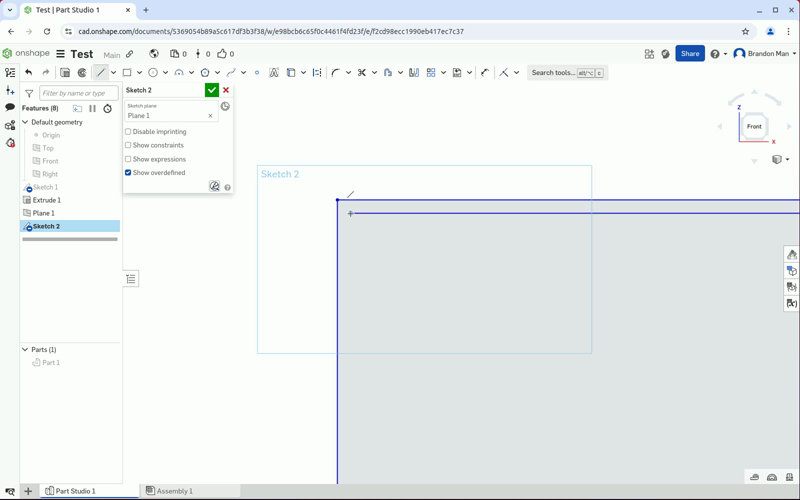
scroll(-6)
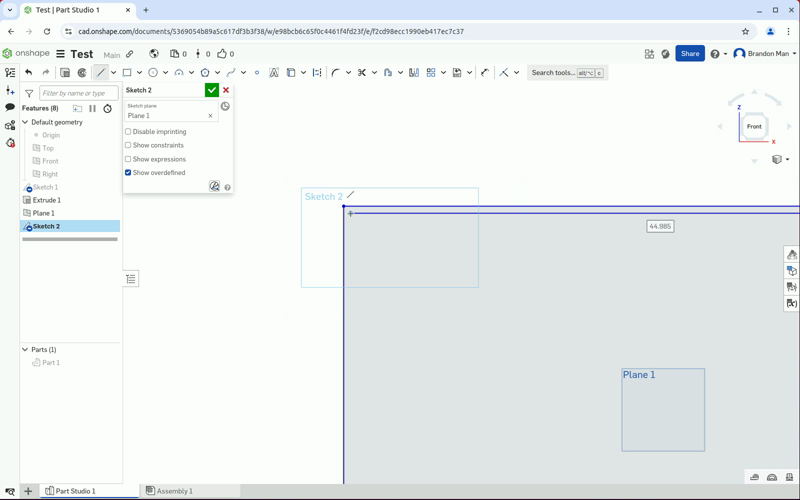
scroll(-6)
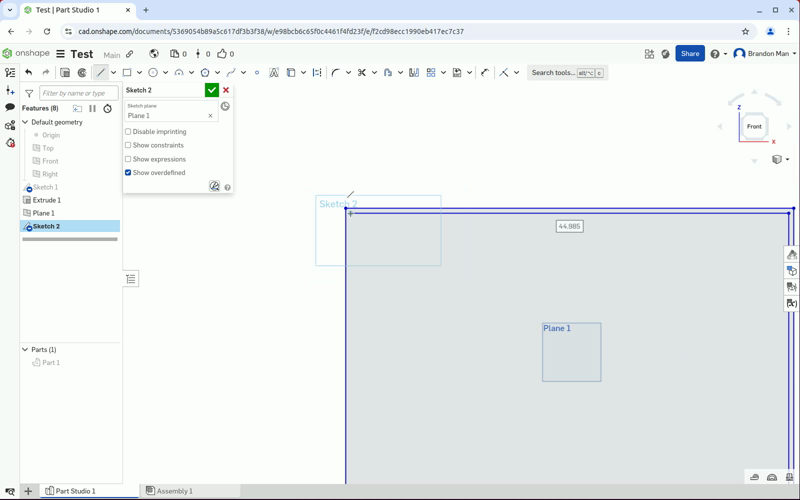
scroll(-6)
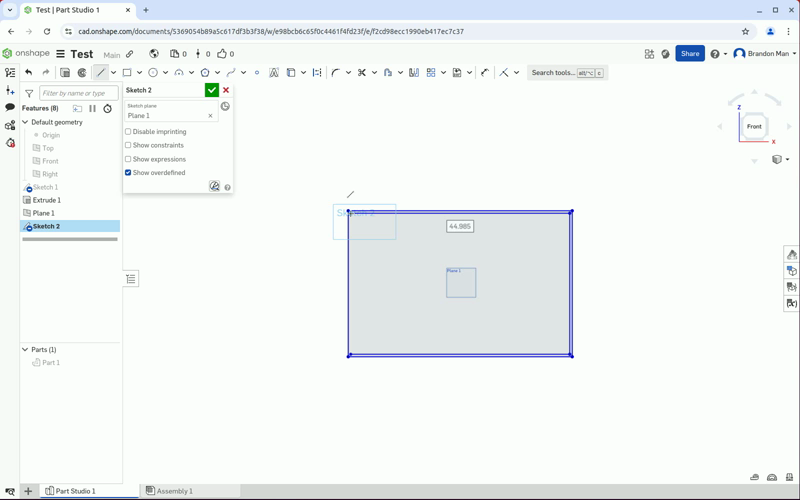
key_up(shift)
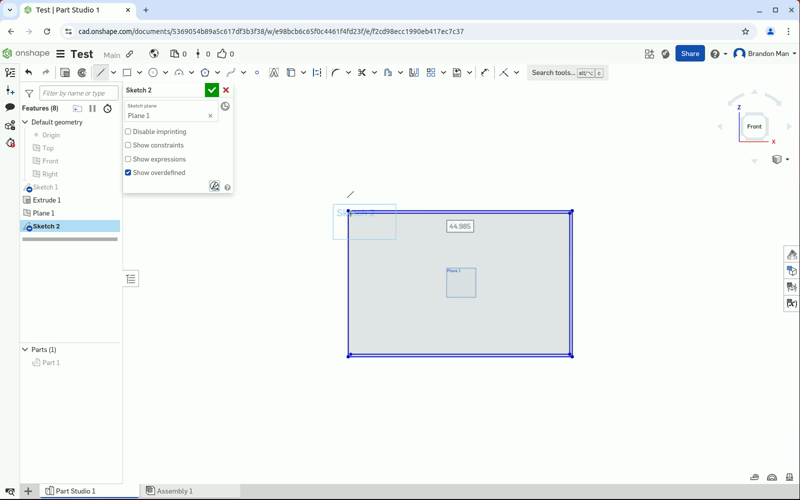
key_down(shift)
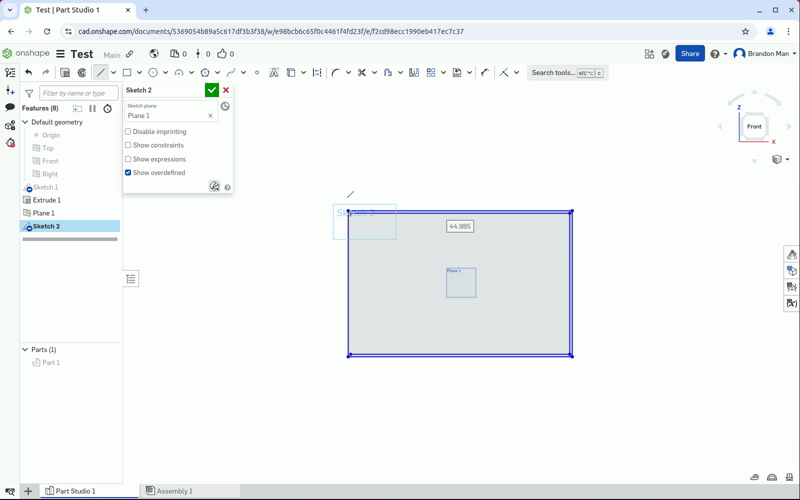
mouse_move(350, 354)
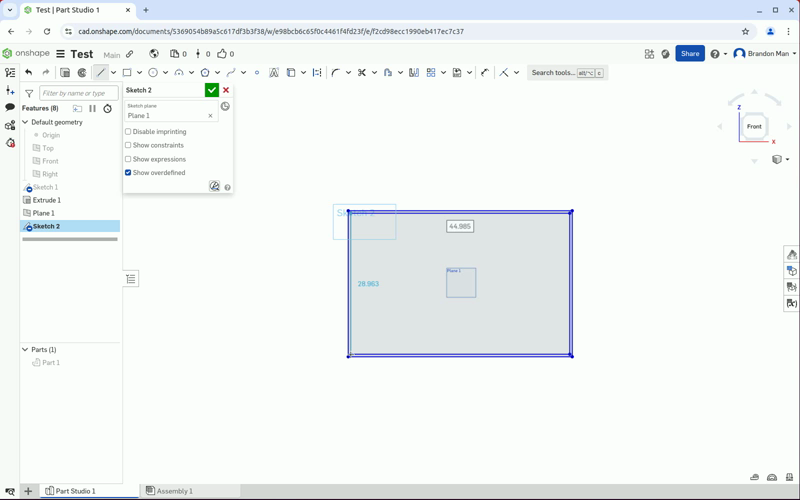
scroll(6)
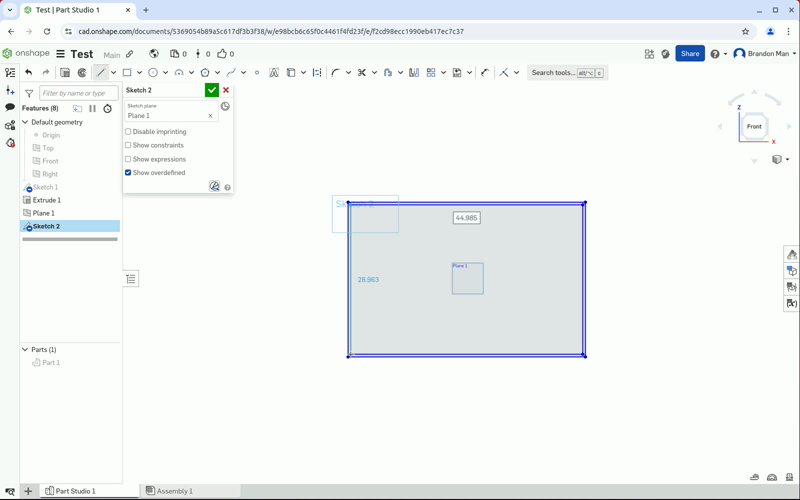
scroll(6)
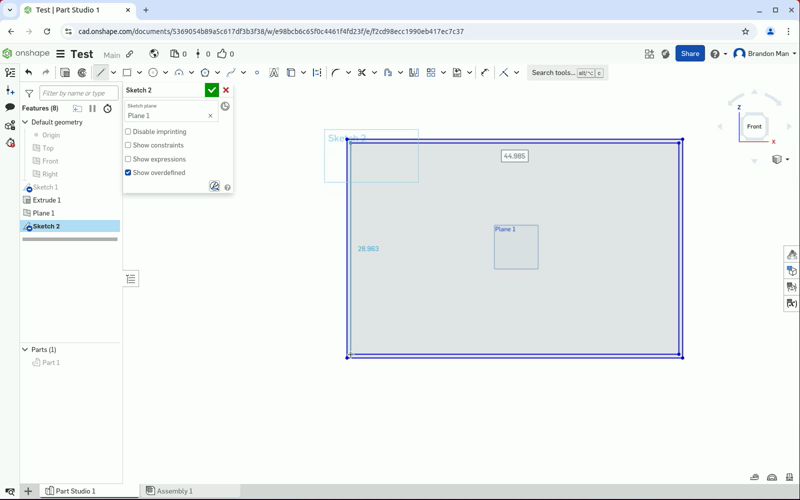
scroll(6)
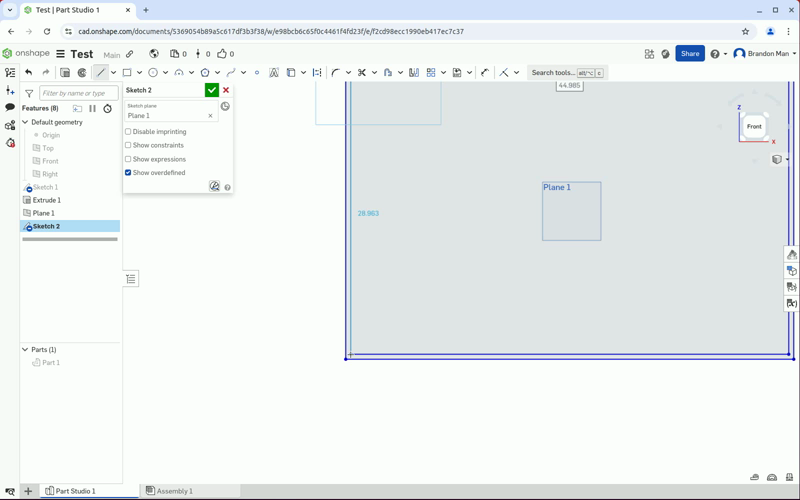
scroll(6)
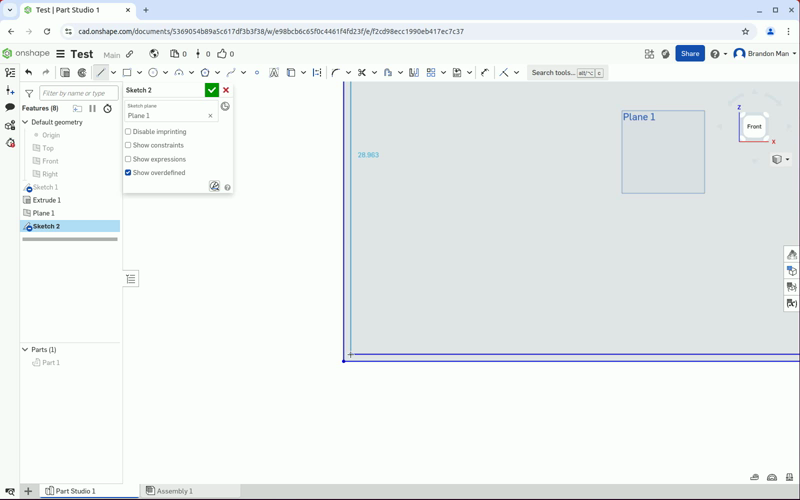
scroll(6)
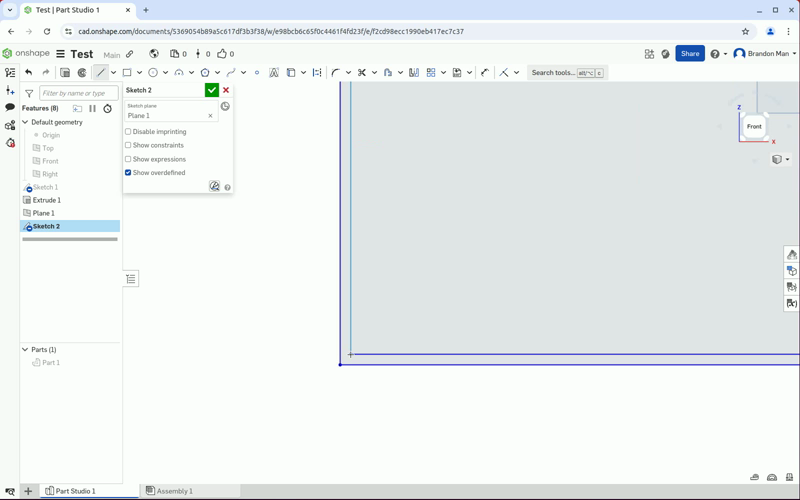
scroll(6)
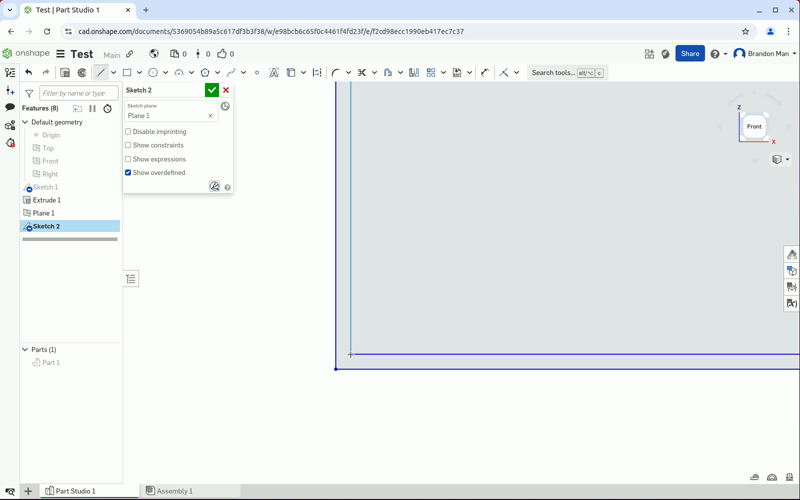
scroll(6)
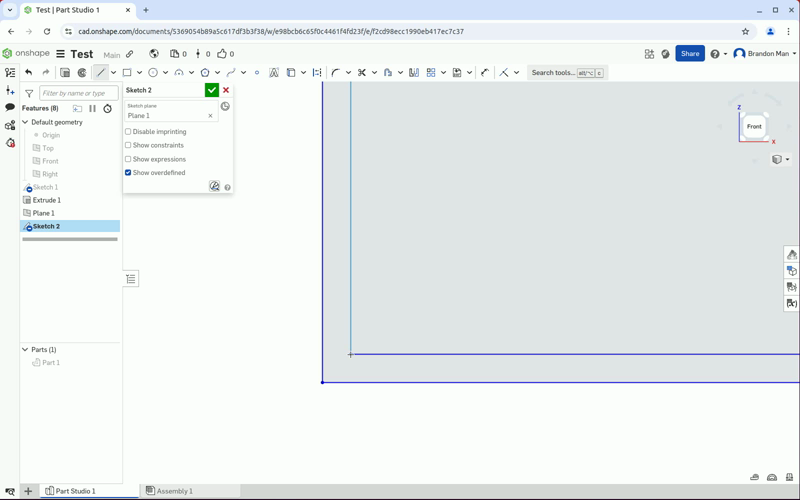
key_up(shift)
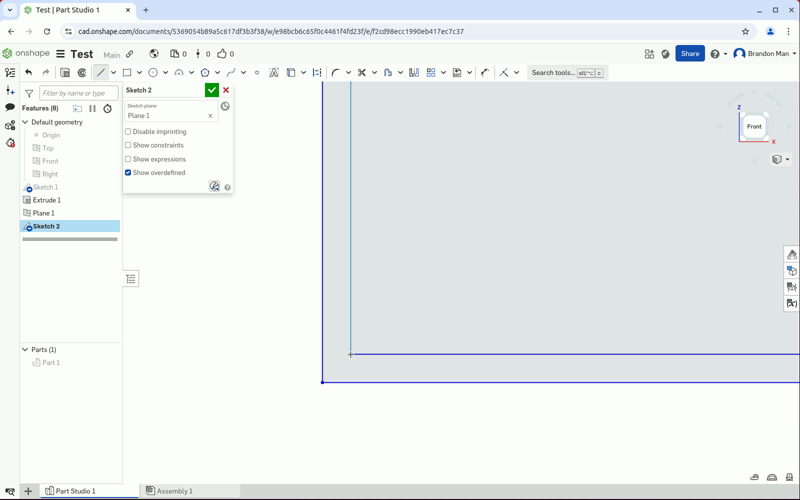
click(350, 354)
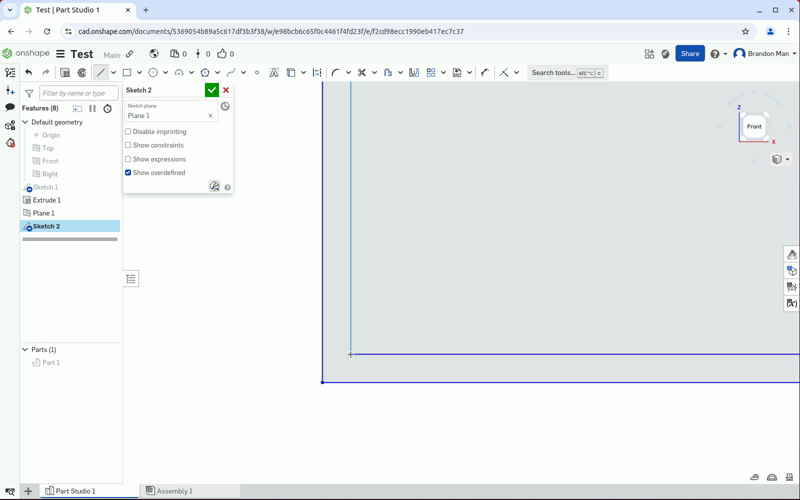
scroll(-6)
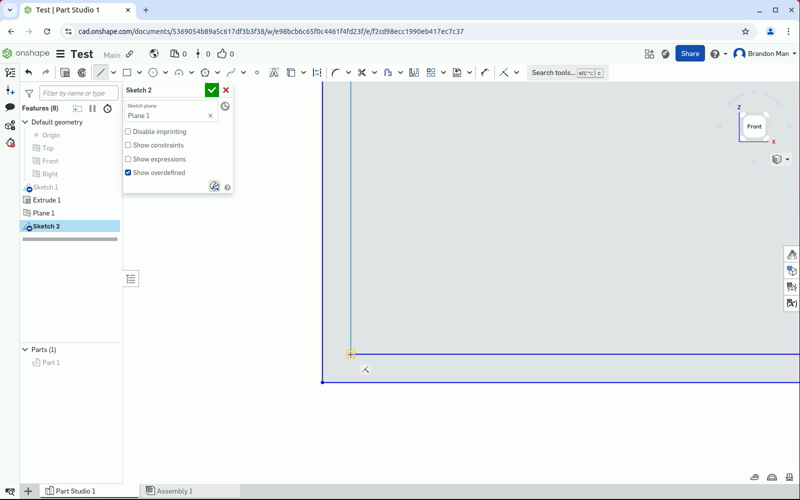
scroll(-6)
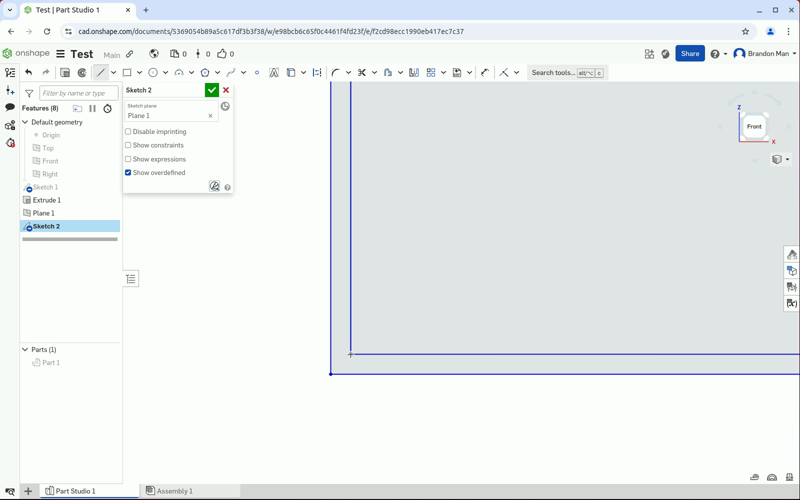
scroll(-6)
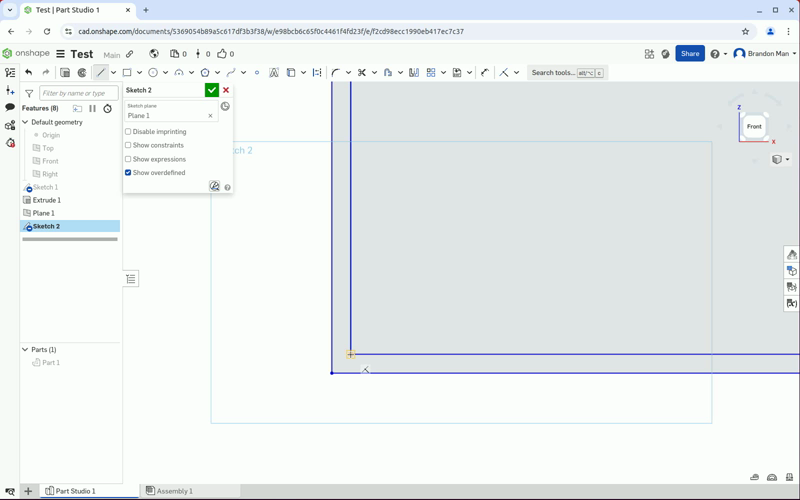
scroll(-6)
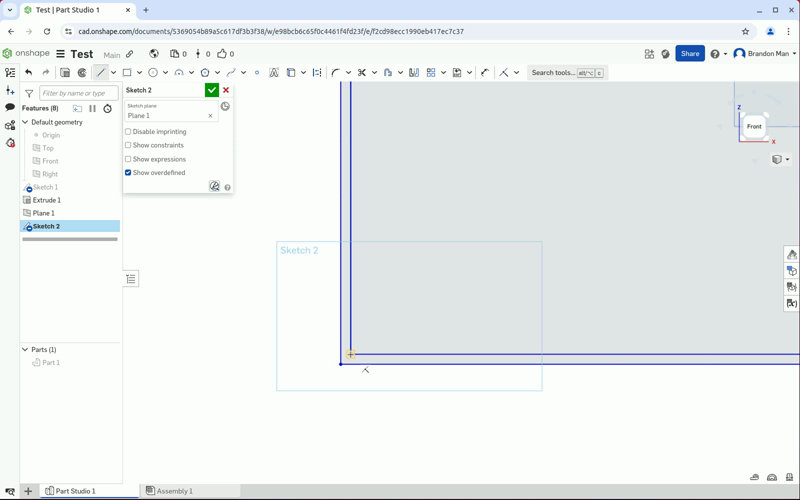
scroll(-6)
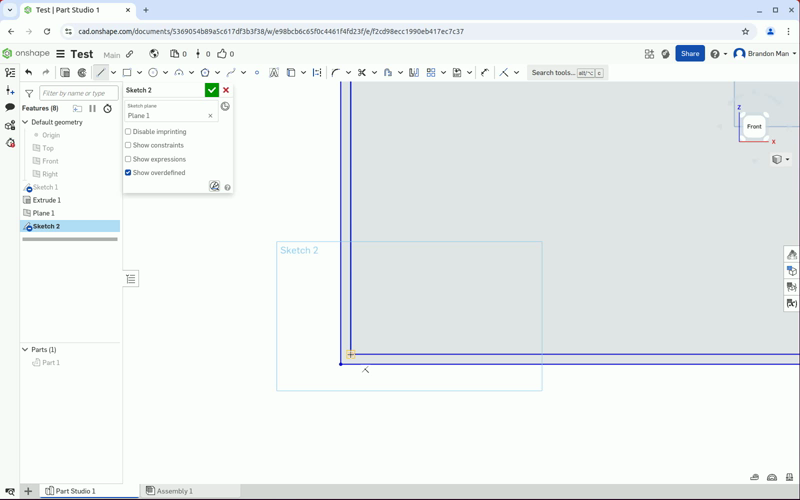
scroll(-6)
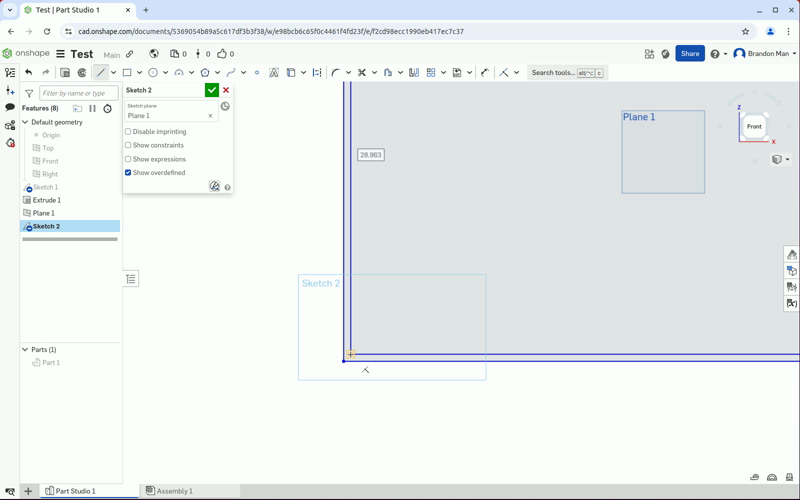
scroll(-6)
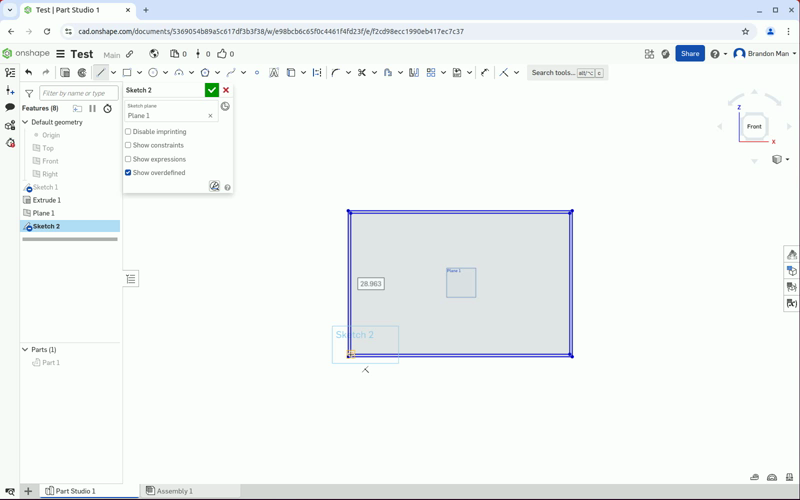
key(esc)
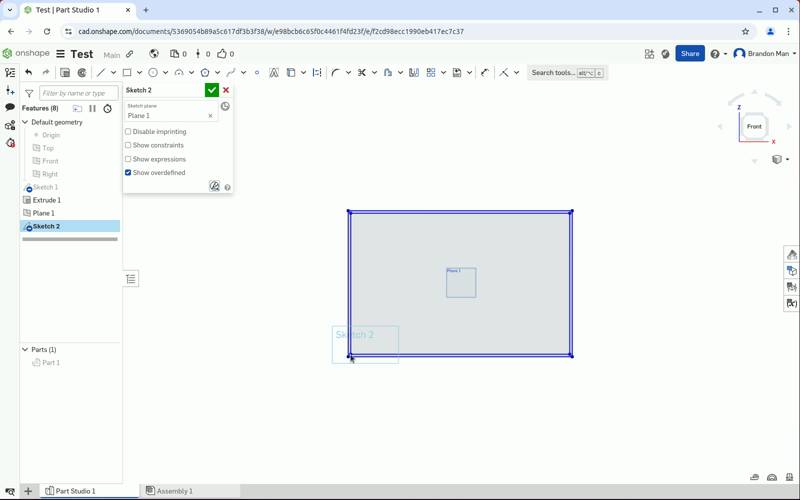
mouse_move(570, 247)
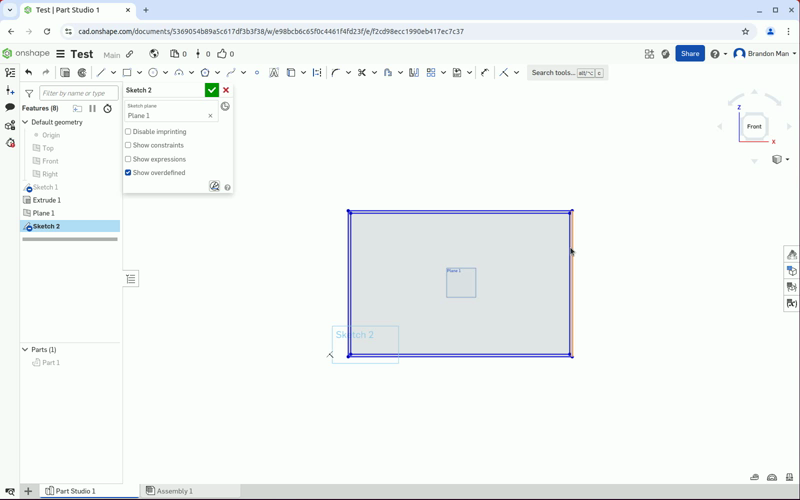
scroll(6)
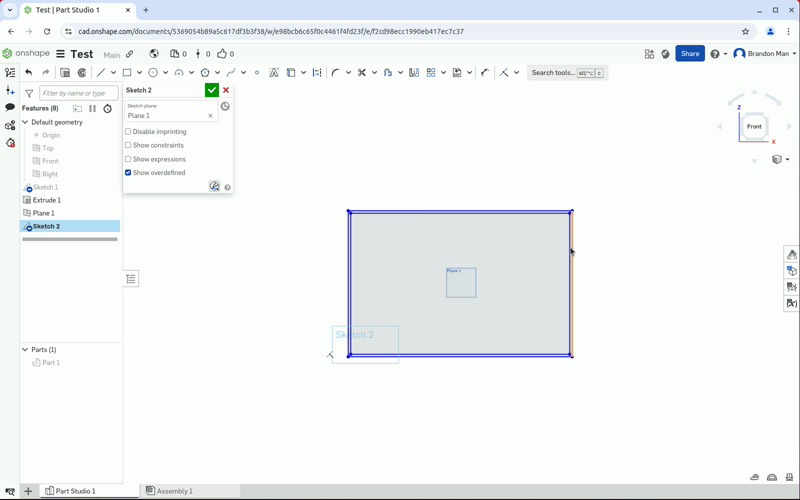
scroll(6)
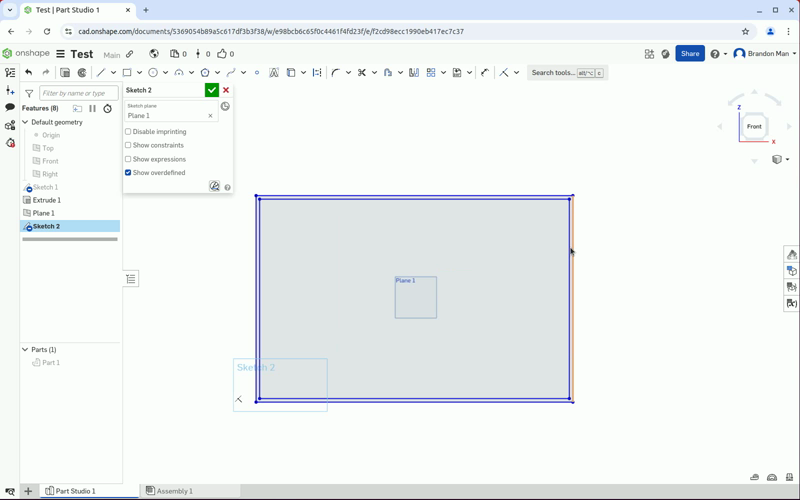
scroll(6)
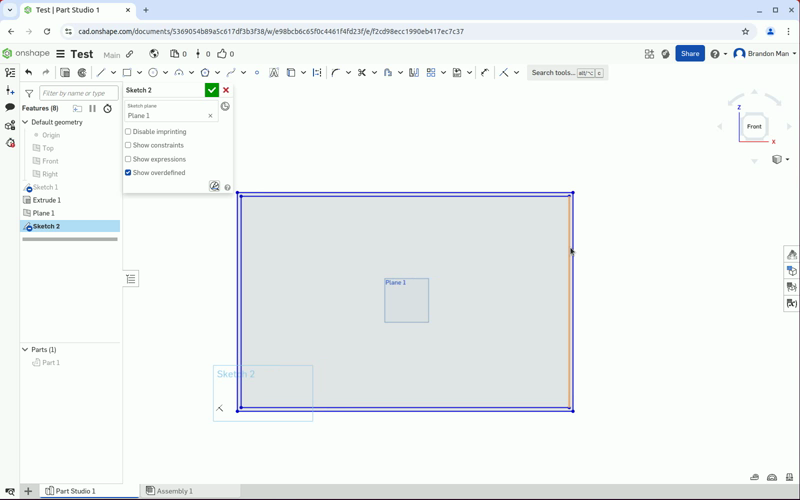
scroll(6)
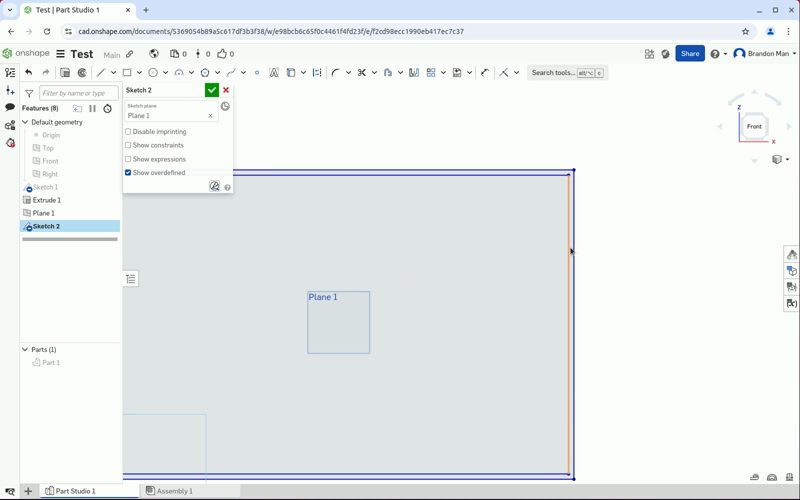
scroll(6)
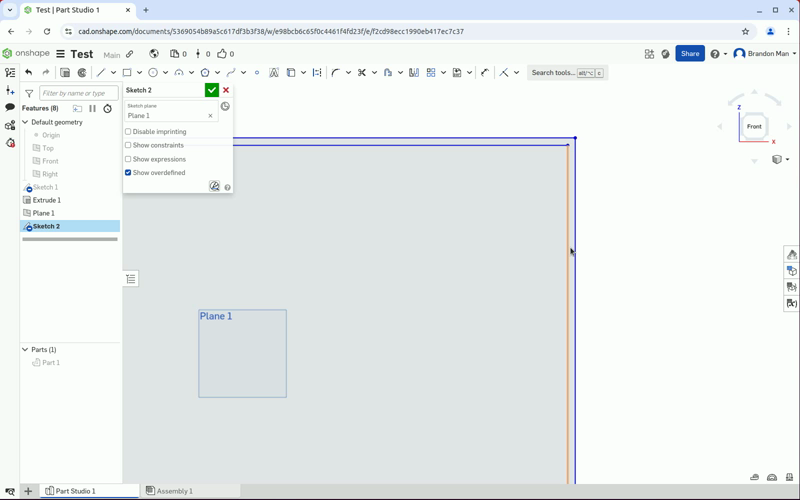
scroll(6)
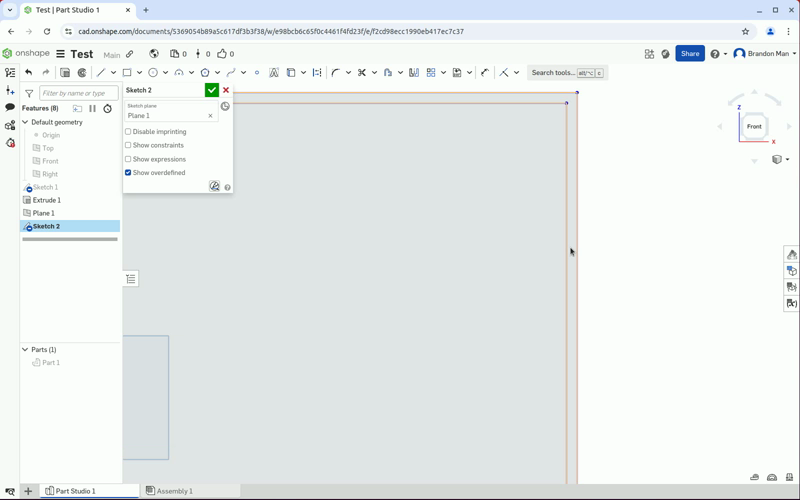
scroll(6)
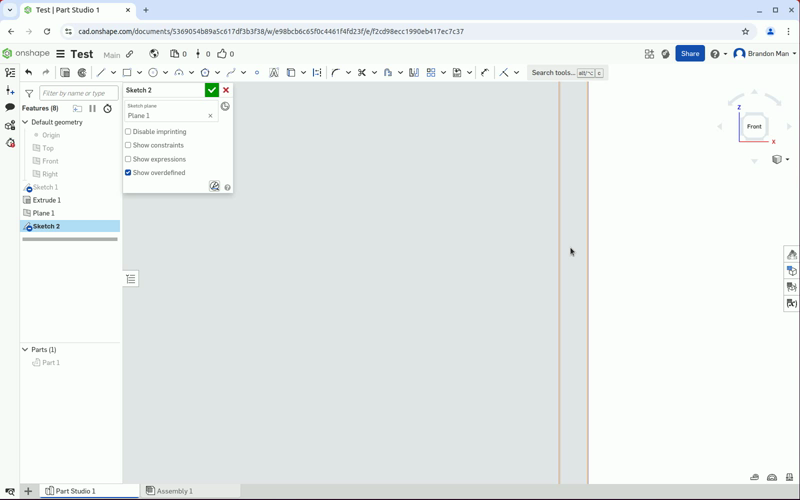
click(570, 247)
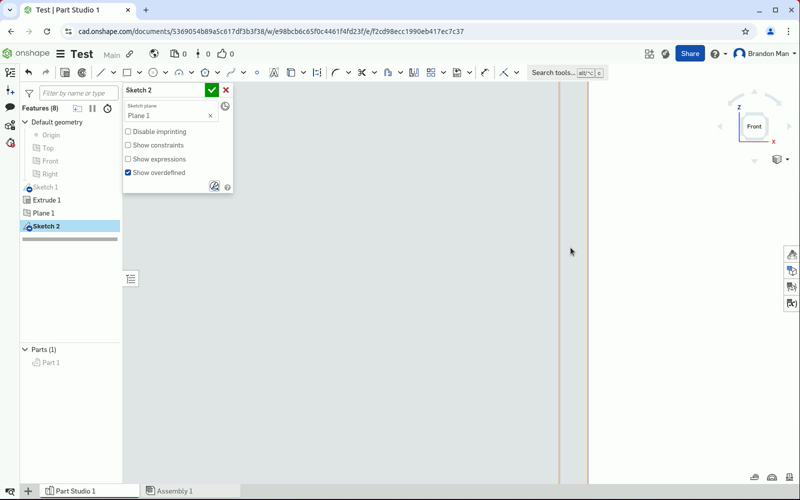
scroll(-6)
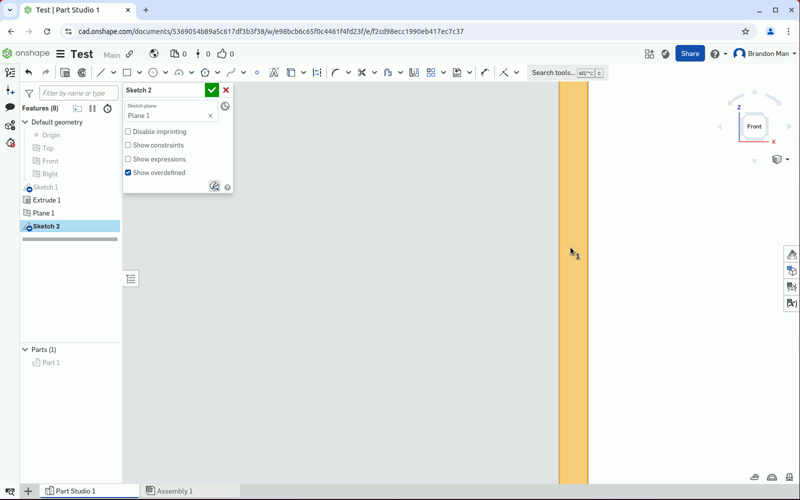
scroll(-6)
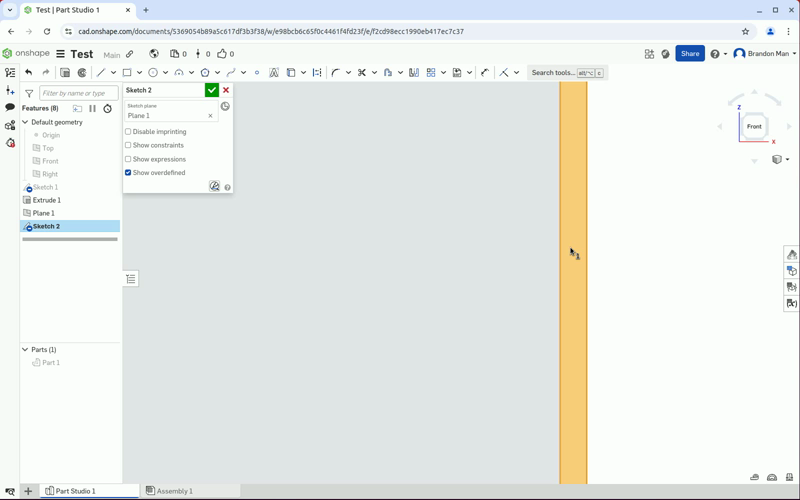
scroll(-6)
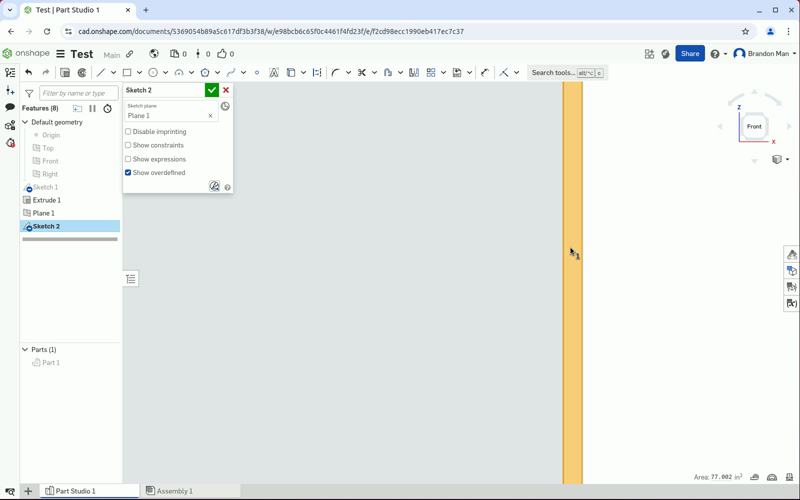
scroll(-6)
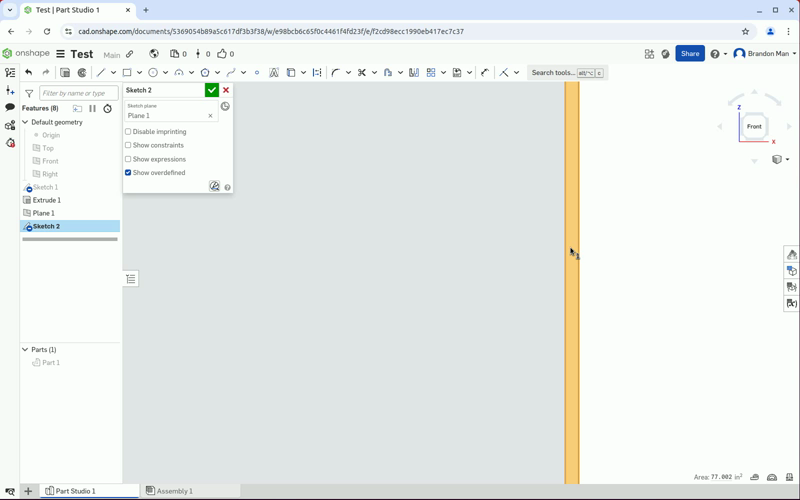
scroll(-6)
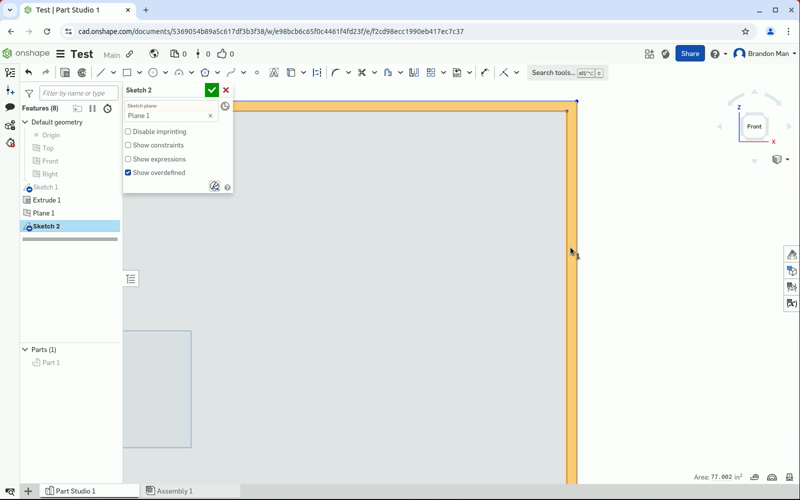
scroll(-6)
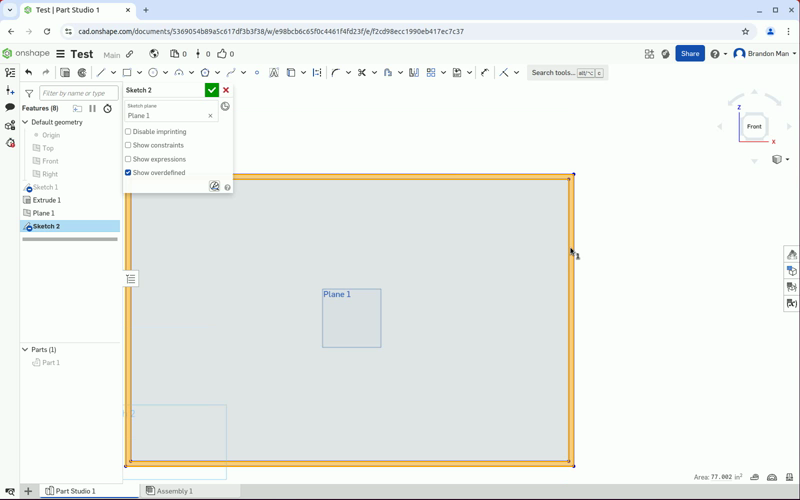
scroll(-6)
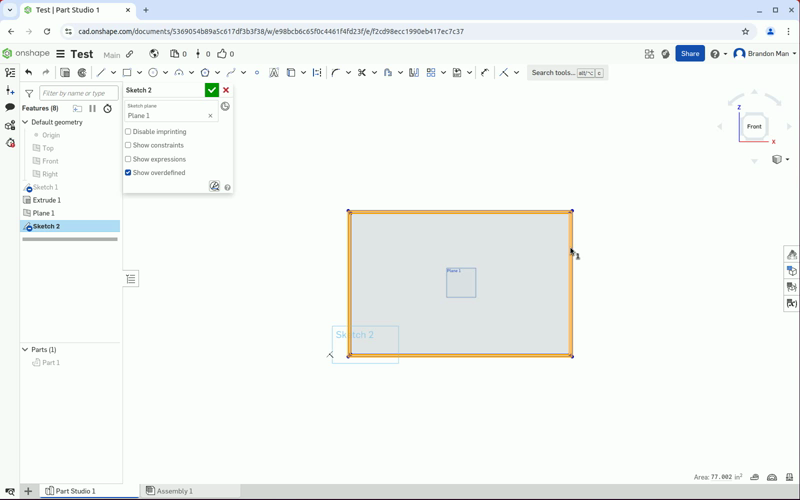
mouse_move(73, 352)
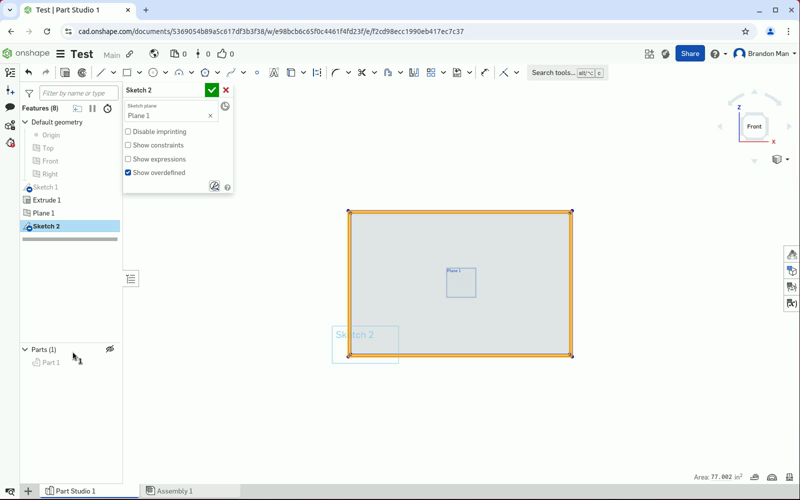
key(shift+y)
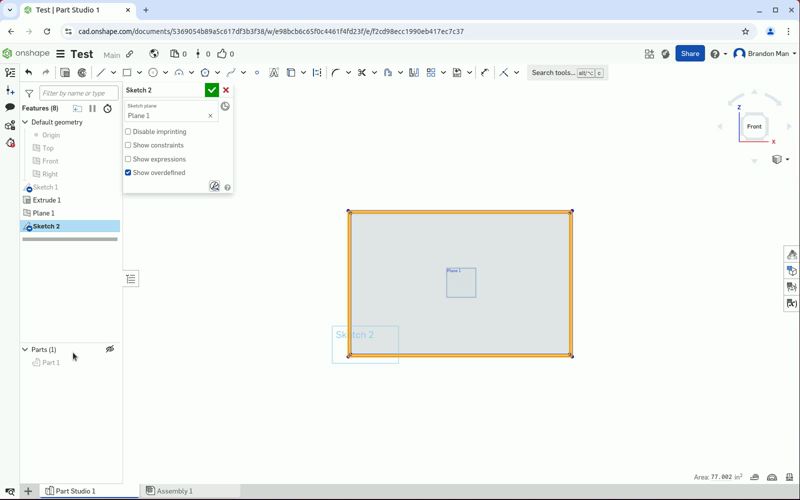
key(shift+e)
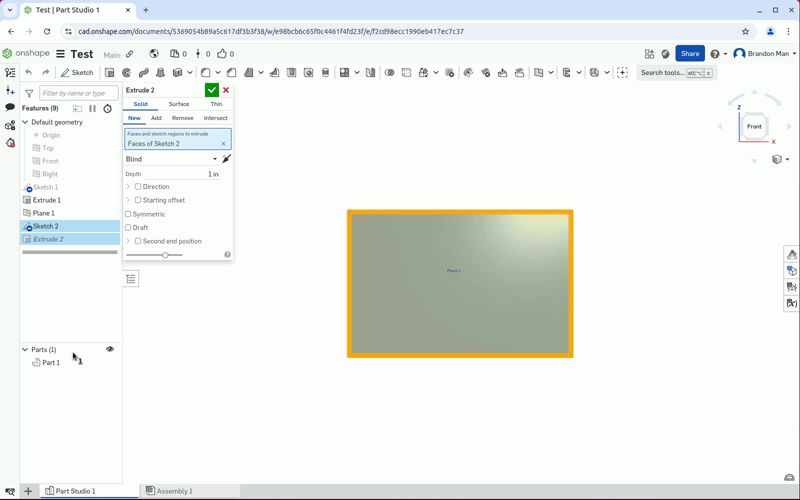
mouse_move(143, 106)
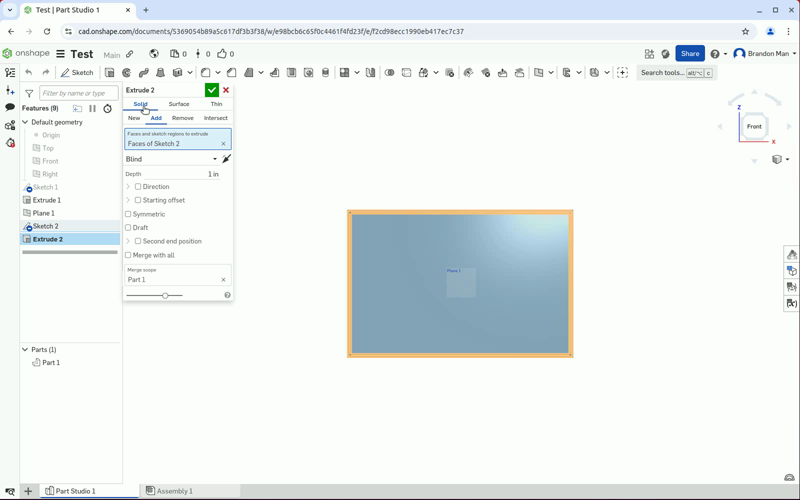
click(143, 106)
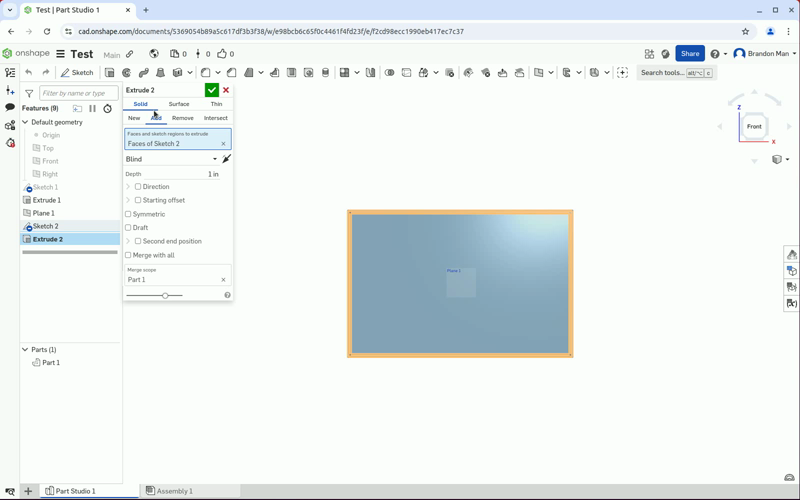
mouse_move(186, 120)
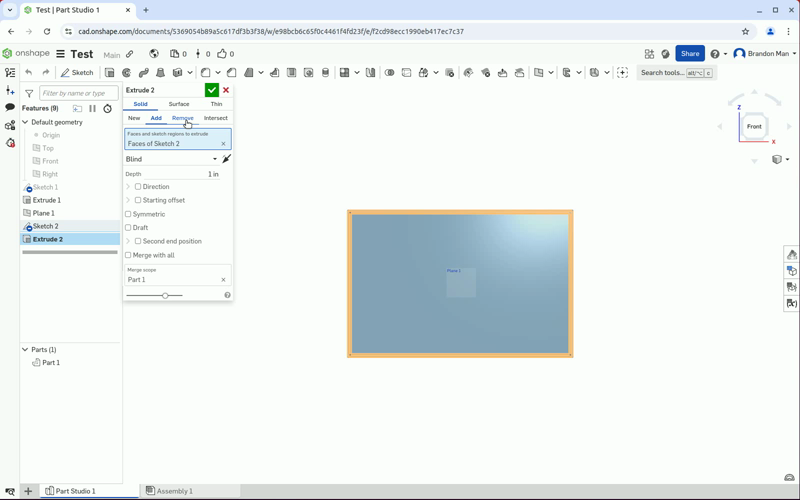
click(186, 120)
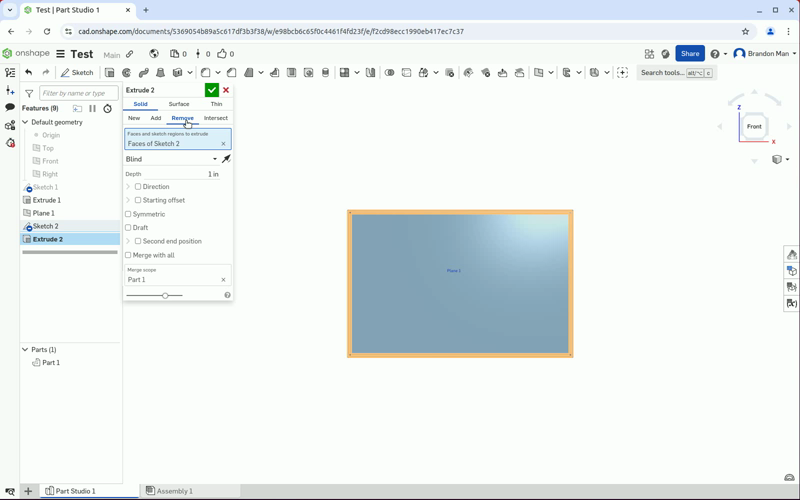
key(tab, 4)
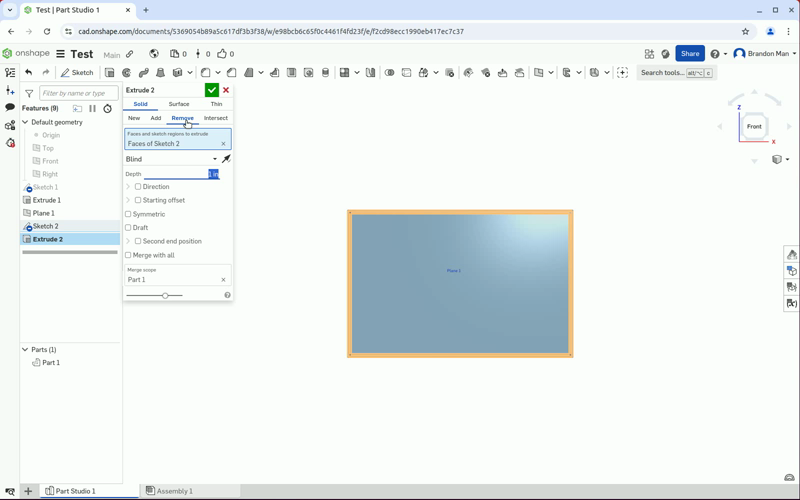
text(0.481)
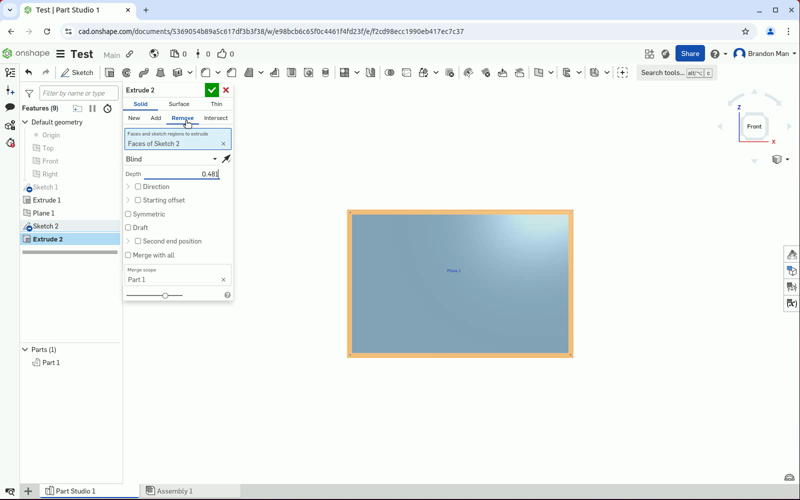
key(tab, 6)
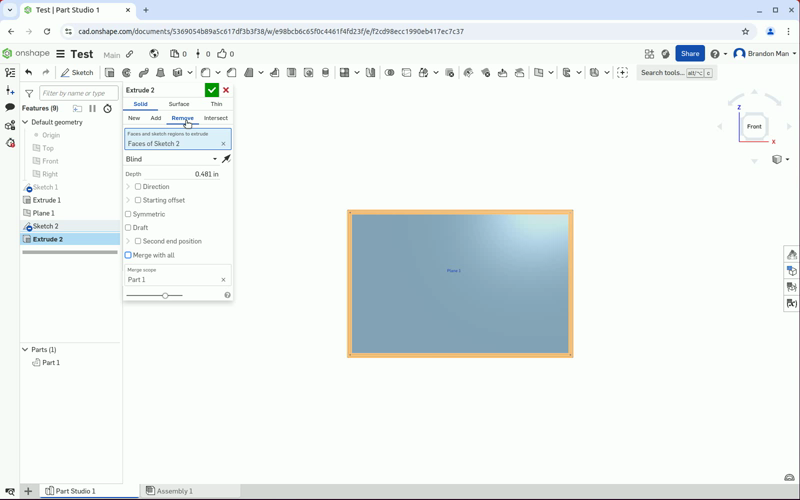
key(space)
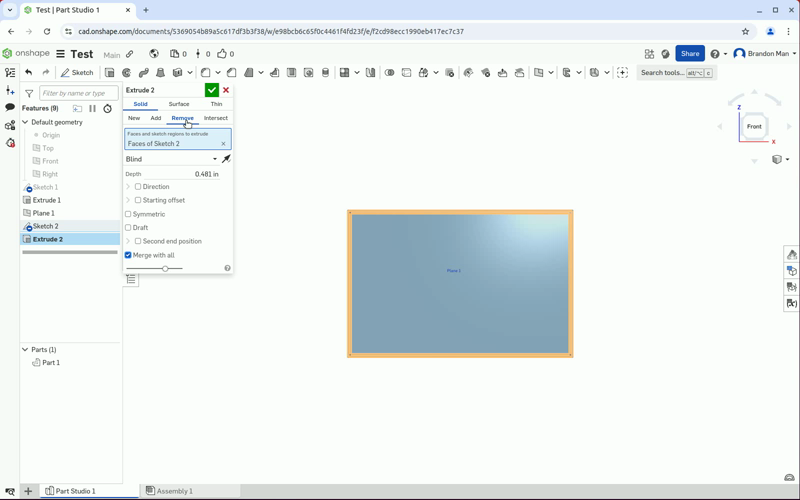
key(enter)
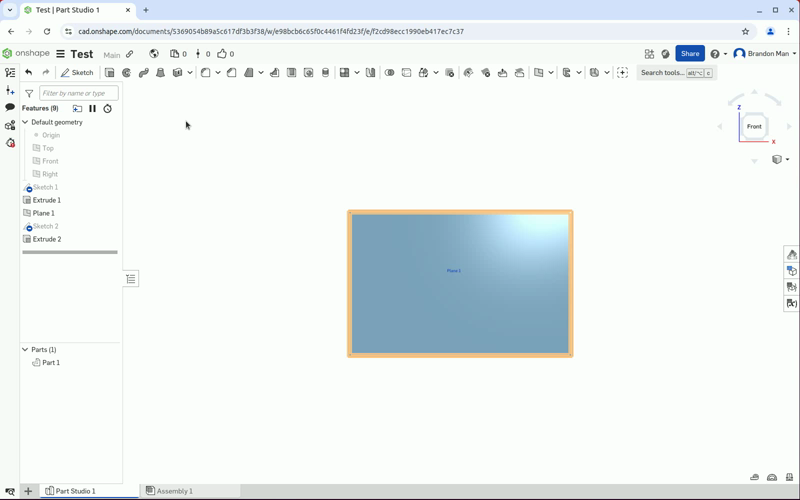
key(shift+h)
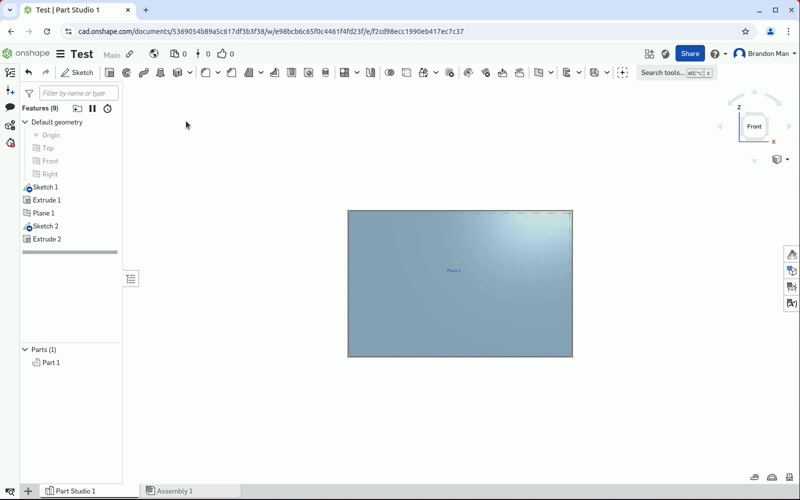
key(shift+h)
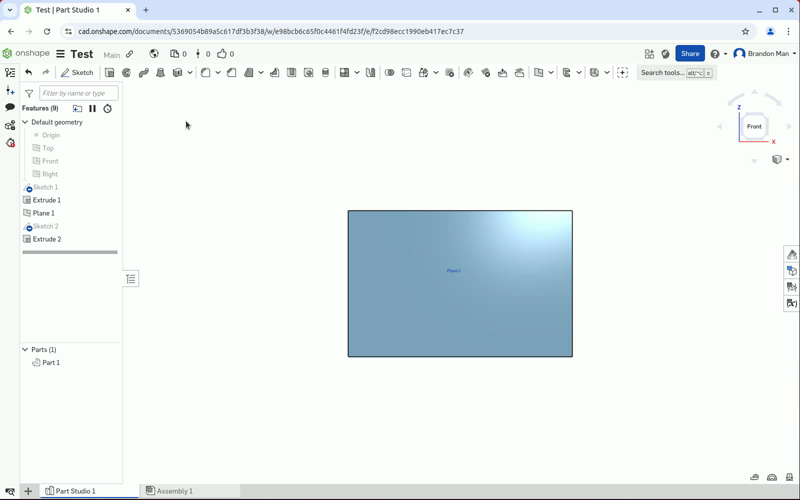
mouse_move(73, 189)
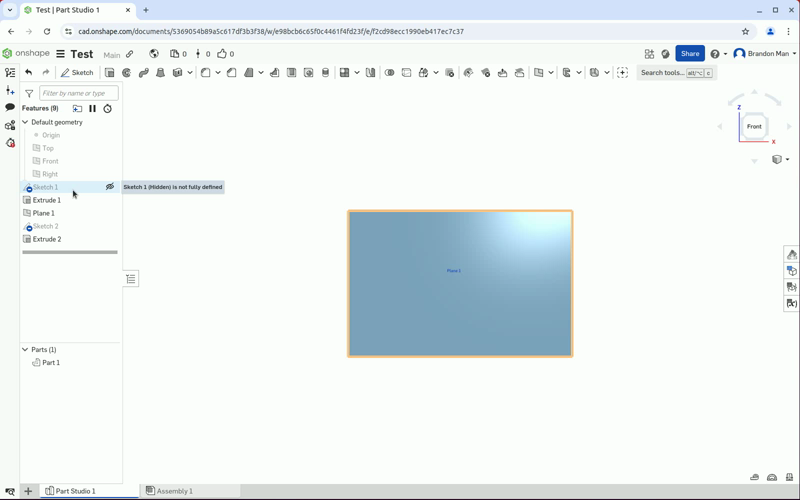
click(73, 189)
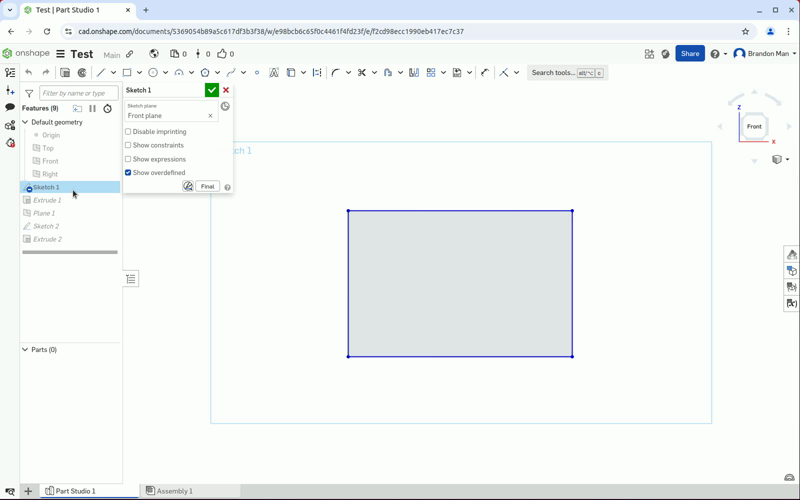
mouse_move(229, 92)
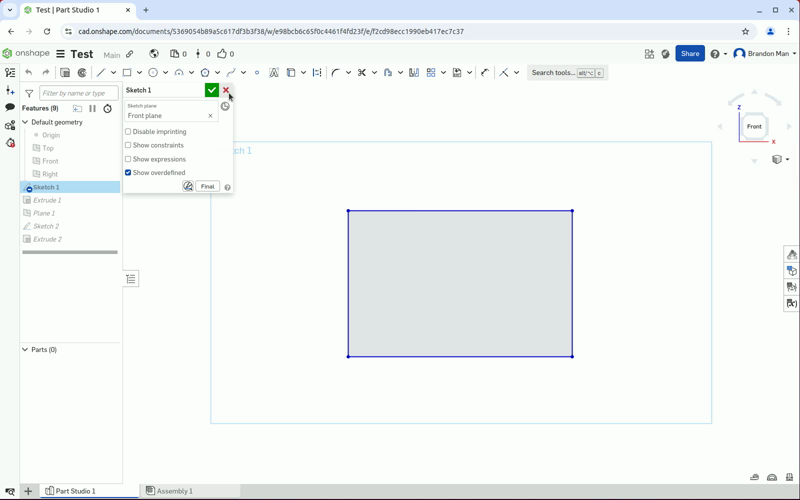
click(229, 92)
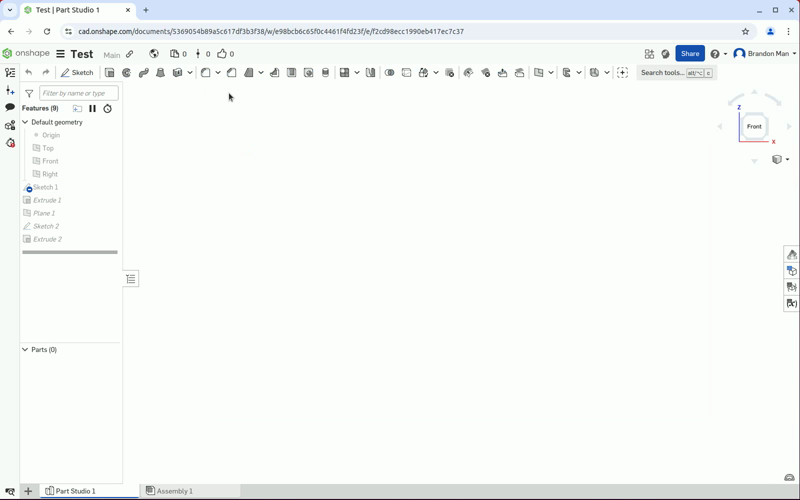
key(shift+s)
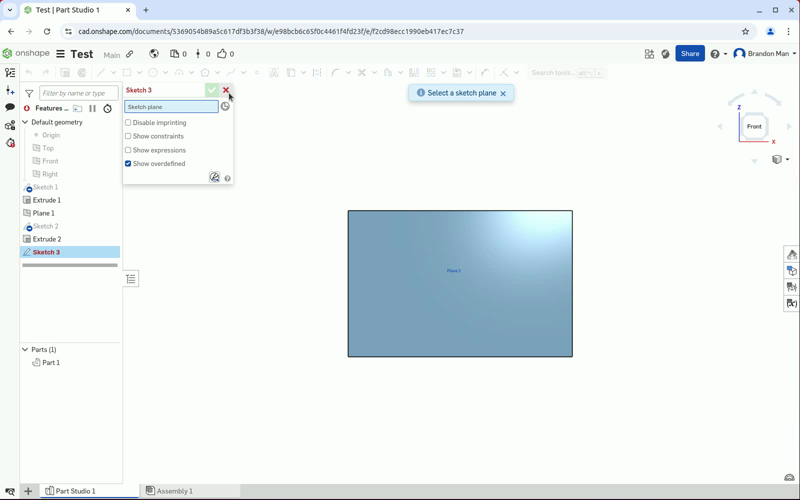
mouse_move(73, 215)
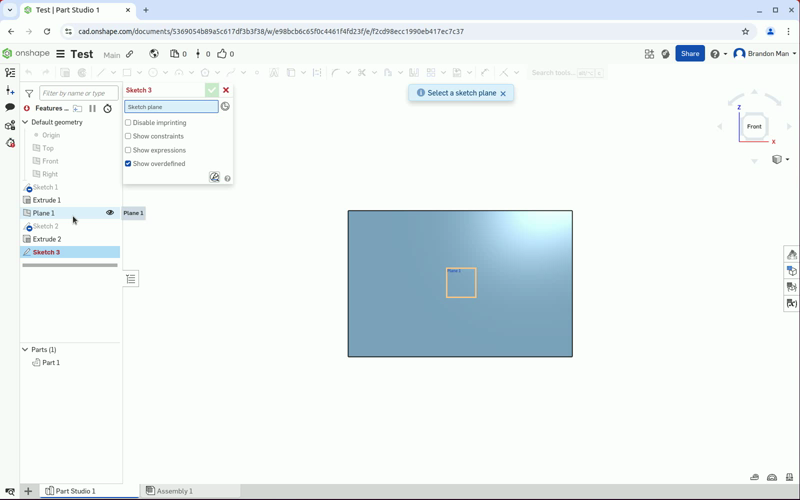
click(73, 215)
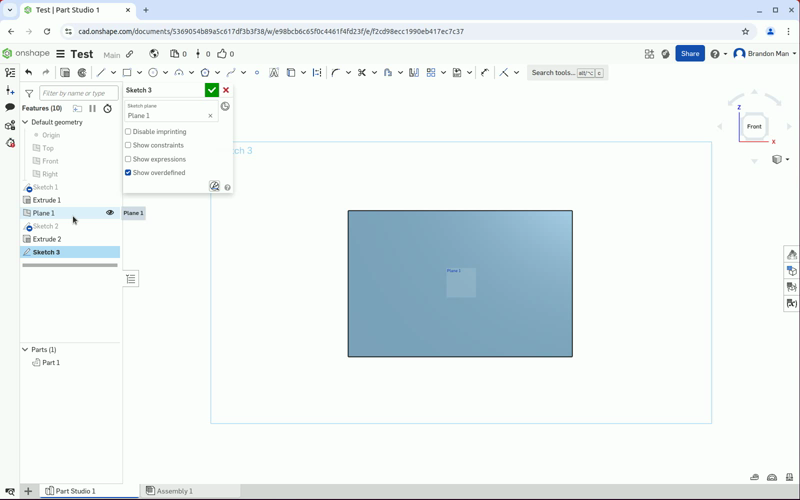
mouse_move(73, 352)
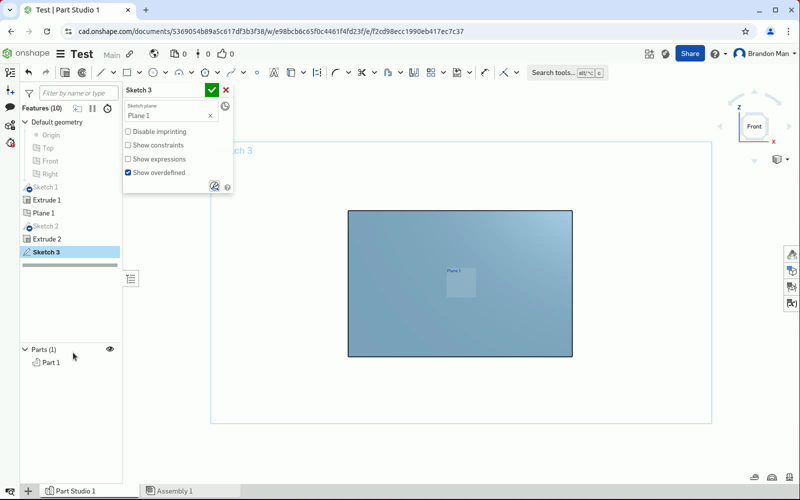
key(y)
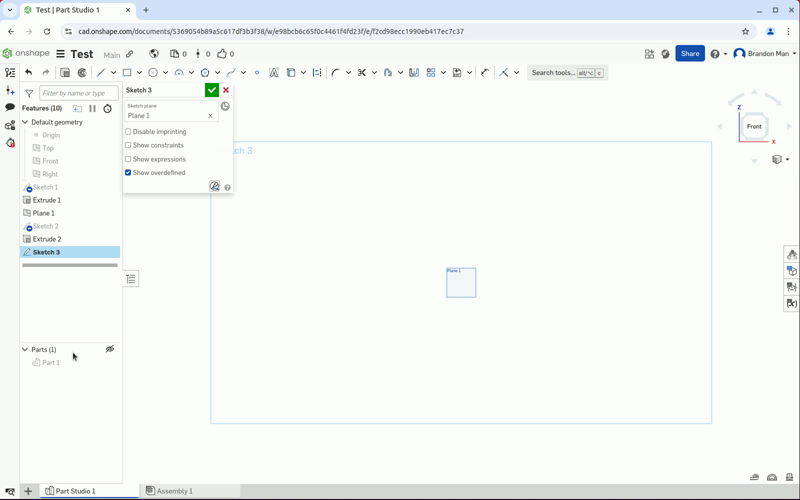
key(l)
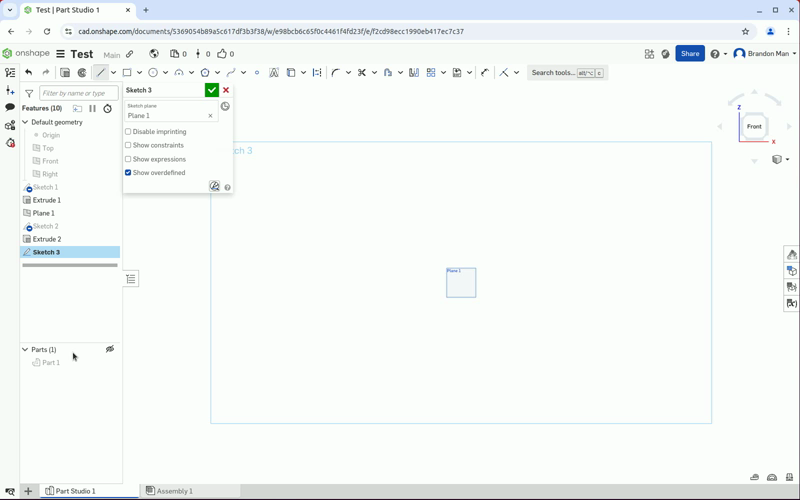
key_down(shift)
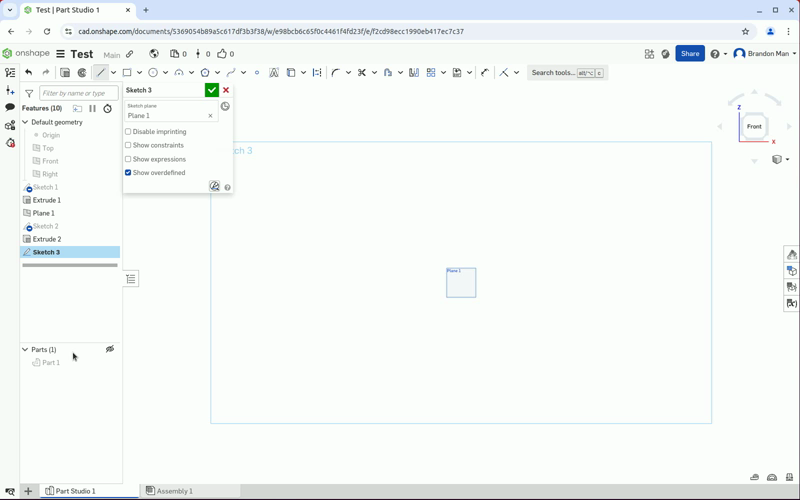
mouse_move(368, 341)
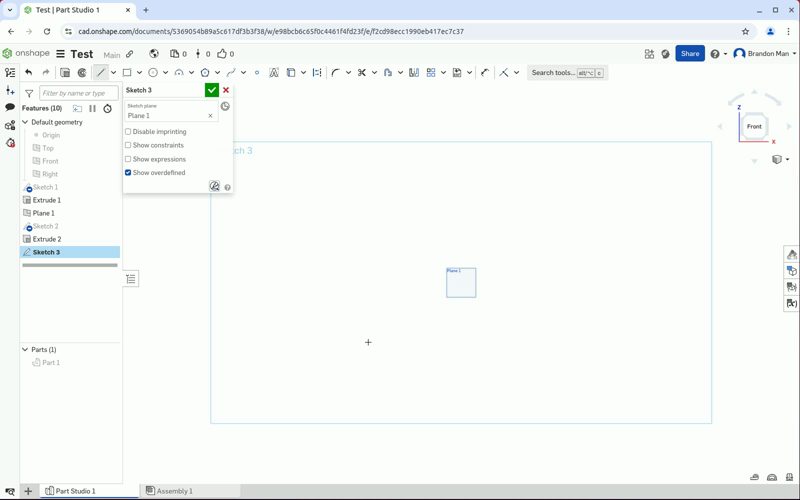
click(368, 341)
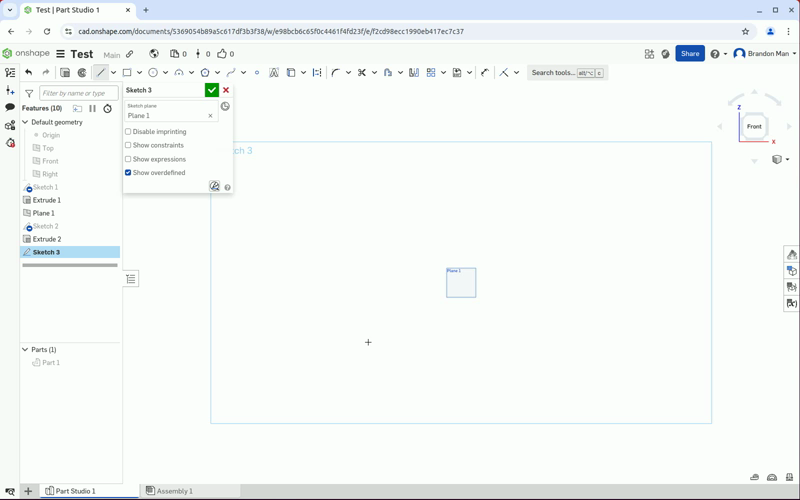
key_up(shift)
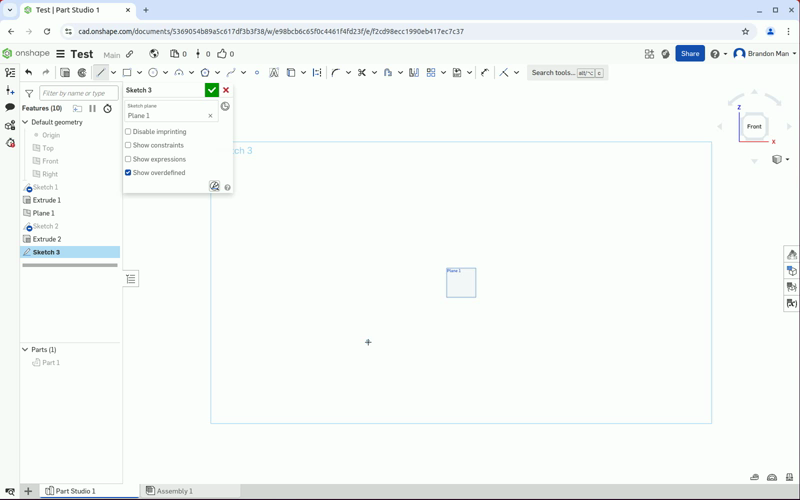
key_down(shift)
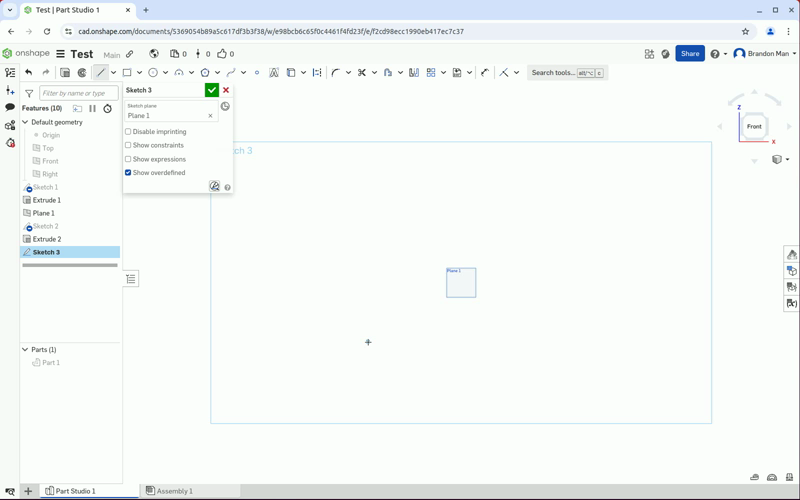
mouse_move(553, 341)
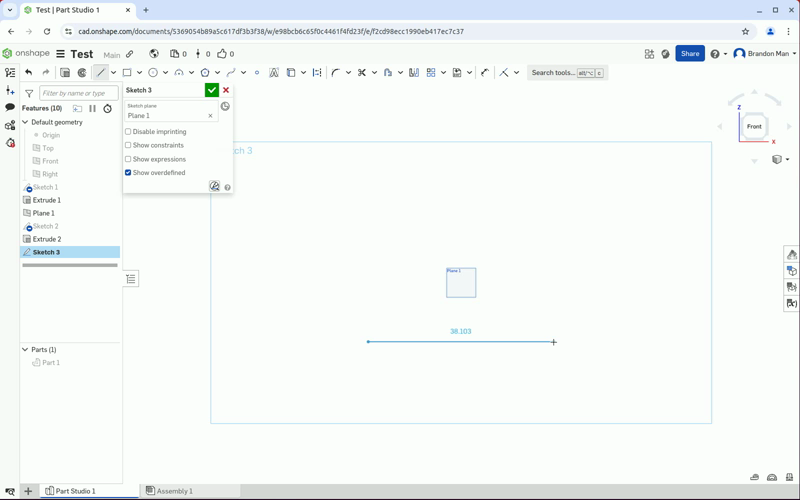
click(553, 341)
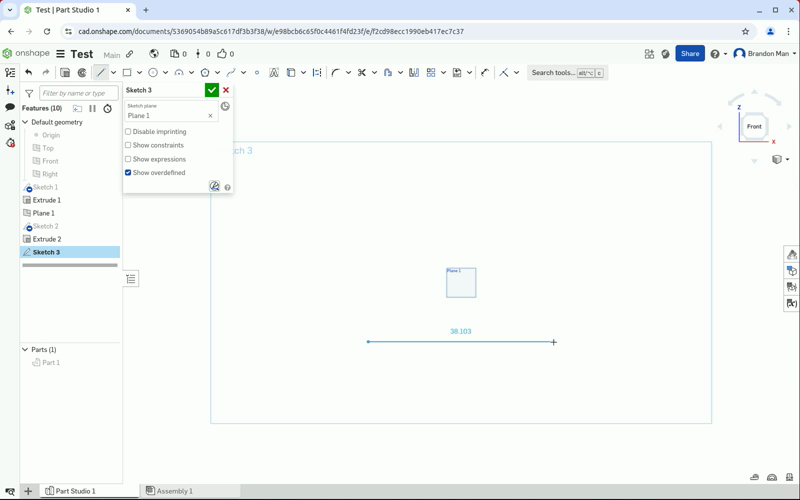
key_up(shift)
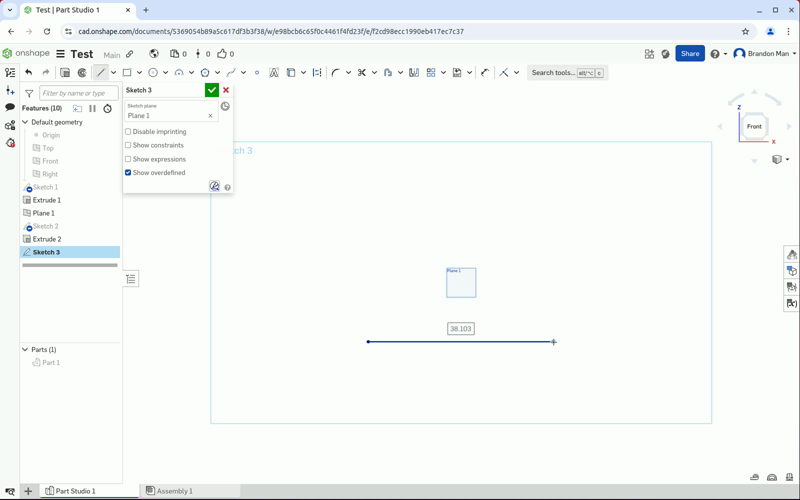
key_down(shift)
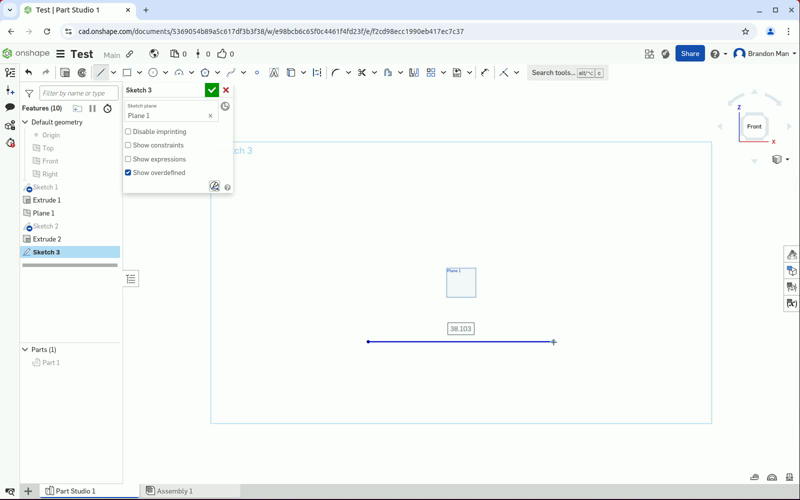
mouse_move(553, 224)
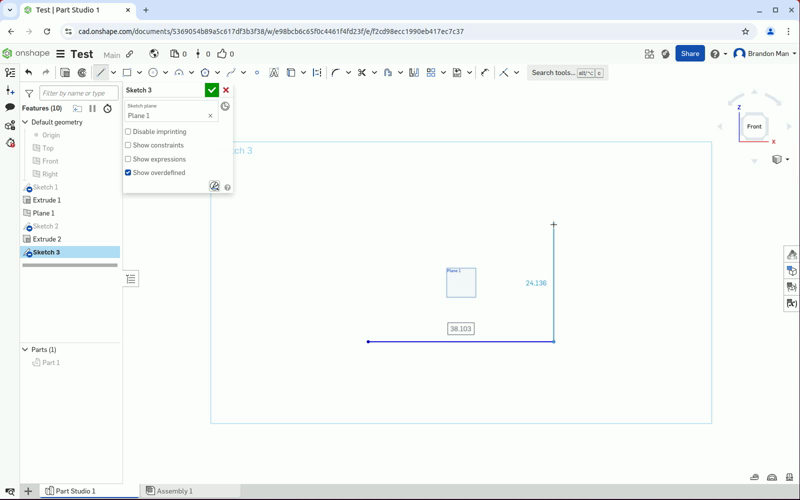
click(553, 224)
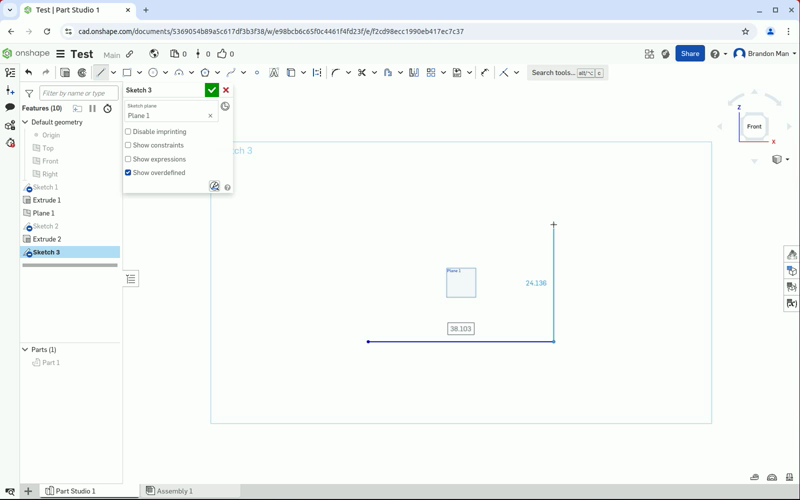
key_up(shift)
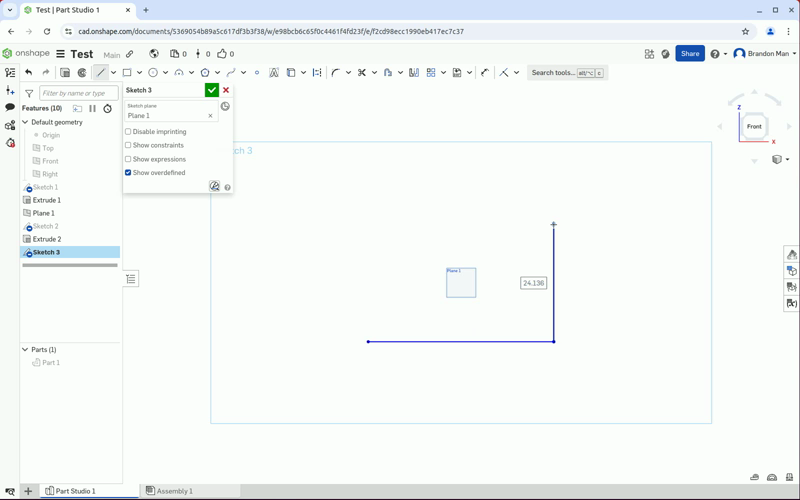
key_down(shift)
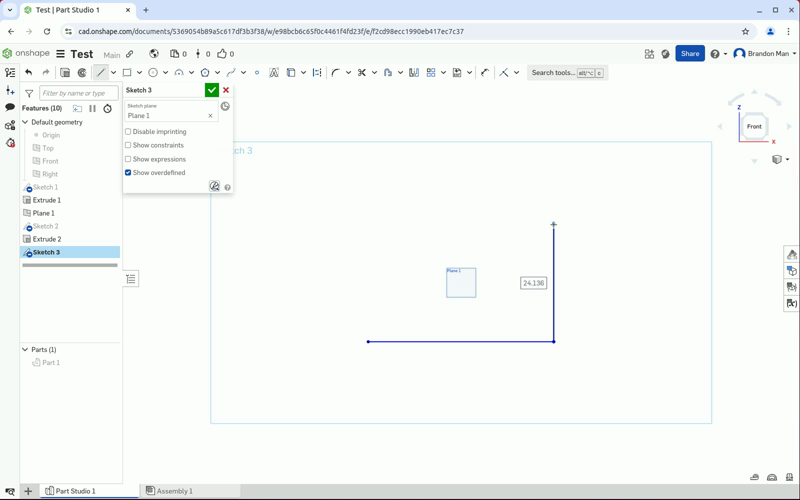
mouse_move(368, 224)
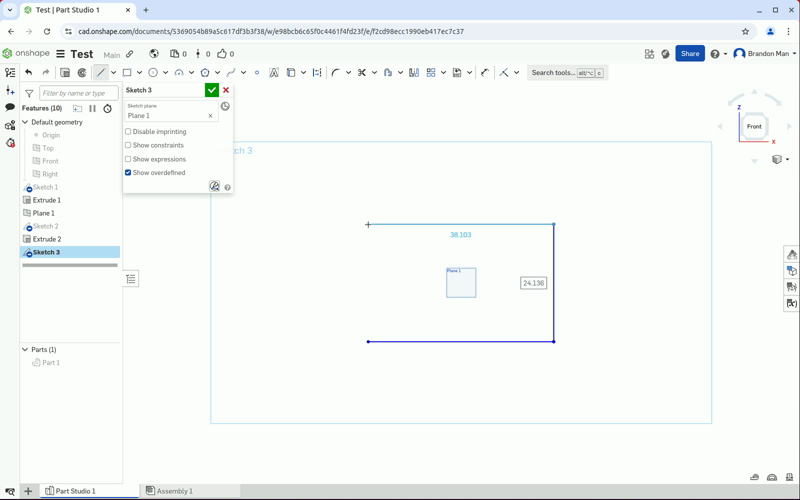
click(368, 224)
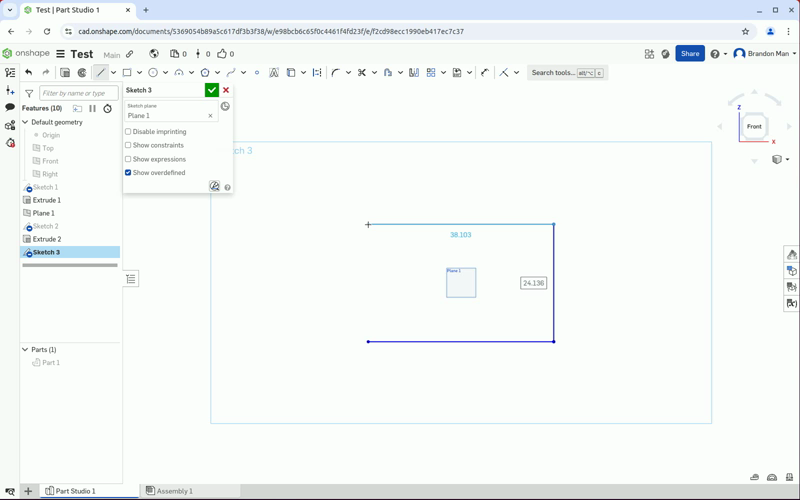
key_up(shift)
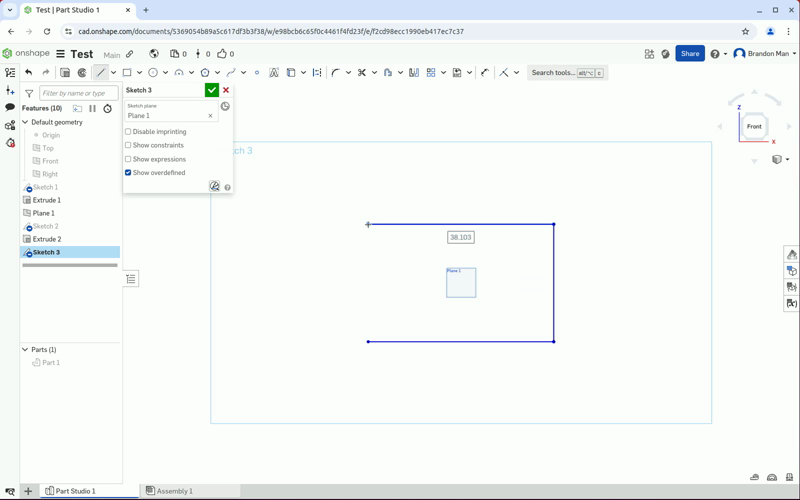
key_down(shift)
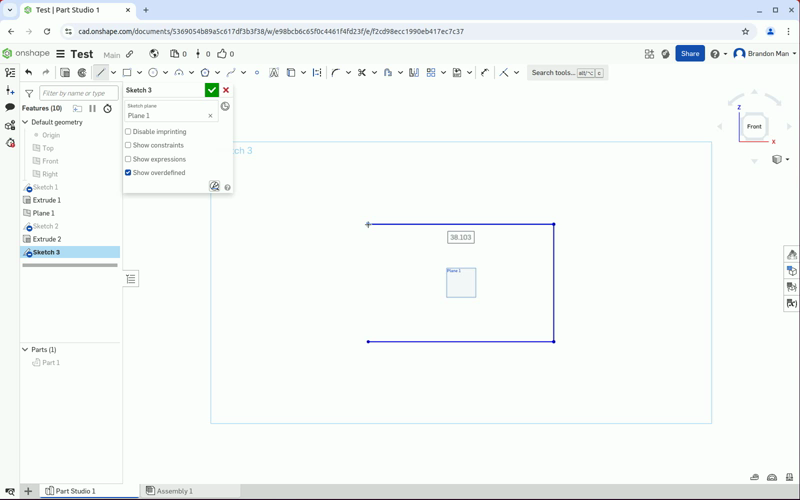
mouse_move(368, 341)
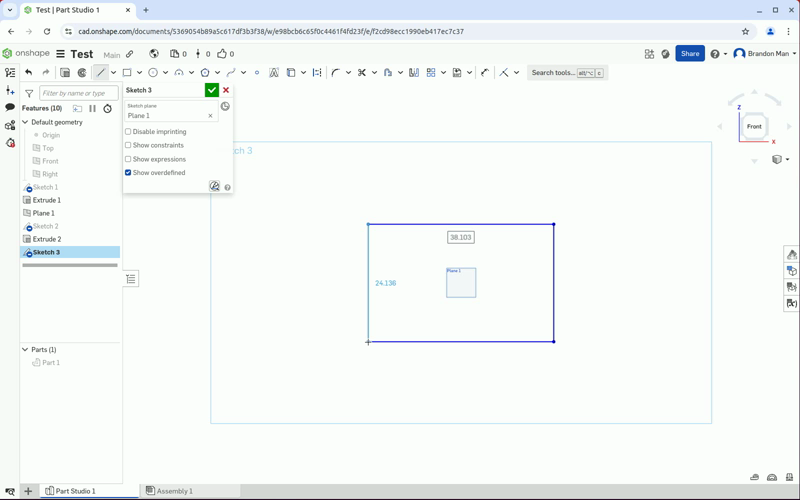
key_up(shift)
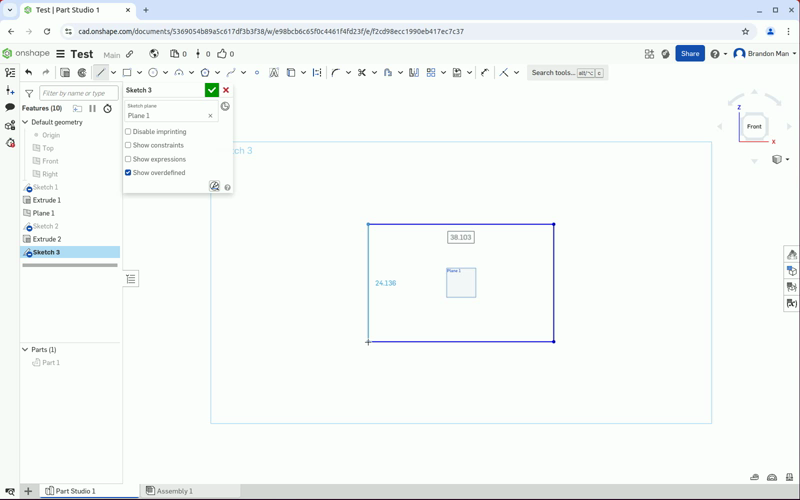
click(368, 341)
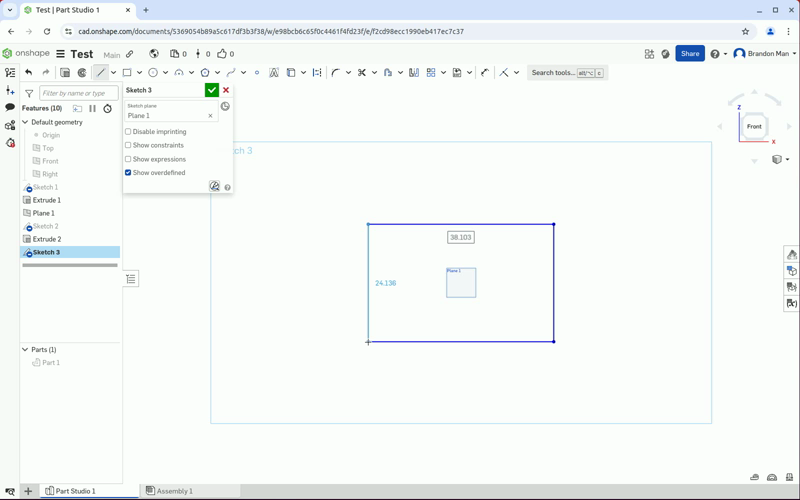
key(esc)
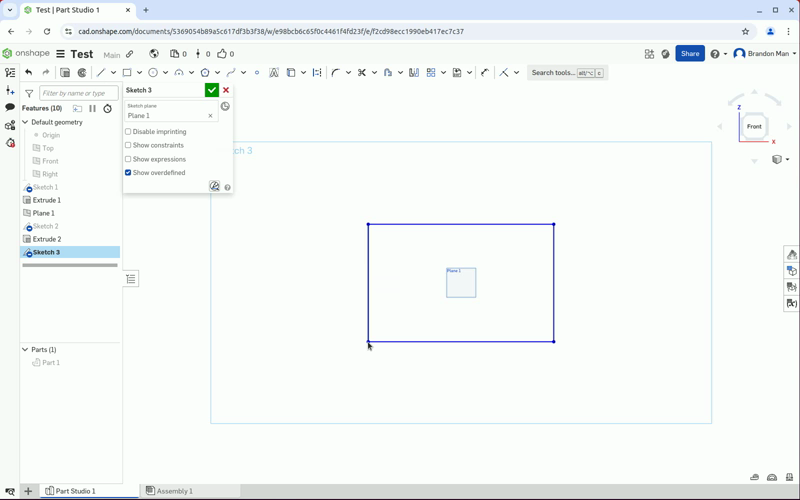
mouse_move(464, 324)
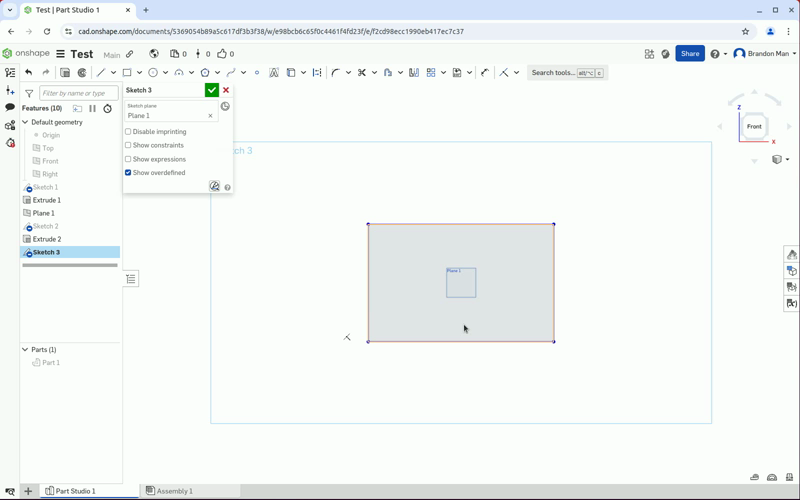
click(464, 324)
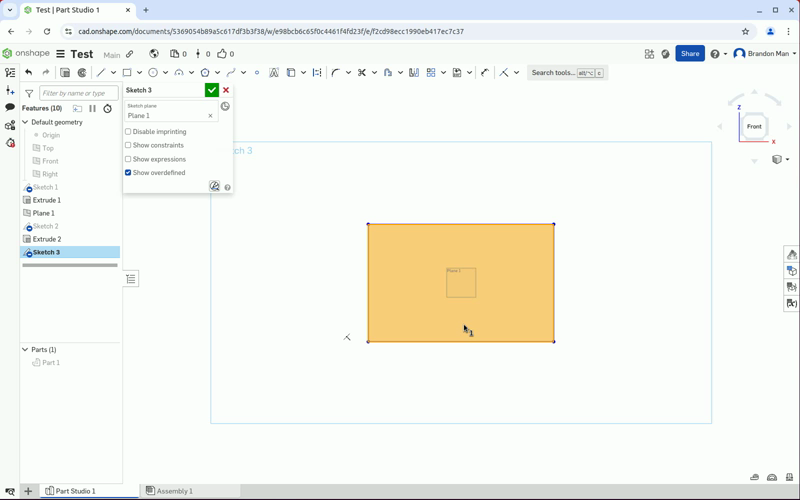
mouse_move(73, 352)
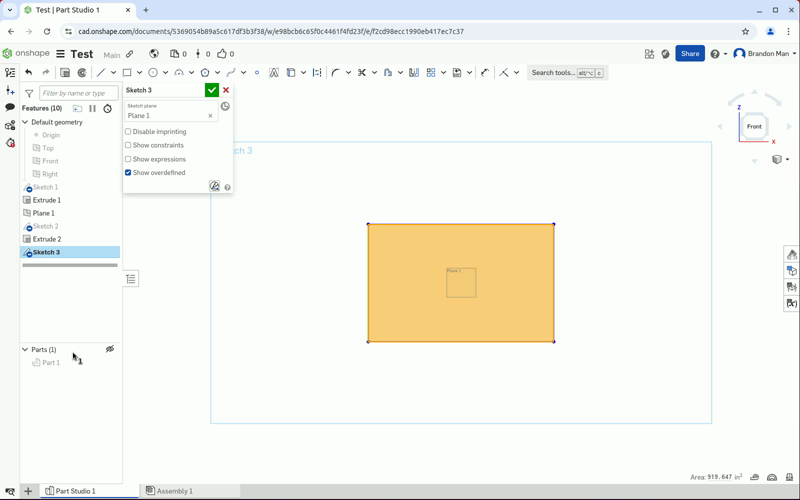
key(shift+y)
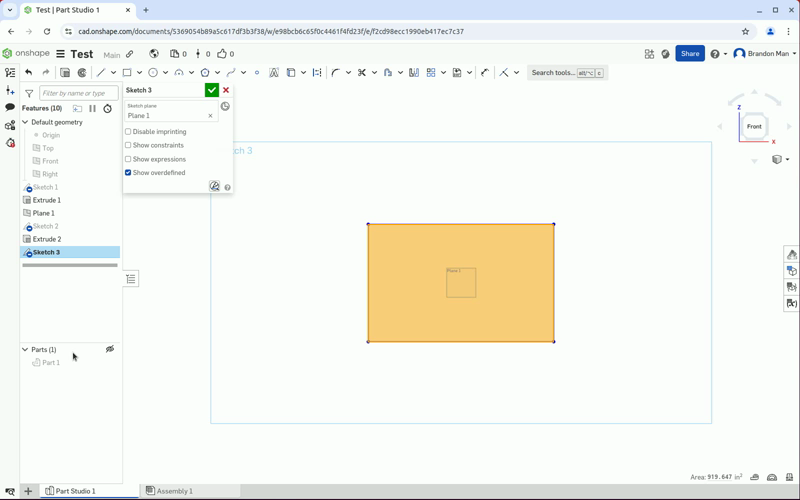
key(shift+e)
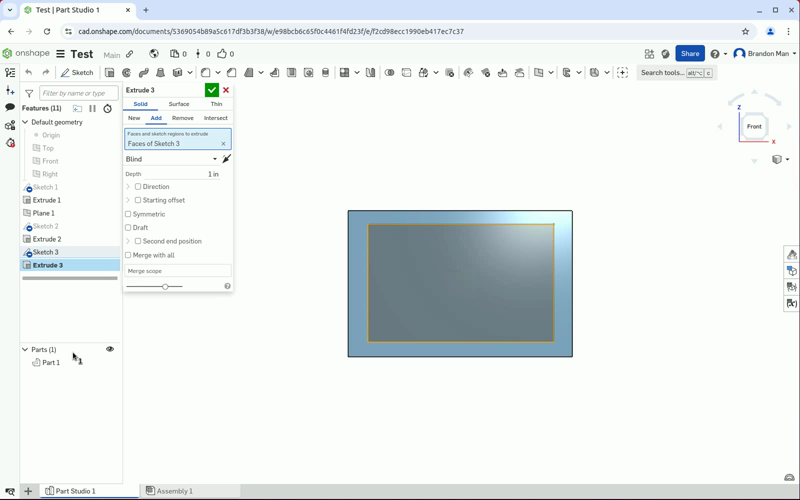
mouse_move(143, 106)
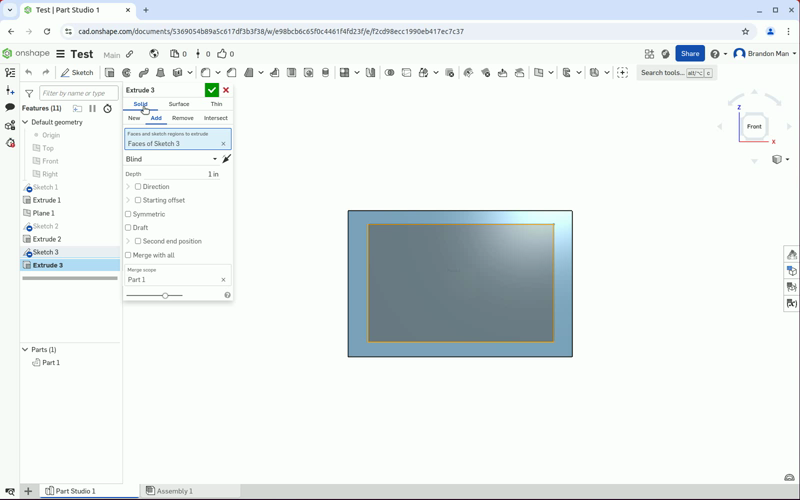
click(143, 106)
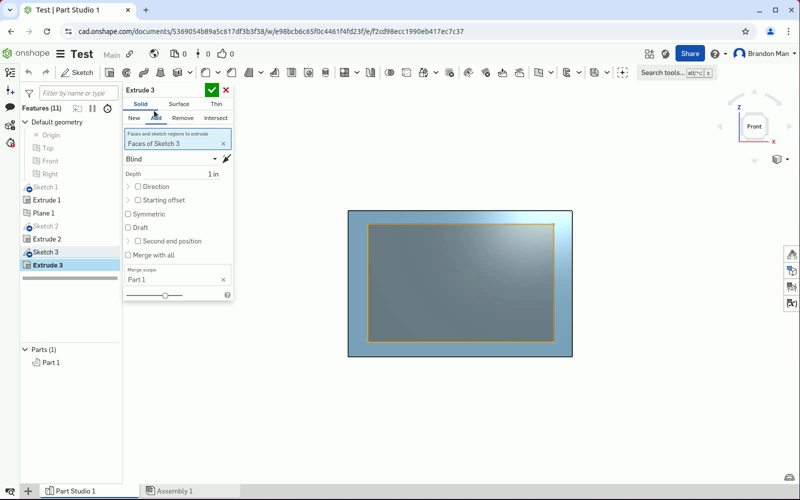
mouse_move(186, 120)
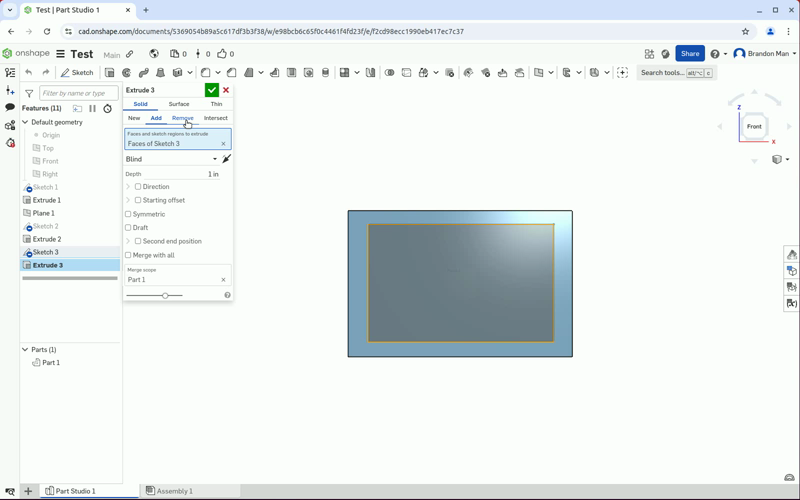
click(186, 120)
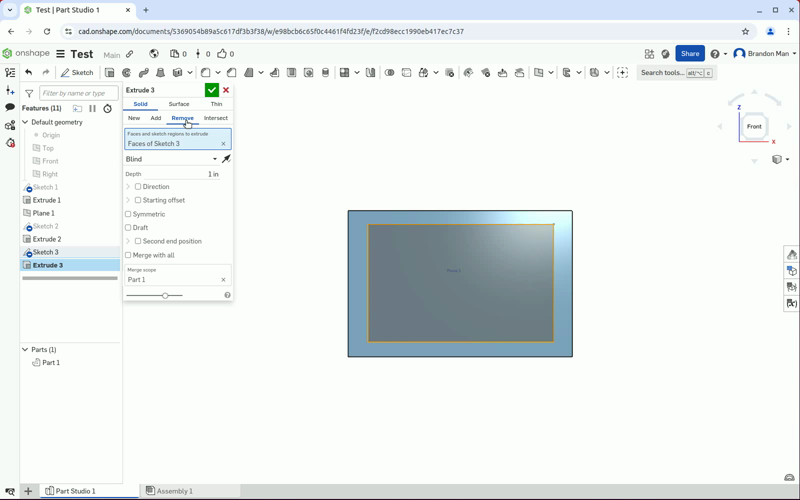
key(tab, 4)
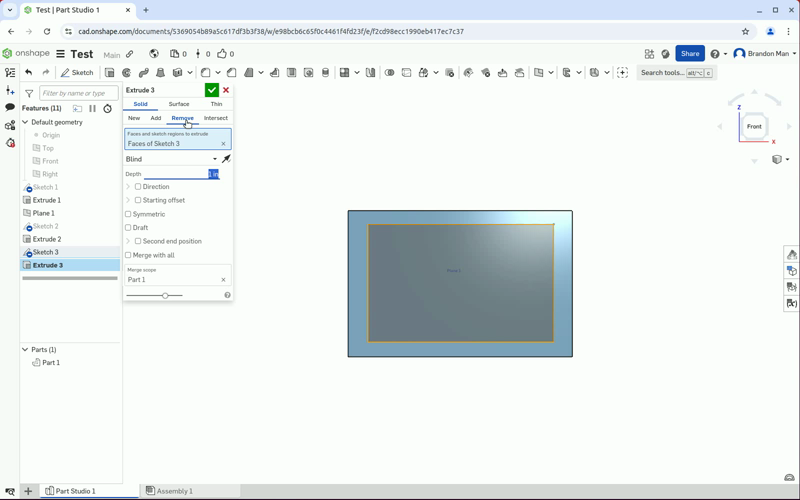
text(0.481)
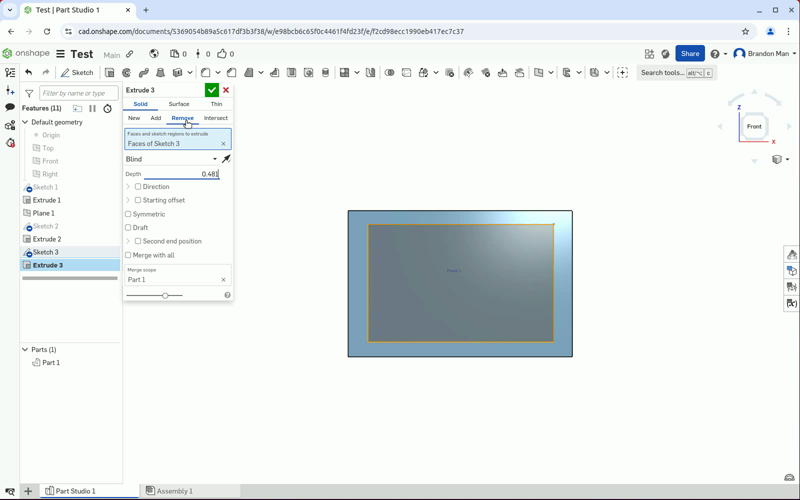
key(tab, 6)
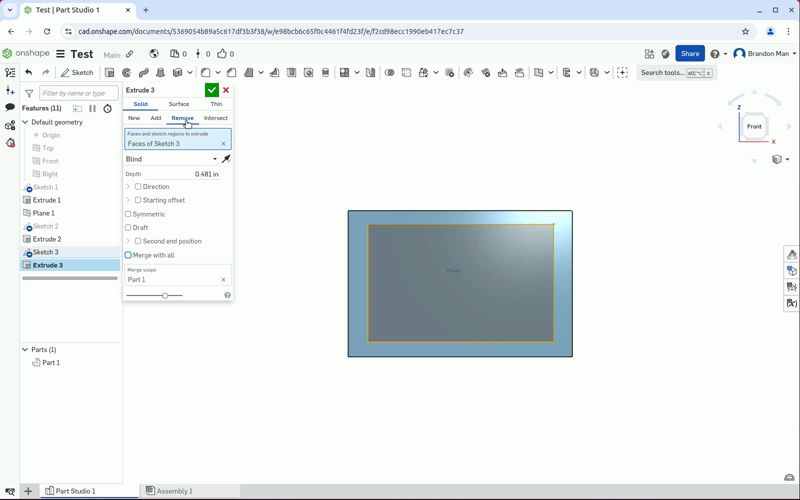
key(space)
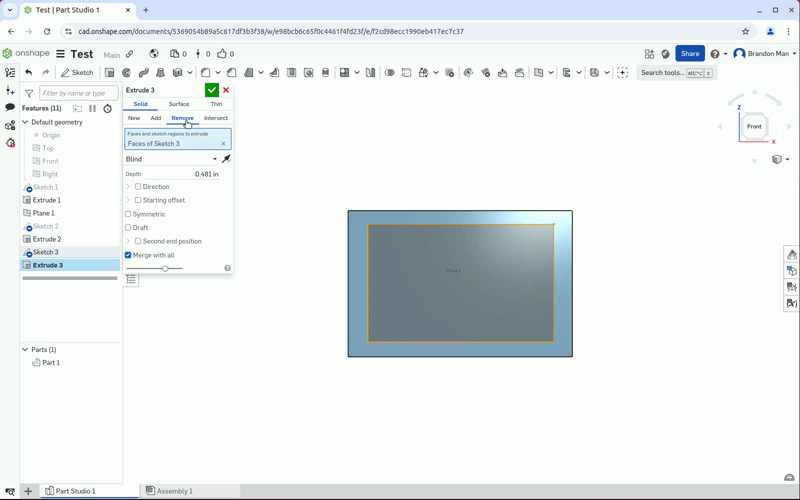
key(enter)
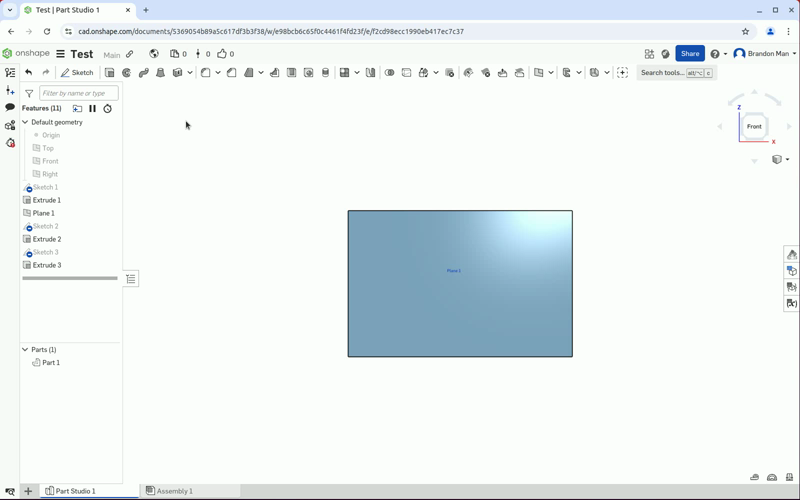
key(shift+h)
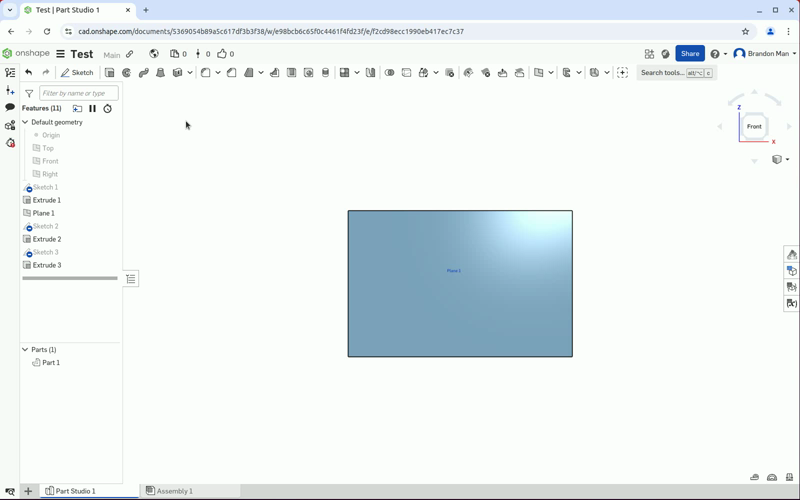
key(shift+h)
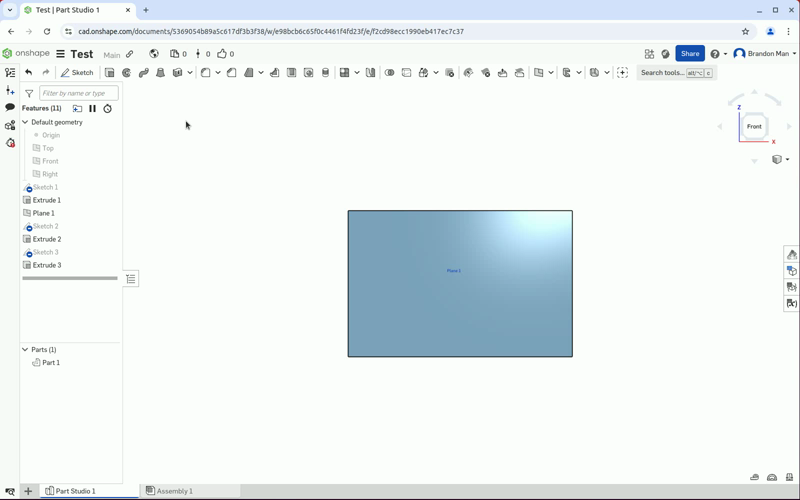
key(shift+7)
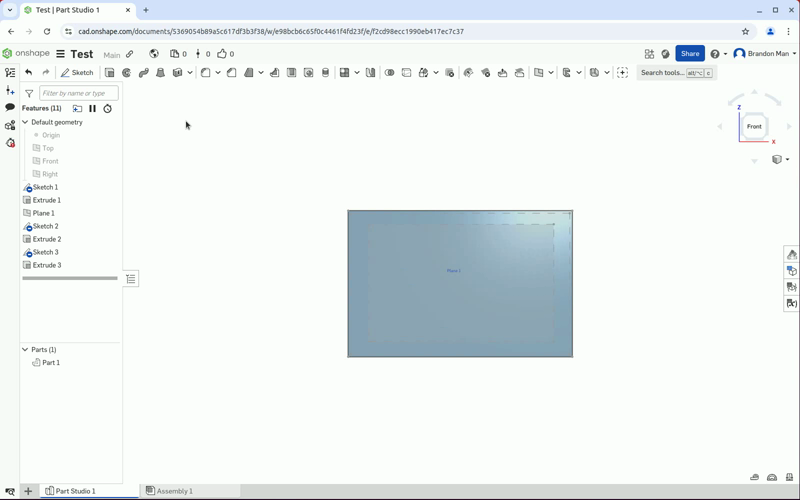
key(left, 2)
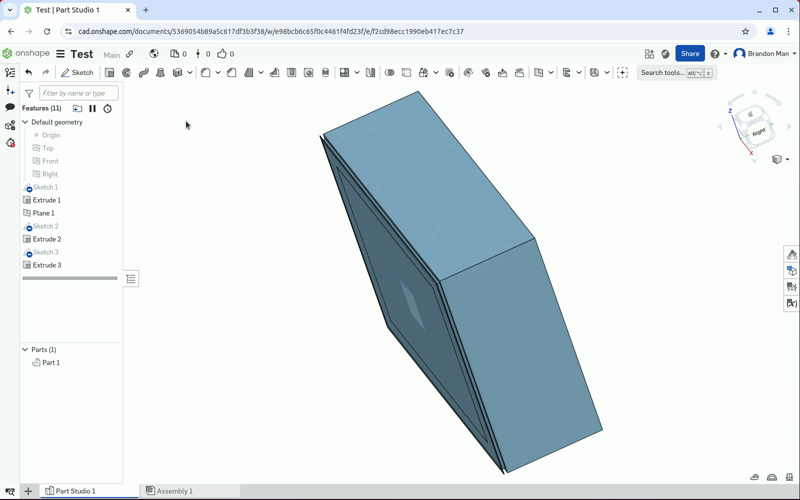
key(down, 2)
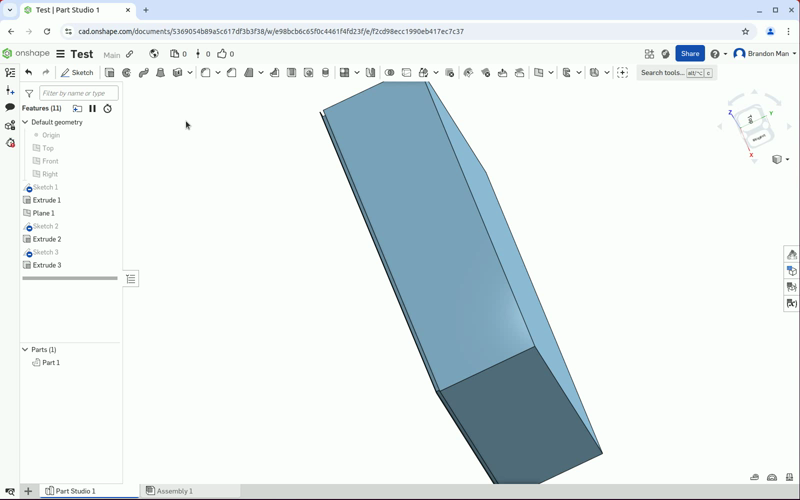
key(up, 2)
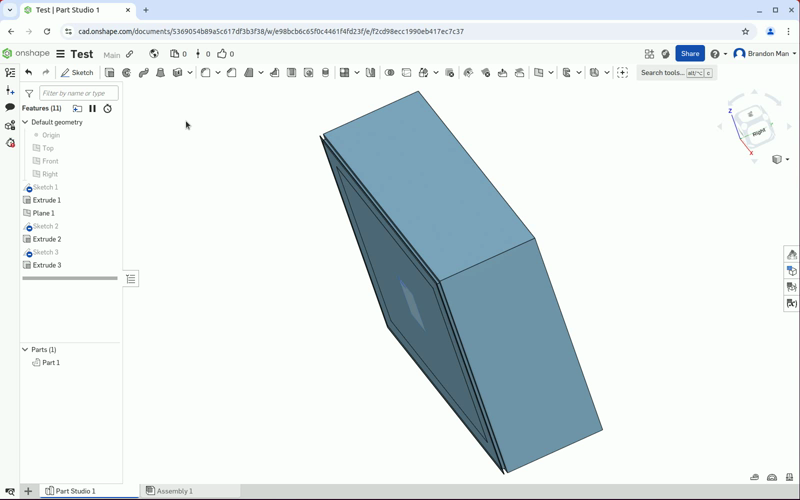
key(right, 2)
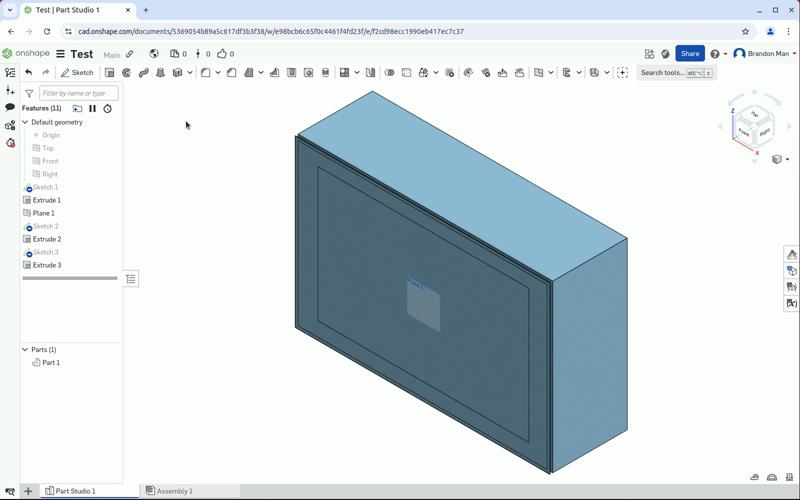
mouse_move(73, 189)
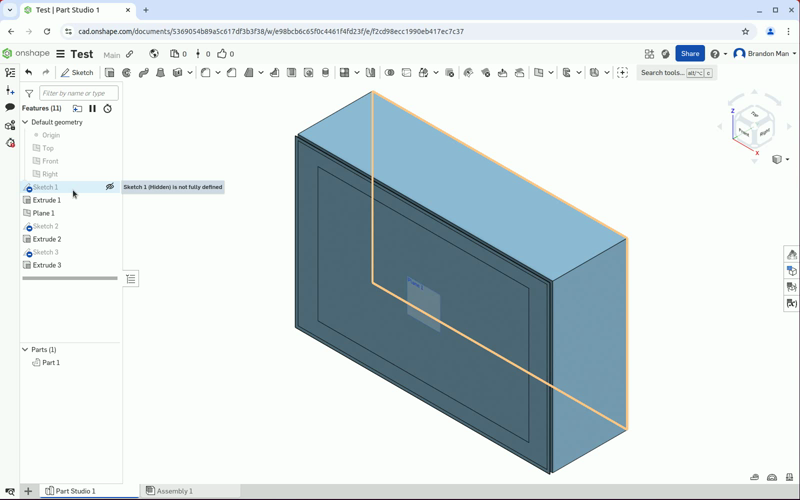
click(73, 189)